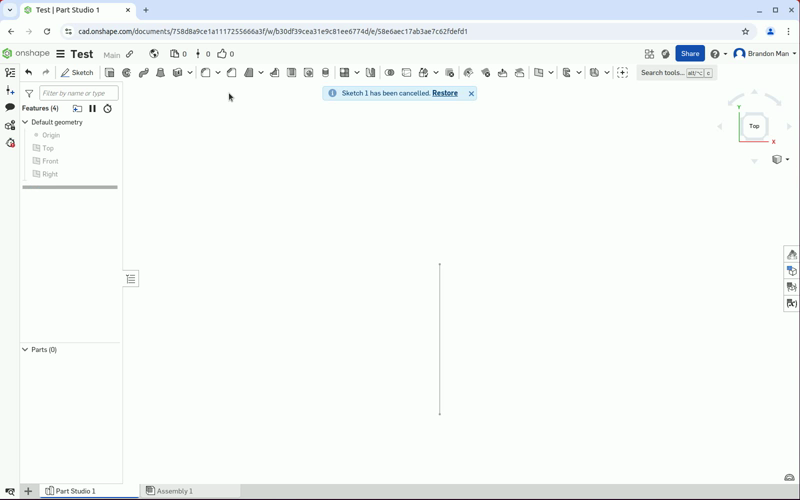
key(shift+h)
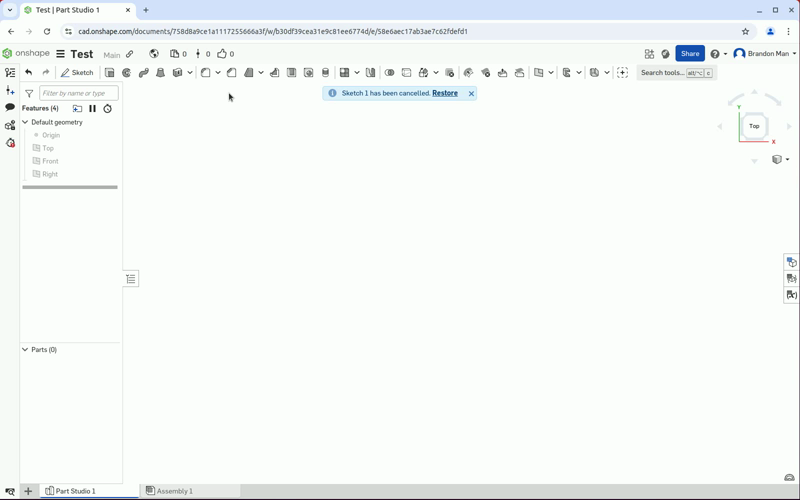
mouse_move(73, 352)
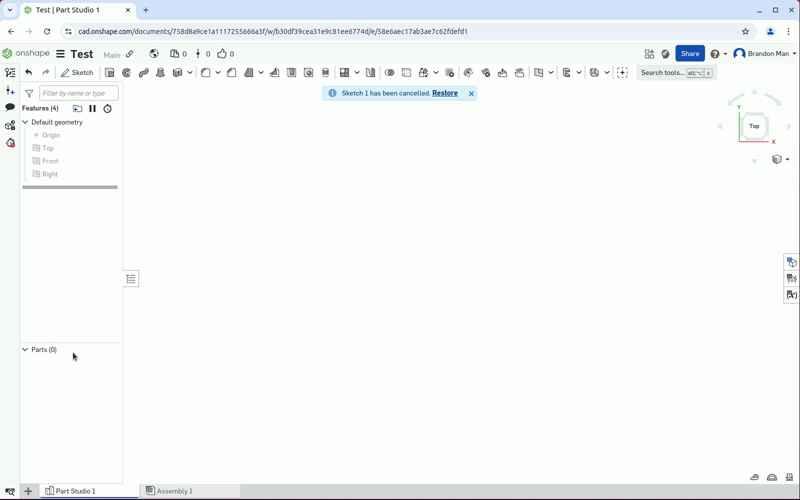
key(y)
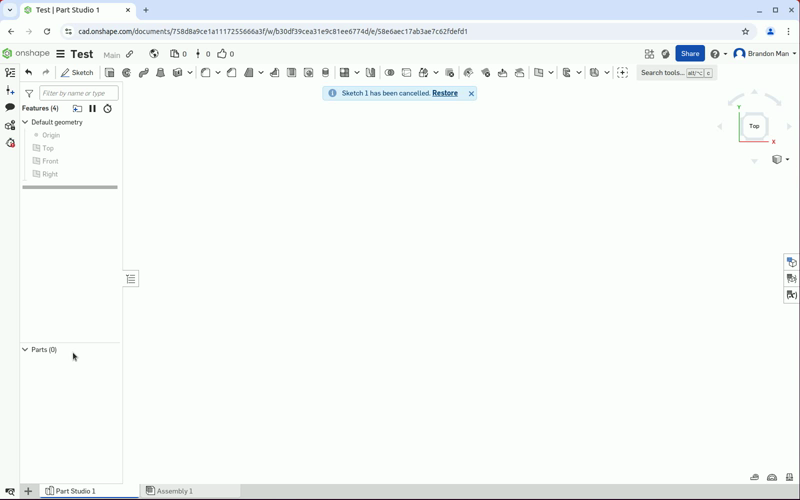
key(shift+p)
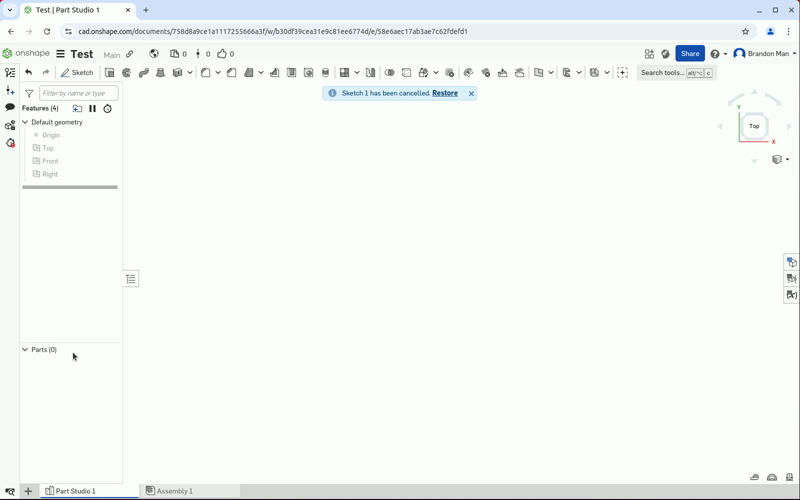
key(space)
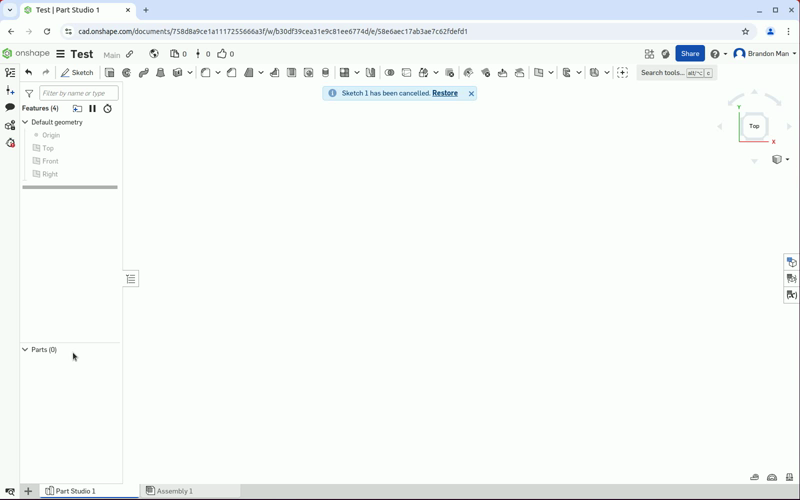
key_down(shift)
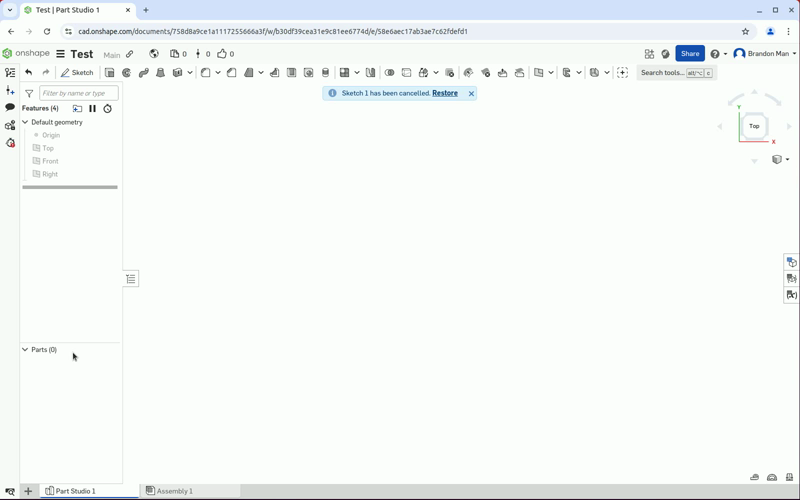
key(up)
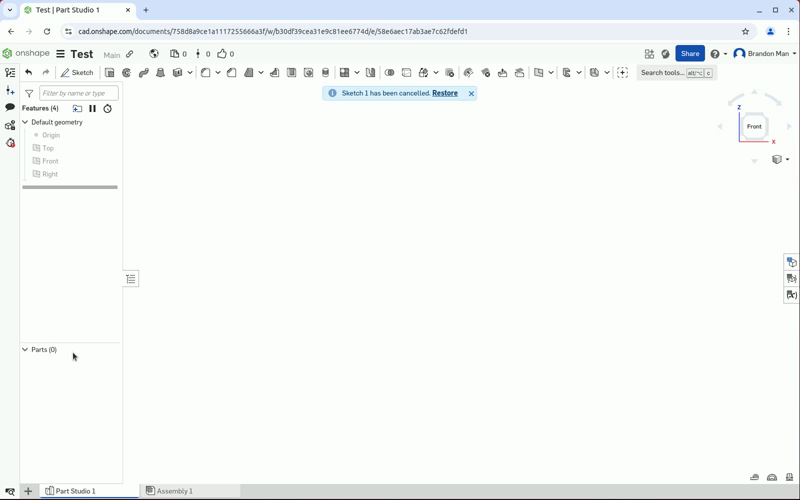
key_up(shift)
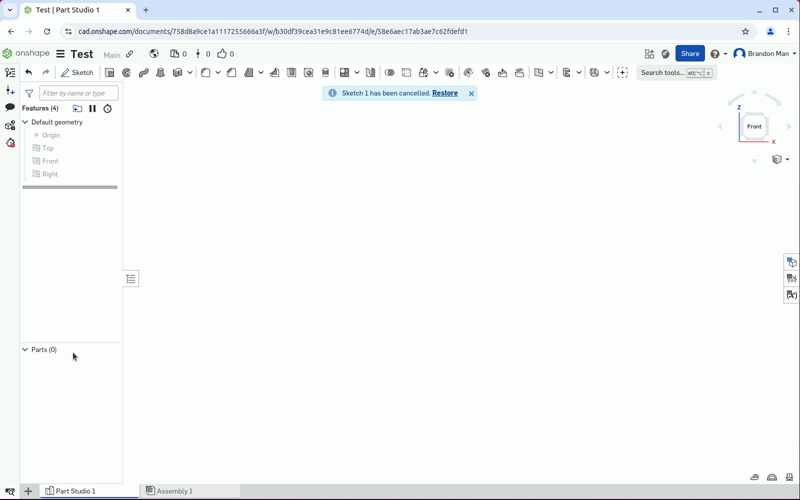
mouse_move(73, 352)
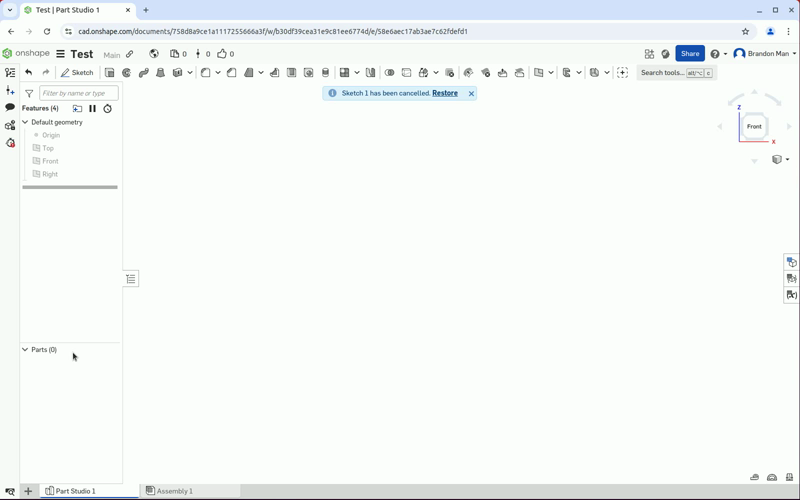
key(shift+y)
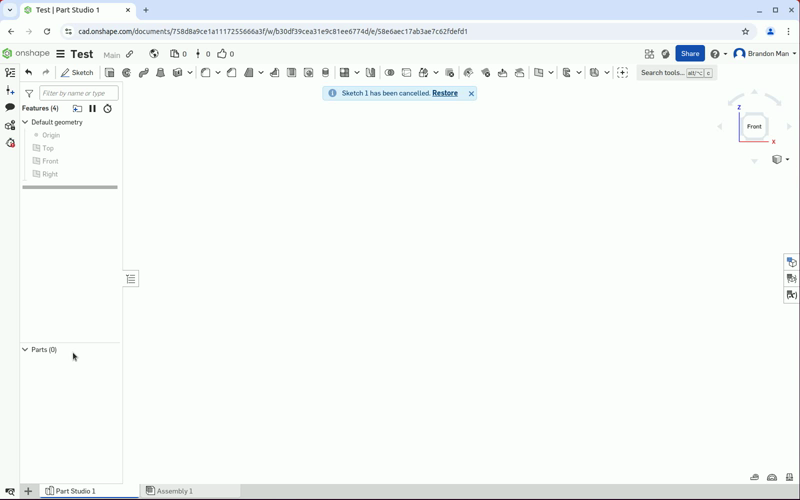
key(shift+s)
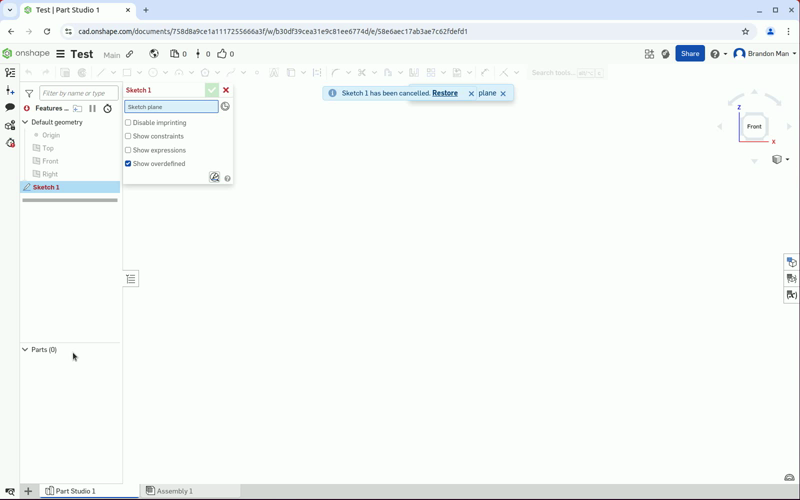
mouse_move(73, 163)
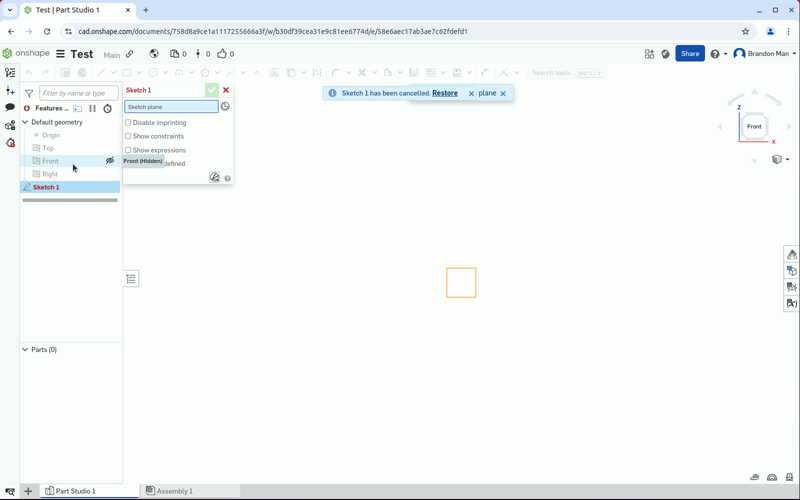
click(73, 163)
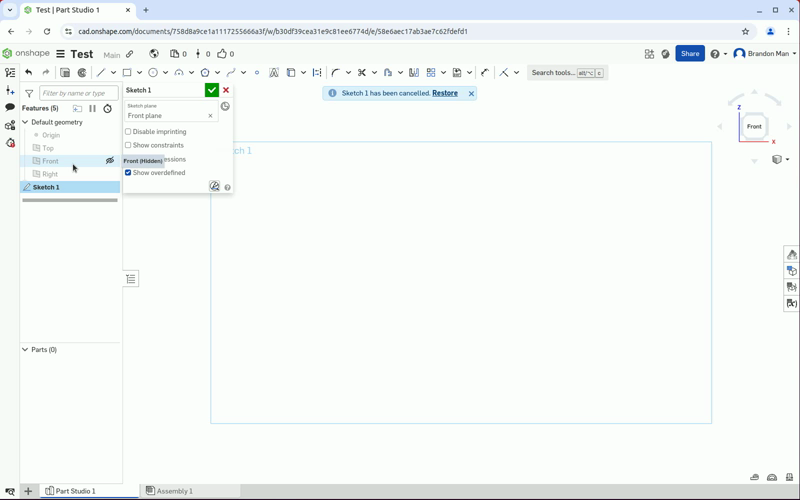
mouse_move(73, 352)
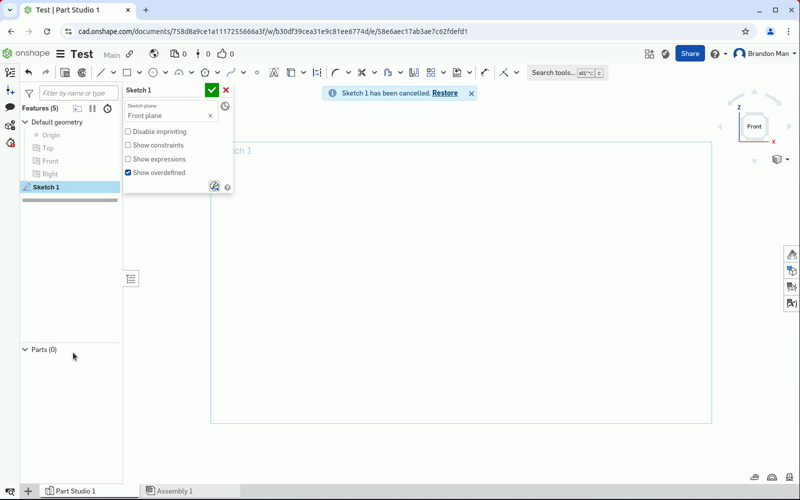
key(y)
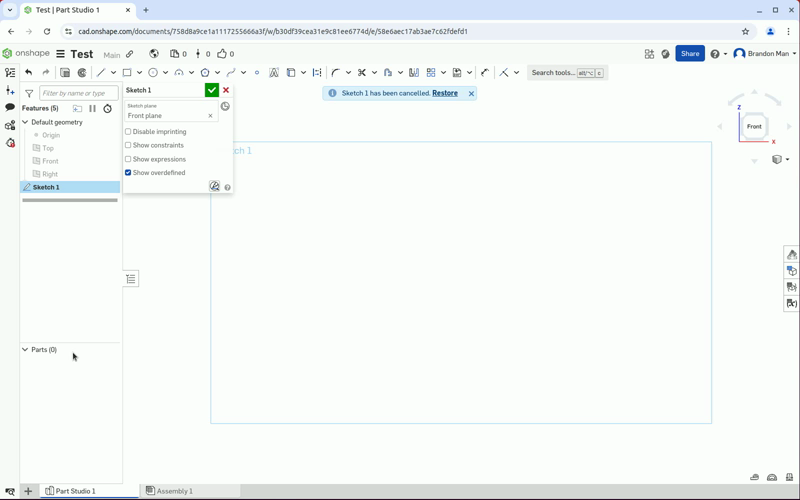
key(l)
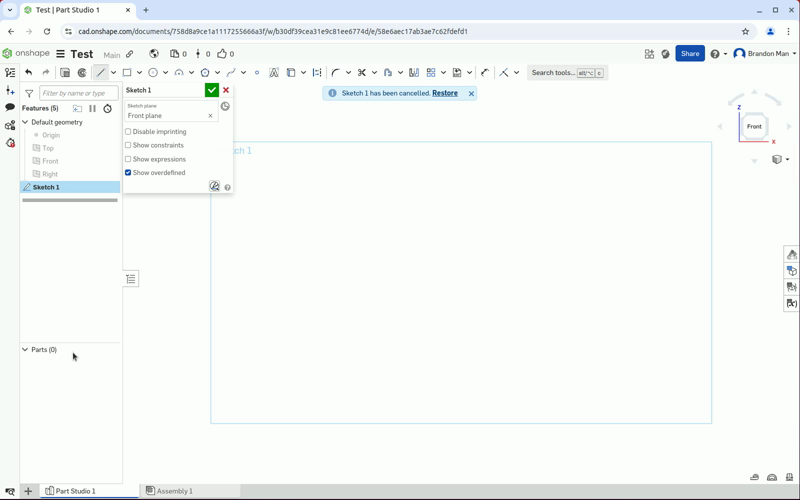
key_down(shift)
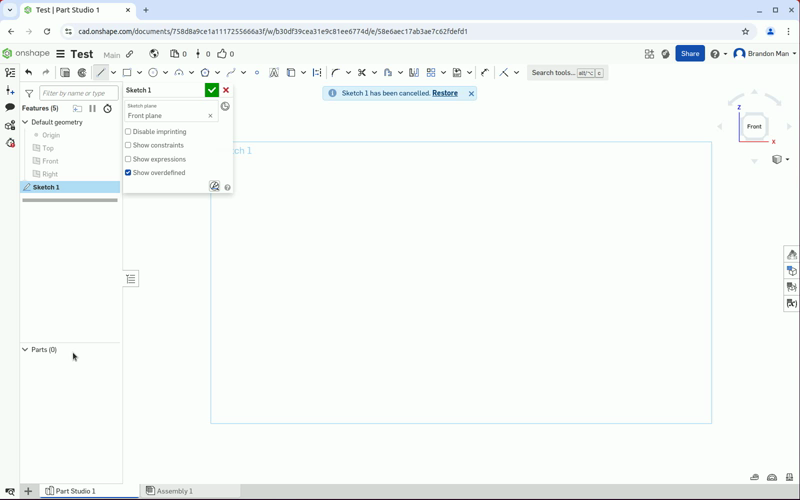
mouse_move(461, 297)
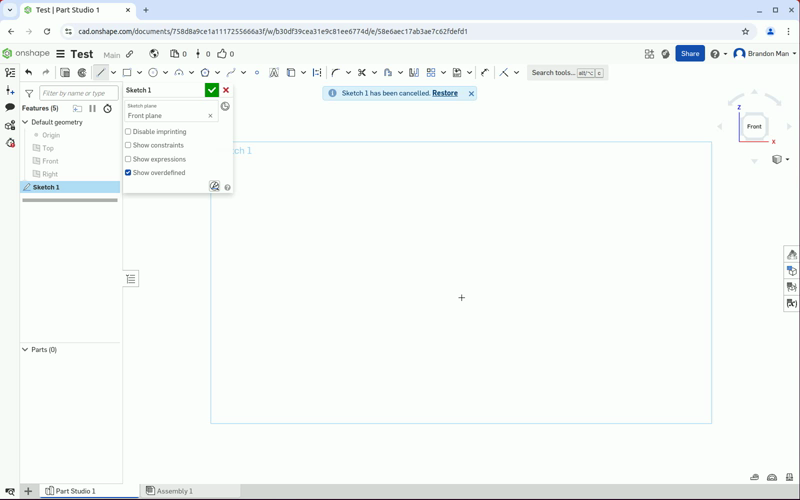
click(461, 297)
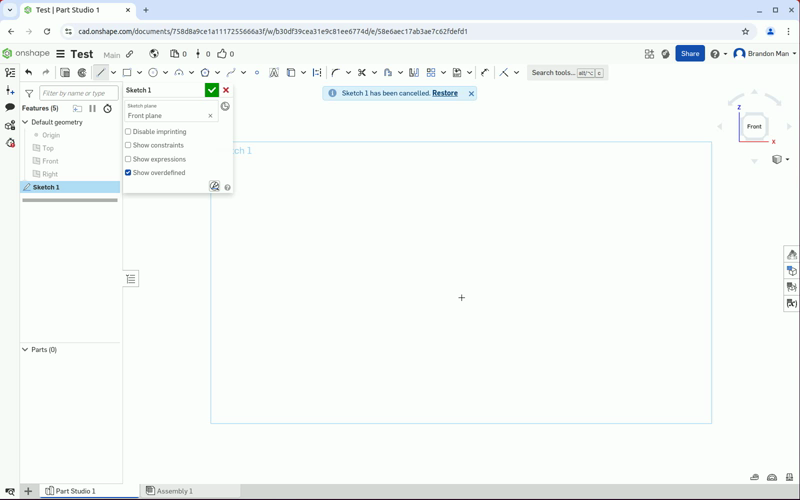
key_up(shift)
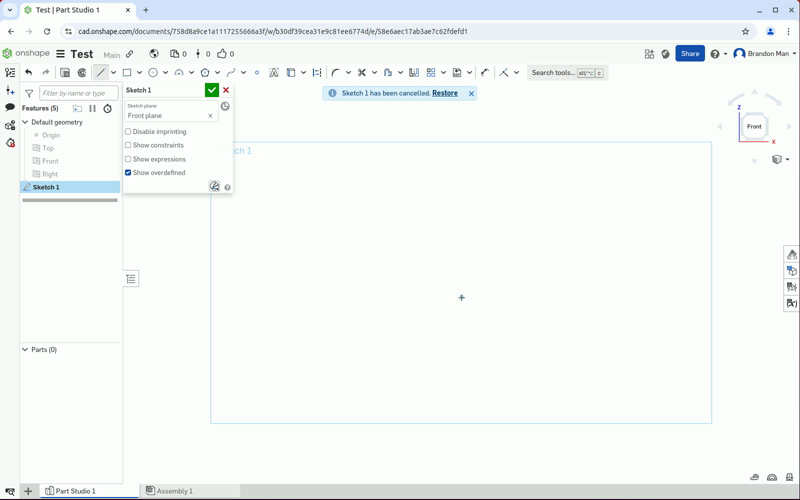
key_down(shift)
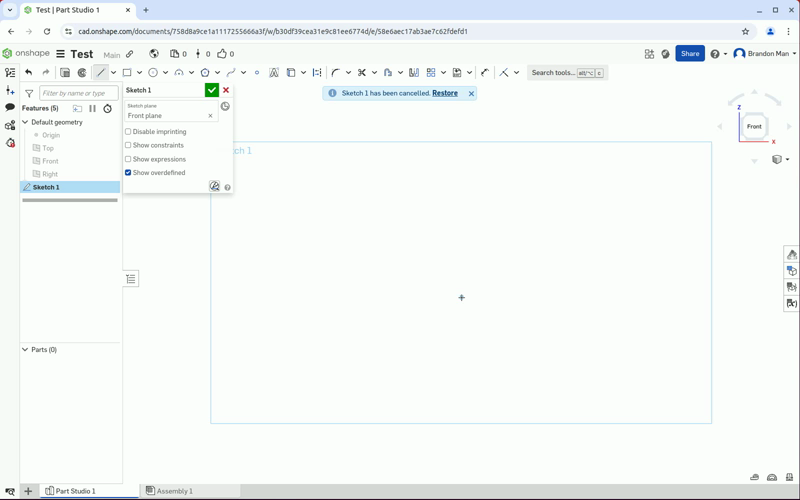
mouse_move(492, 297)
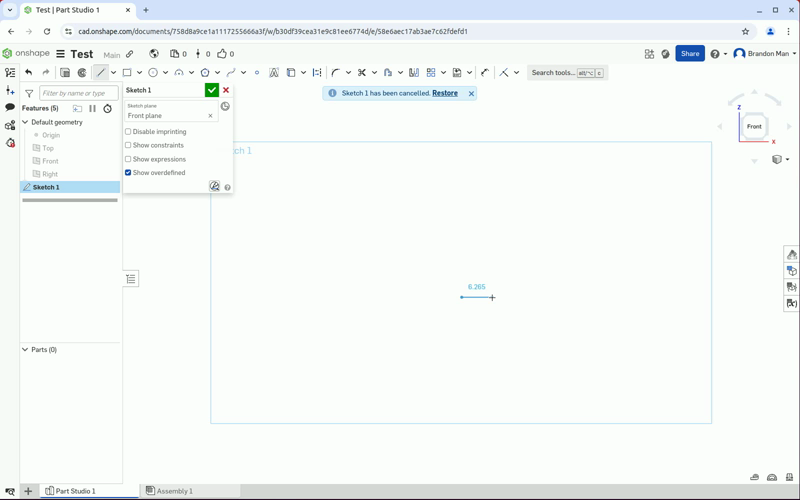
mouse_move(469, 297)
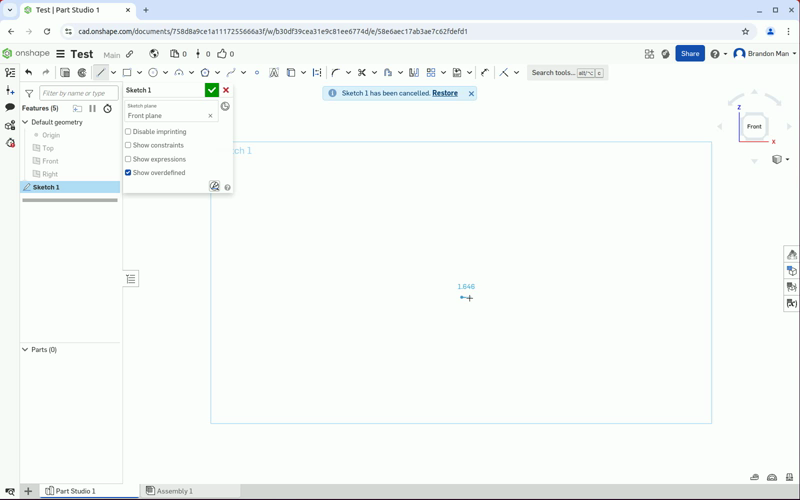
click(469, 297)
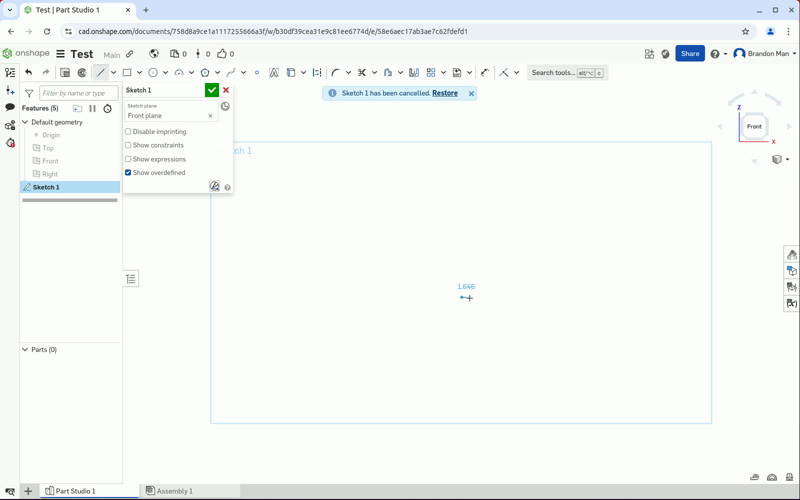
key_up(shift)
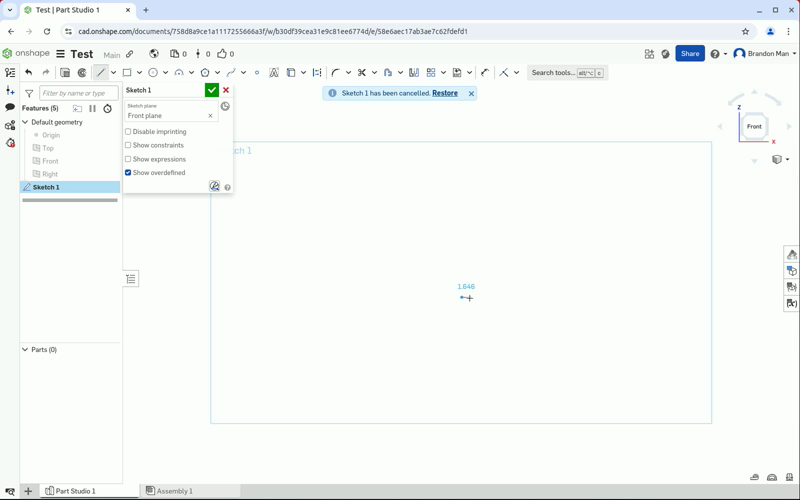
key(esc)
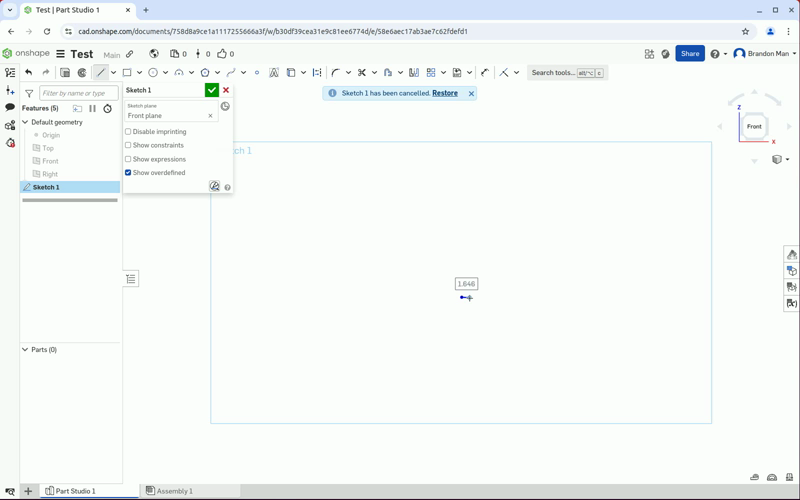
key(a)
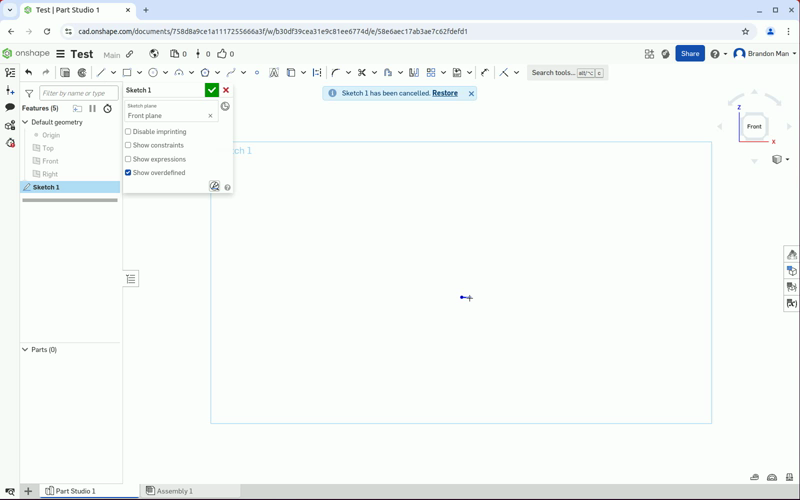
mouse_move(469, 297)
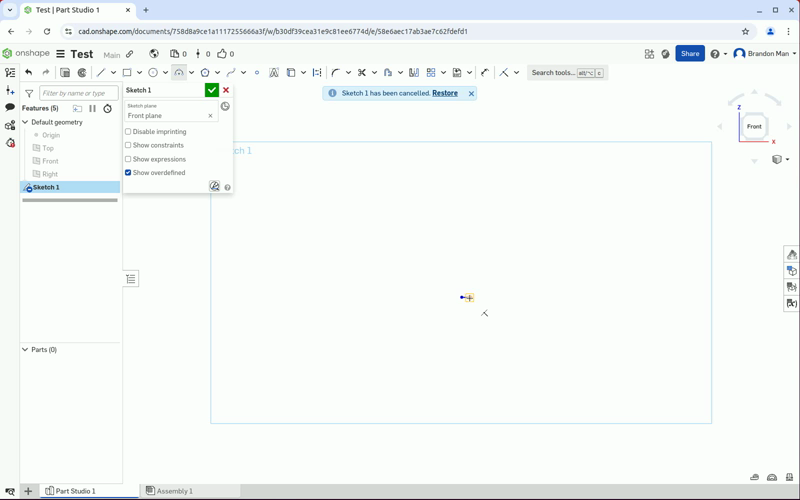
click(469, 297)
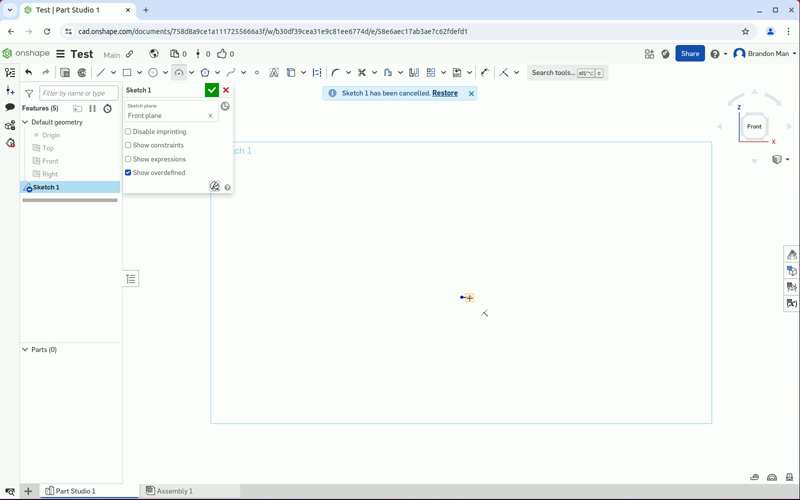
key_down(shift)
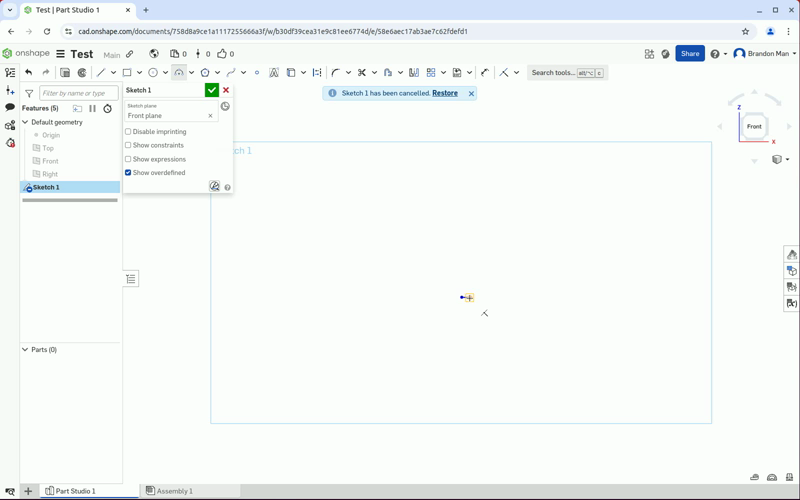
mouse_move(469, 302)
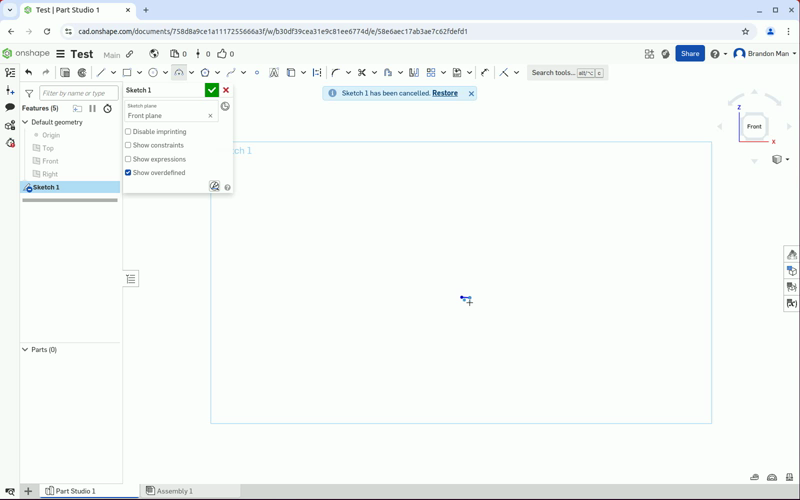
scroll(6)
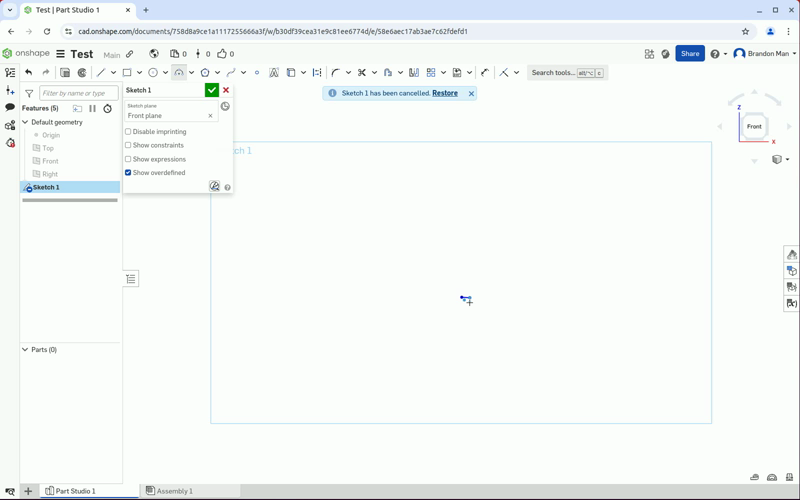
scroll(6)
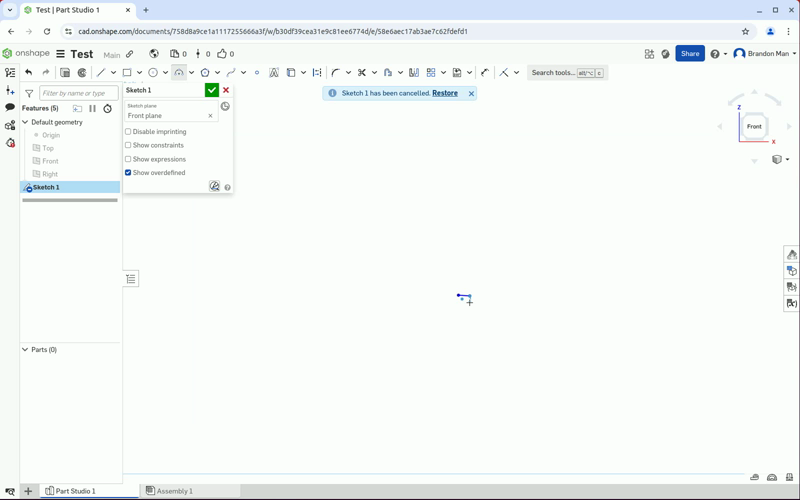
scroll(6)
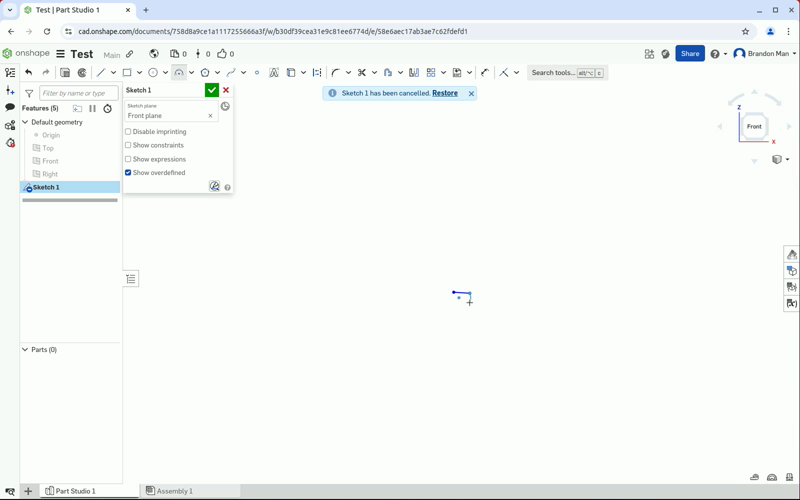
scroll(6)
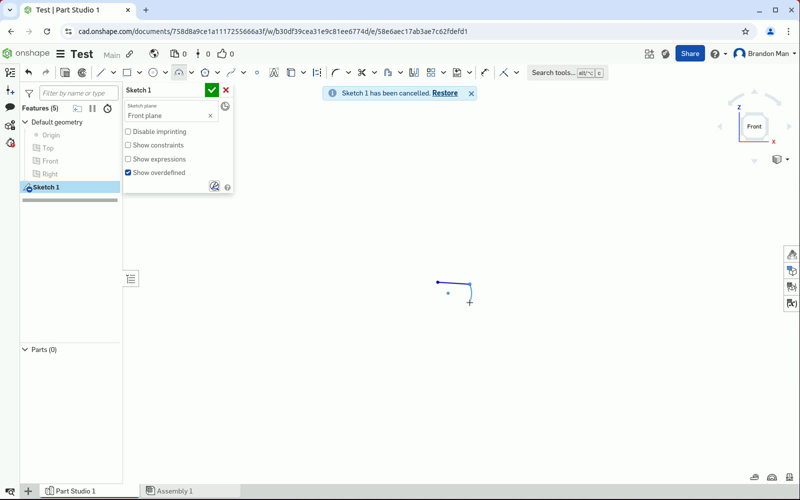
scroll(6)
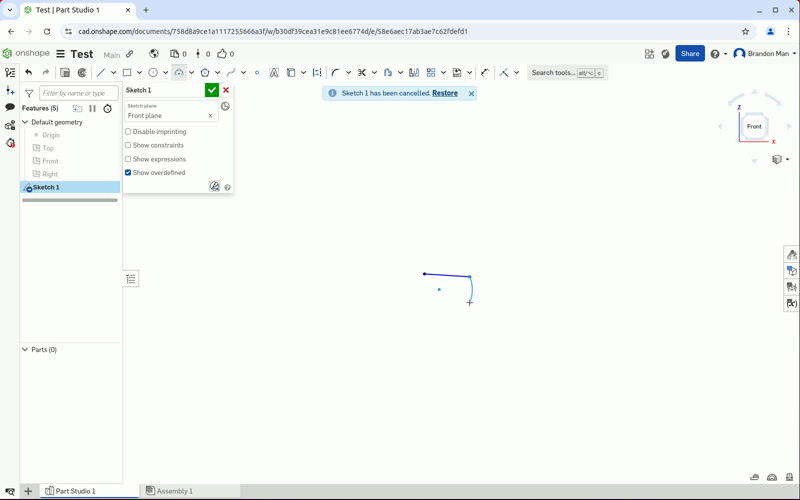
scroll(6)
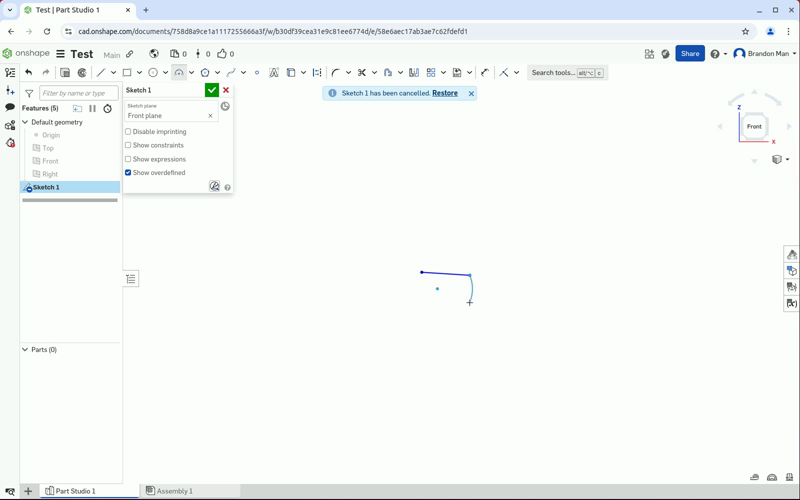
scroll(6)
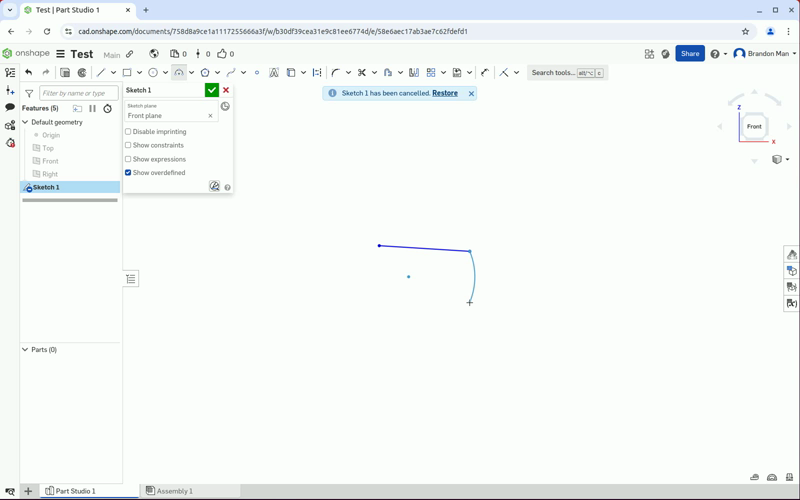
click(469, 302)
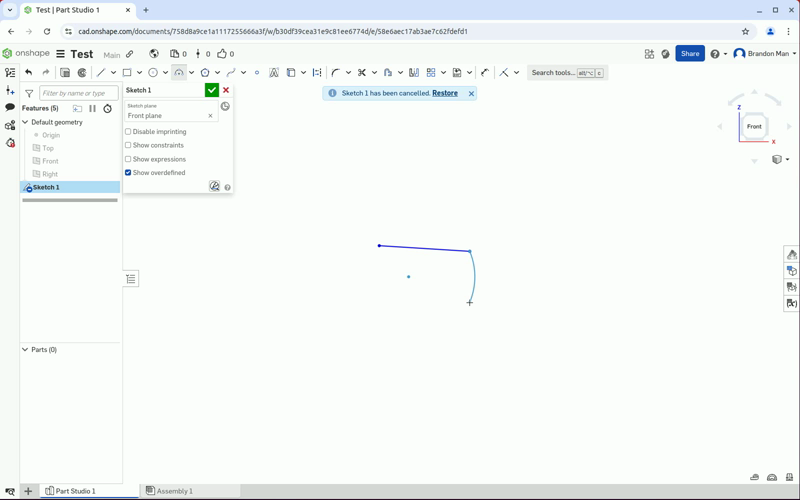
scroll(-6)
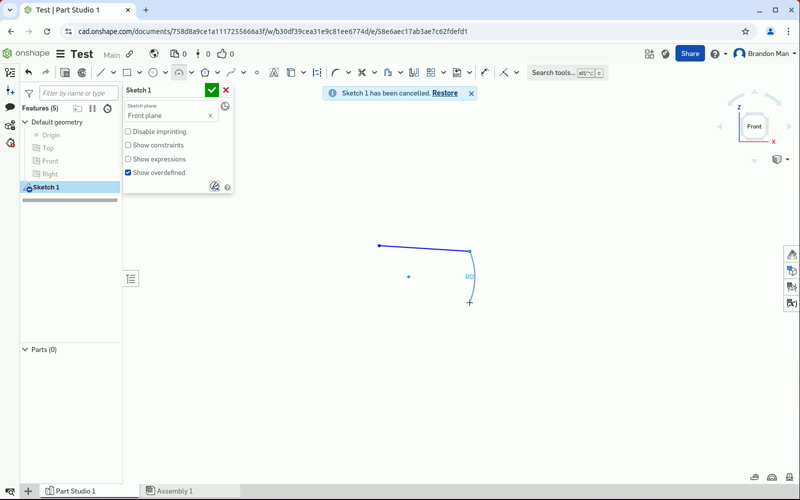
scroll(-6)
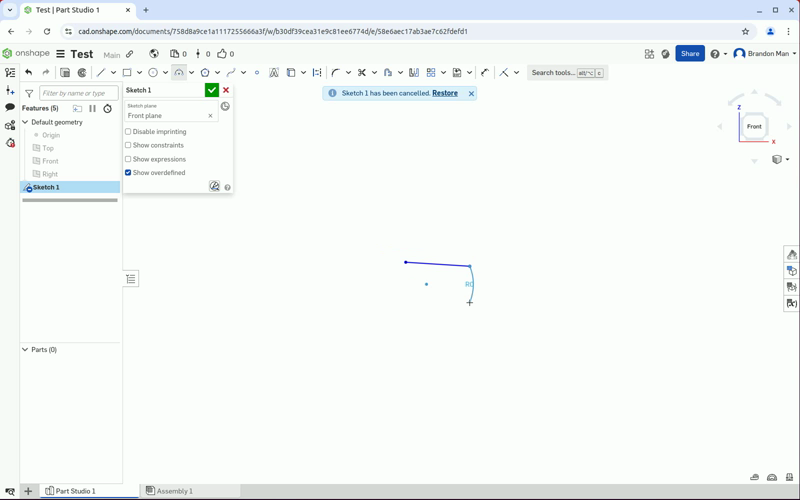
scroll(-6)
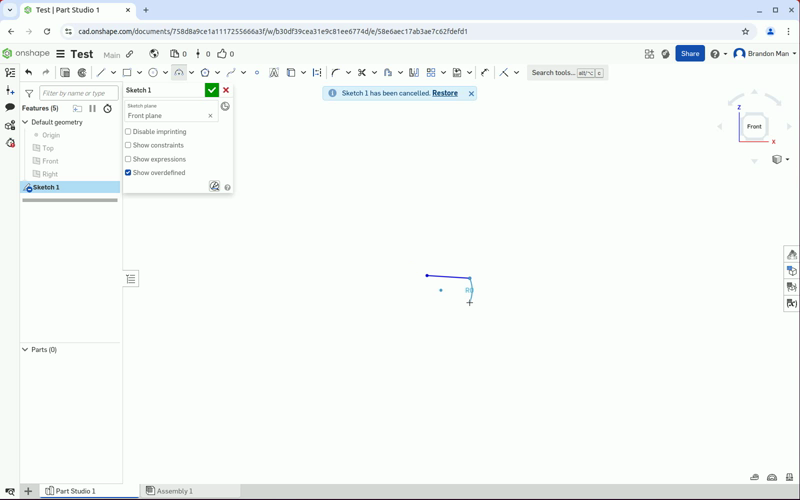
scroll(-6)
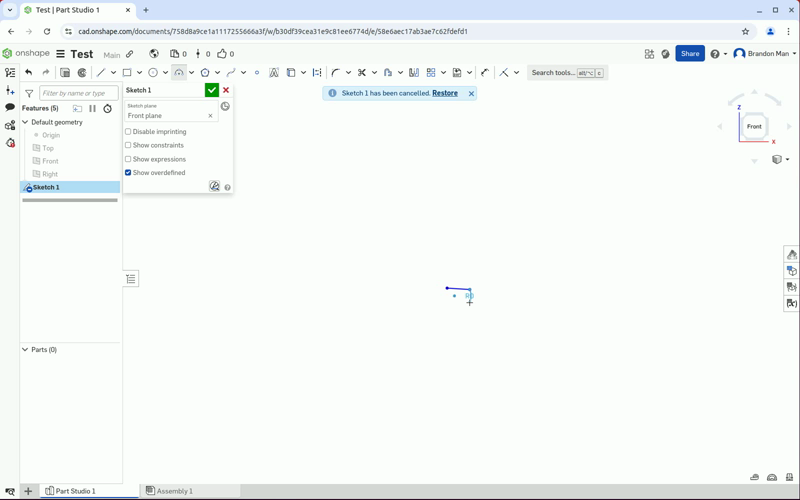
scroll(-6)
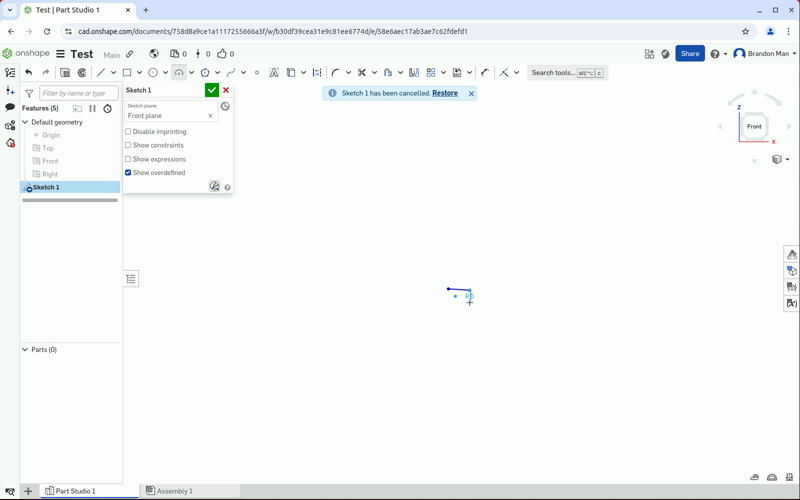
scroll(-6)
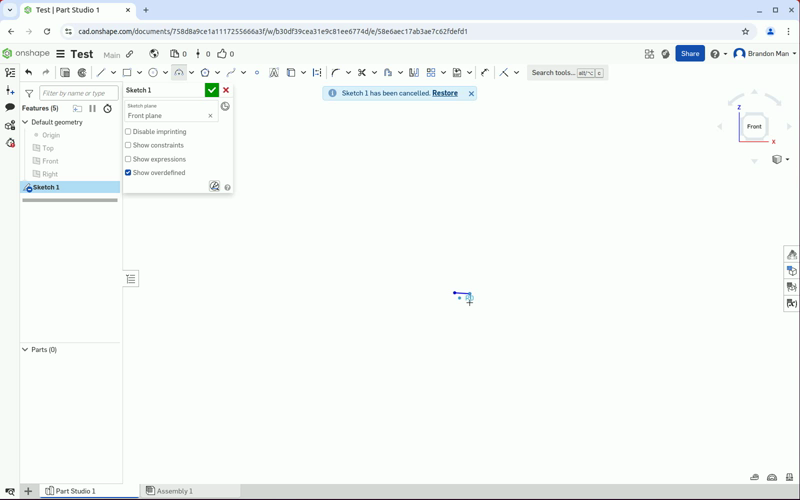
scroll(-6)
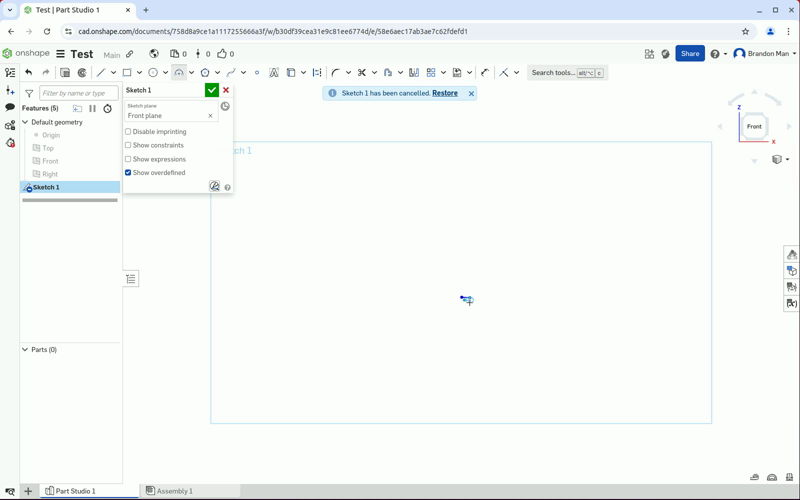
mouse_move(472, 300)
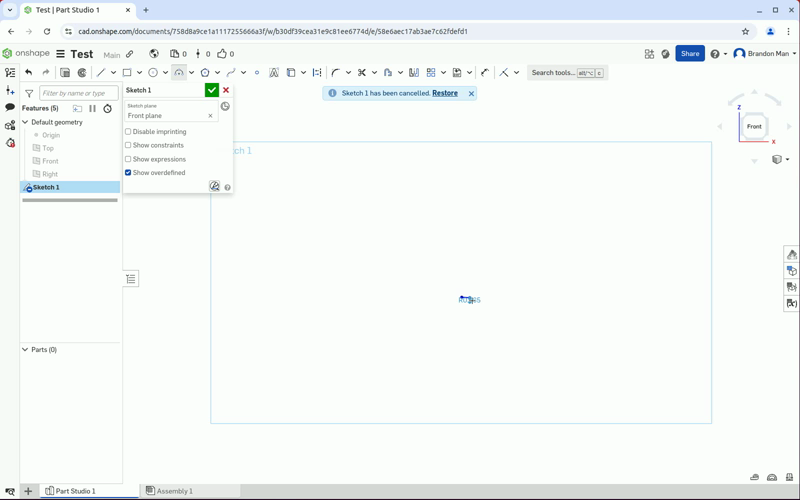
scroll(6)
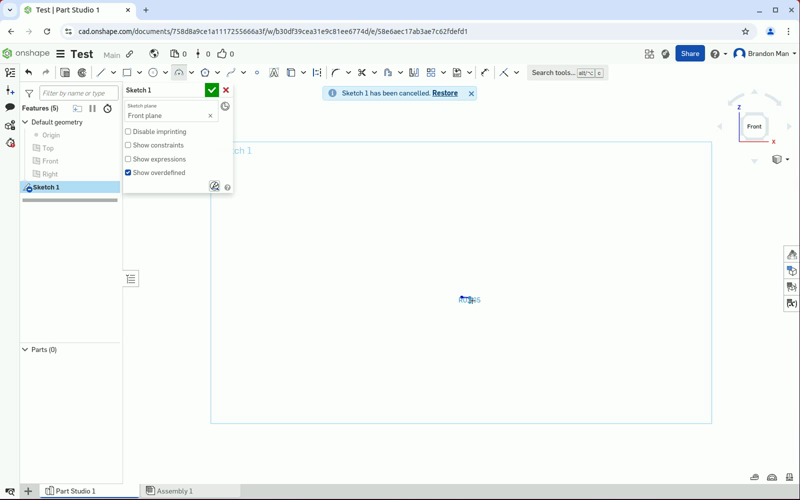
scroll(6)
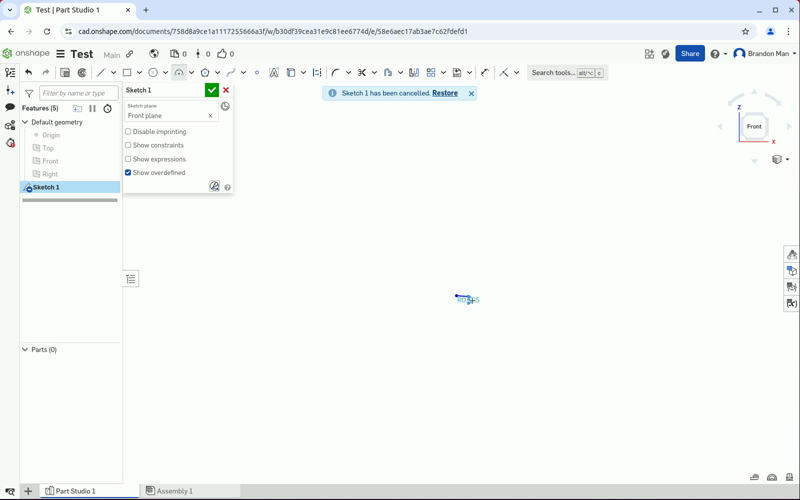
scroll(6)
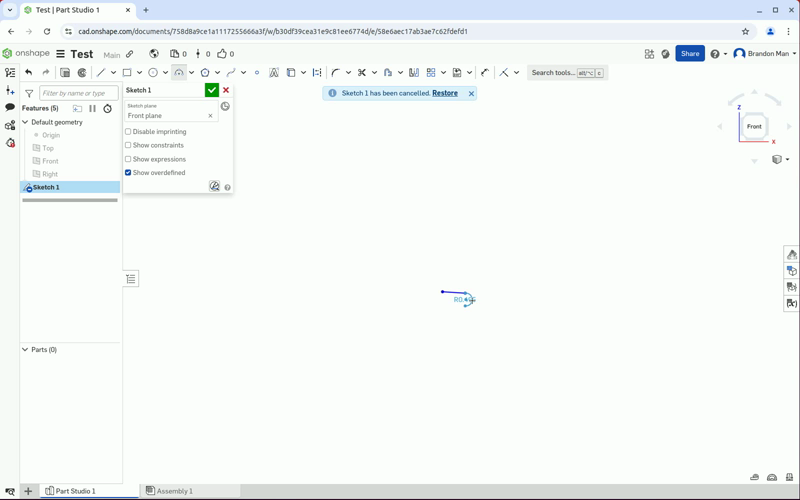
scroll(6)
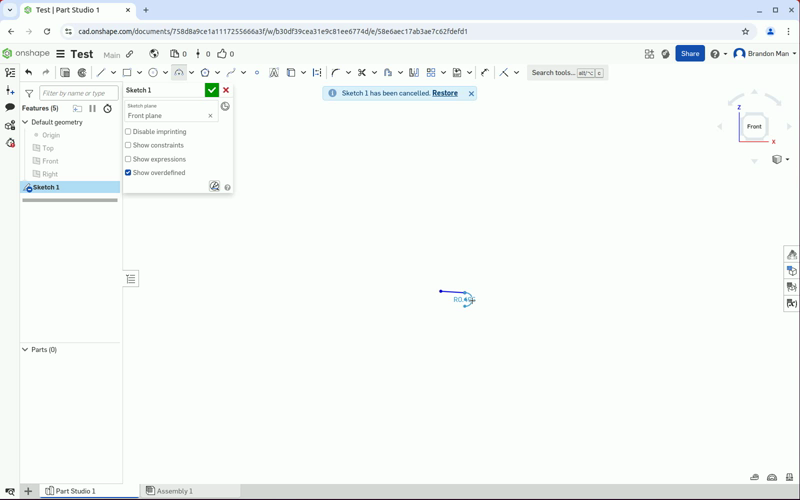
scroll(6)
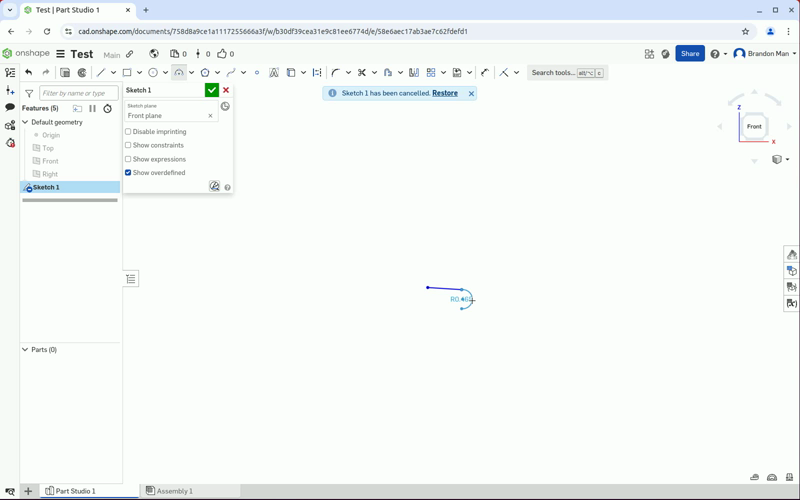
scroll(6)
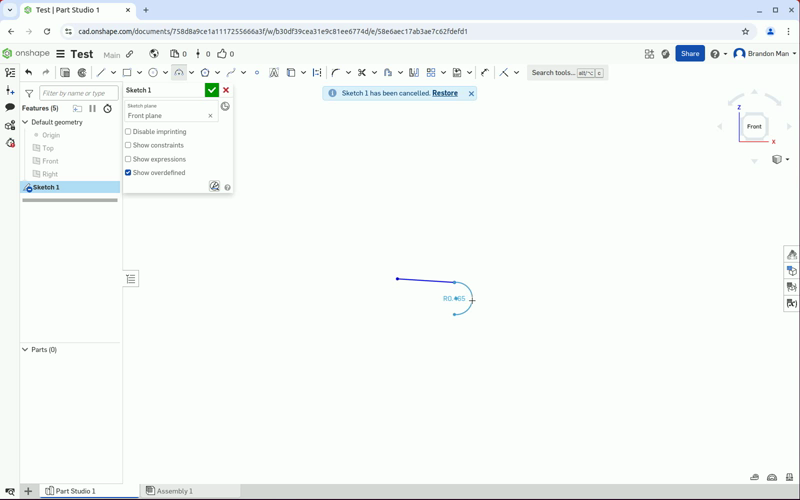
scroll(6)
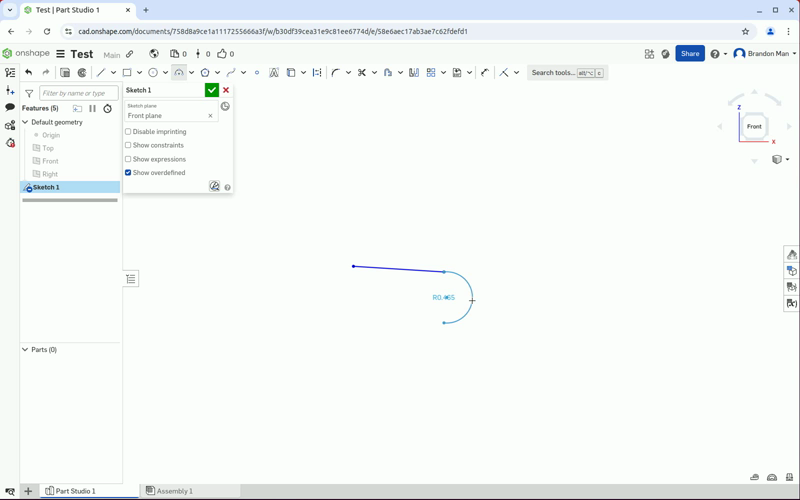
click(472, 300)
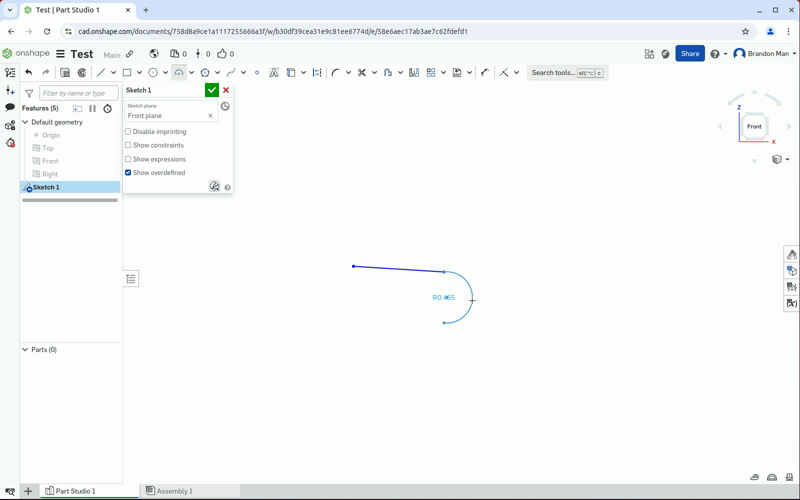
scroll(-6)
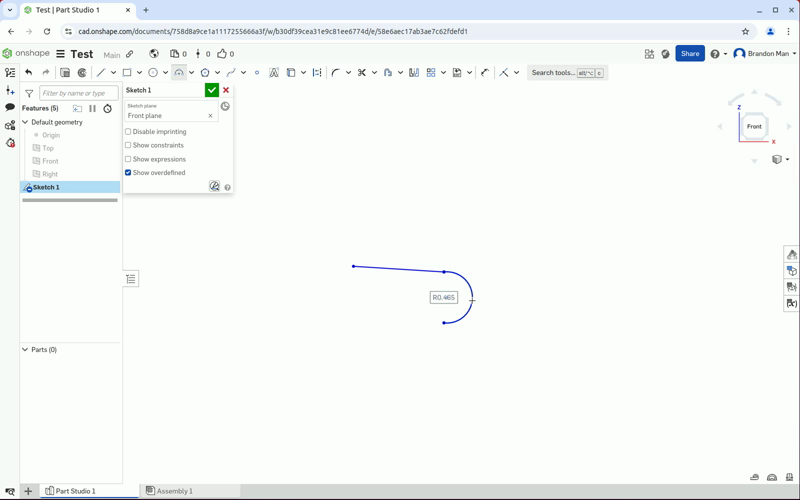
scroll(-6)
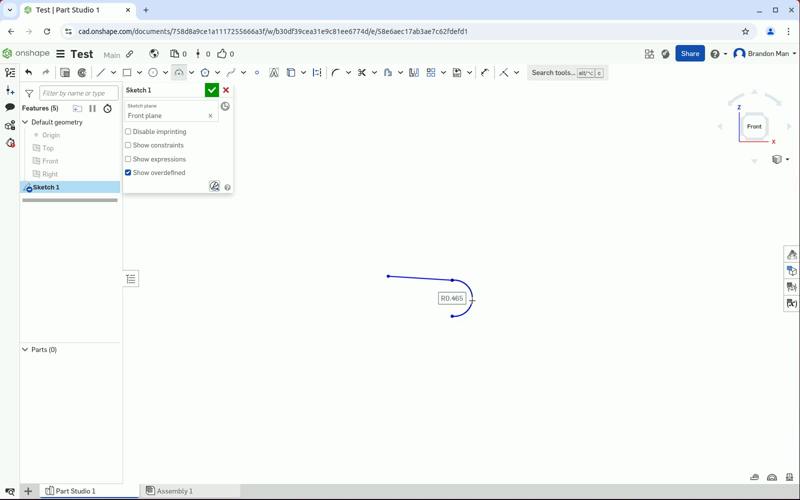
scroll(-6)
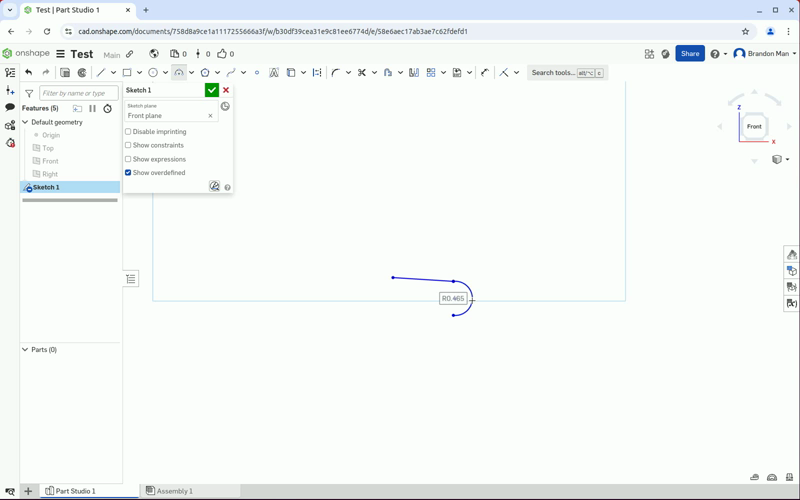
scroll(-6)
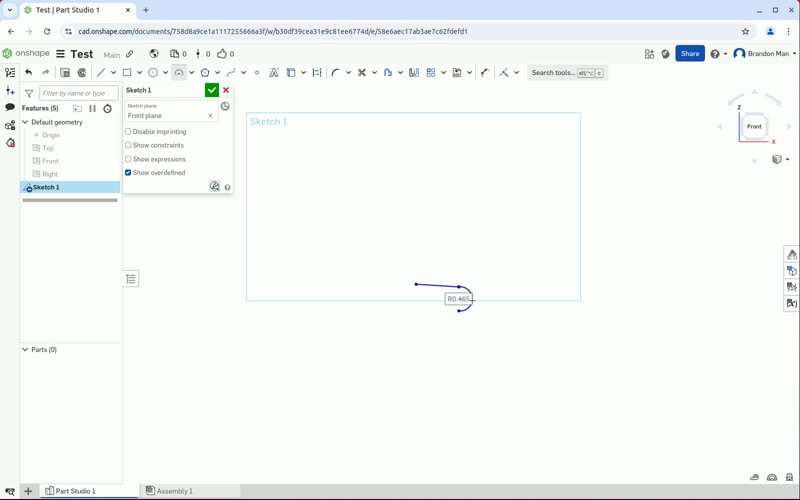
scroll(-6)
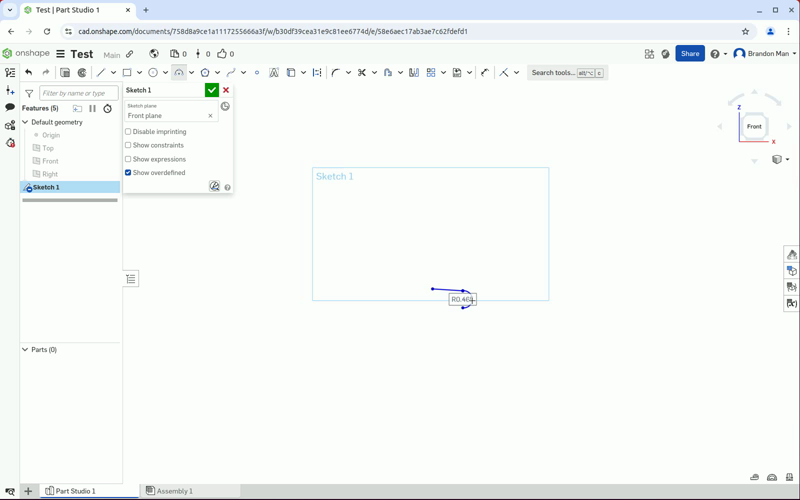
scroll(-6)
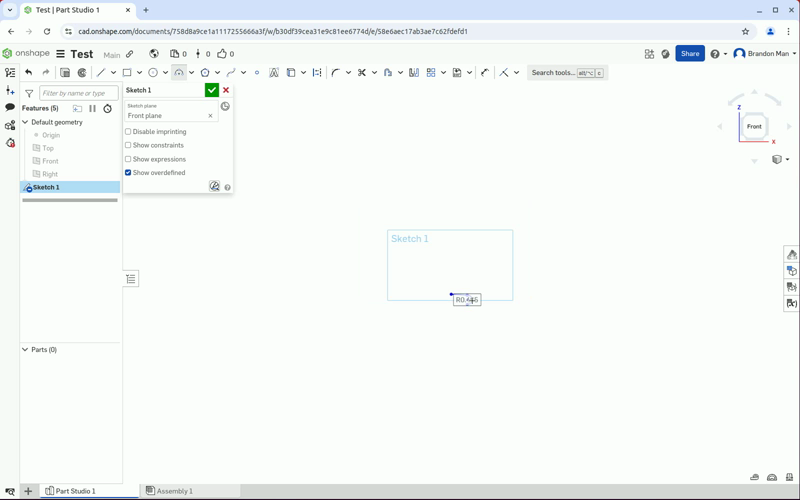
scroll(-6)
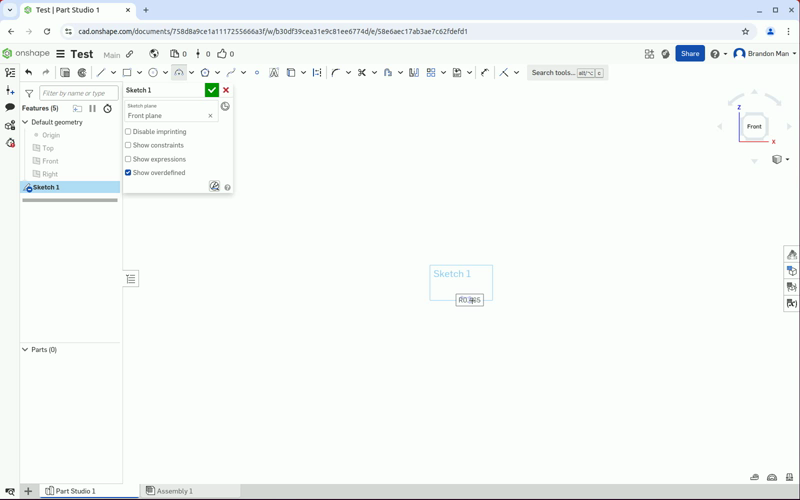
key_up(shift)
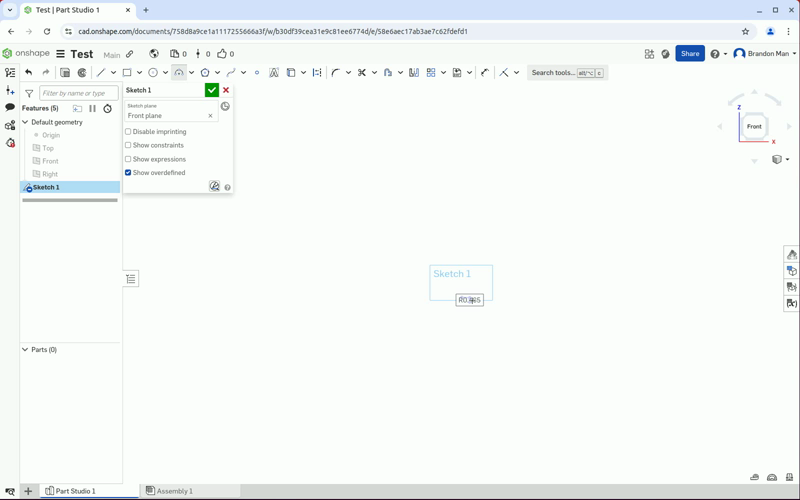
key(esc)
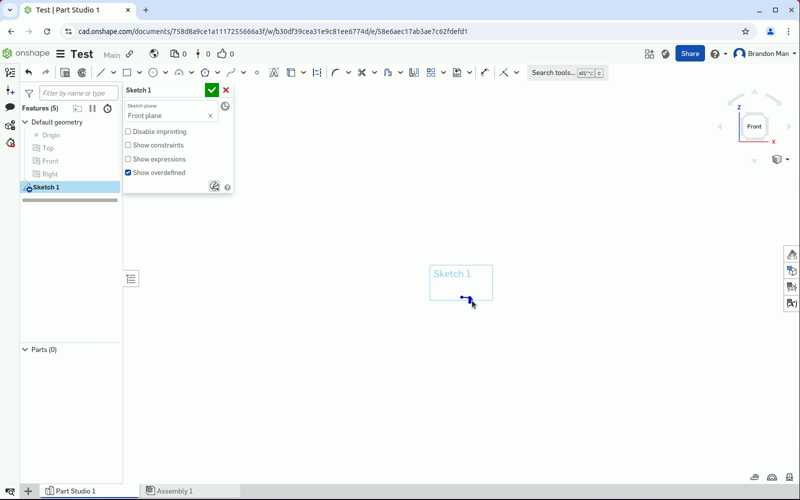
key(l)
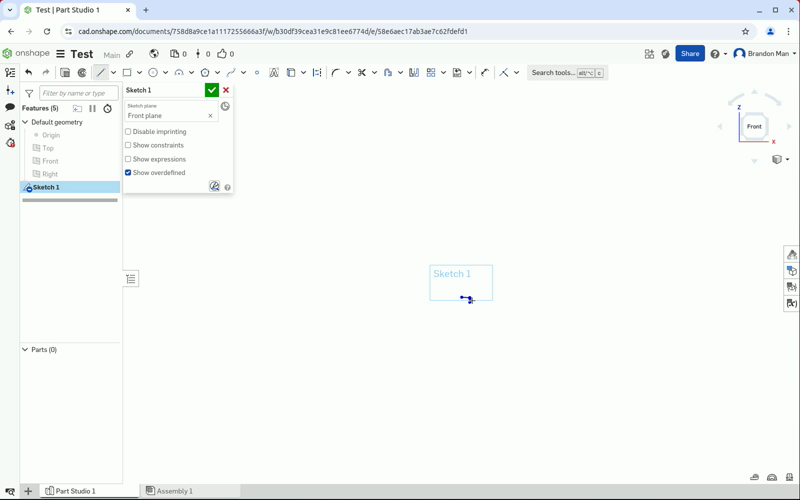
mouse_move(469, 302)
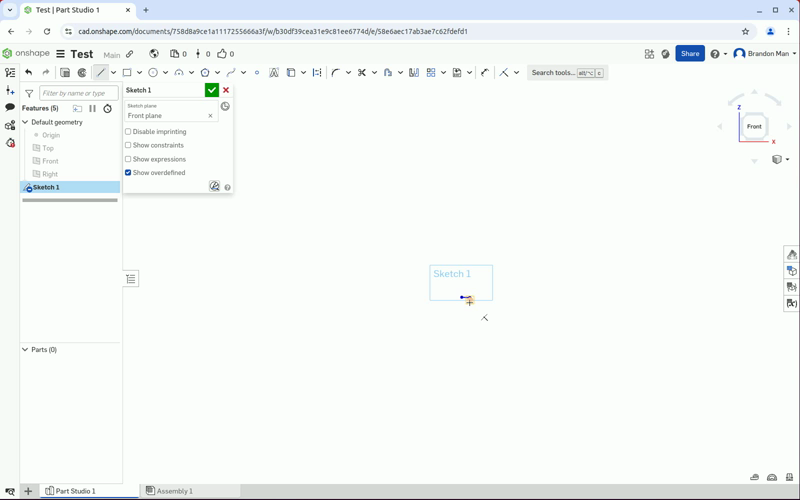
scroll(6)
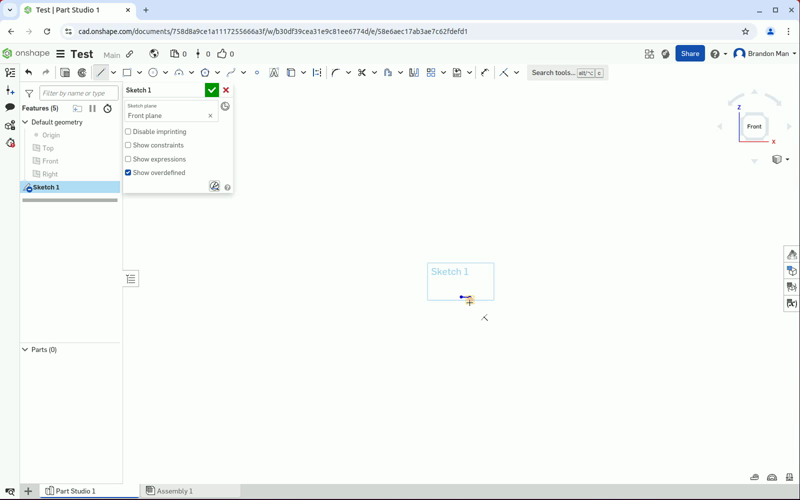
scroll(6)
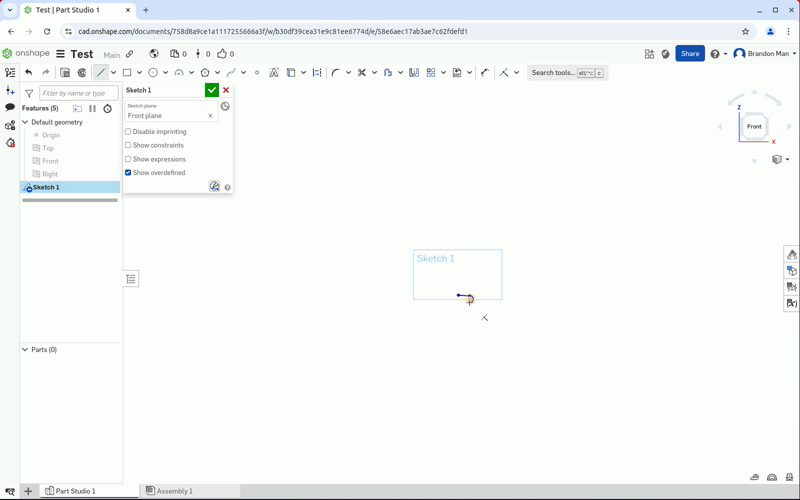
scroll(6)
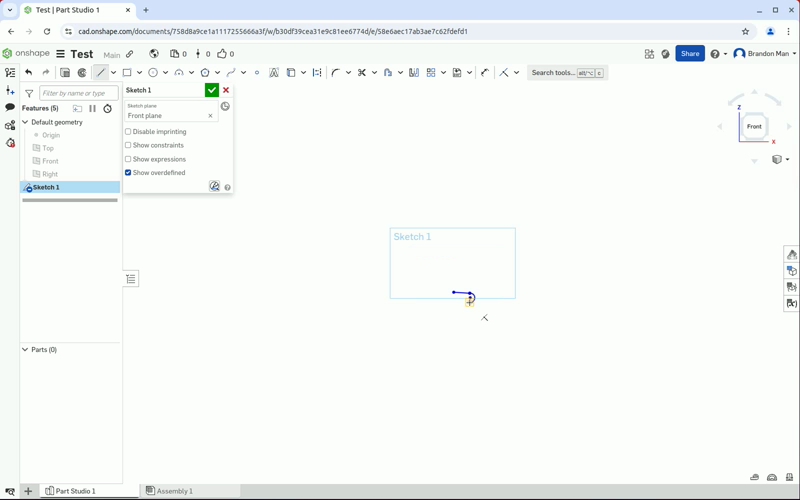
scroll(6)
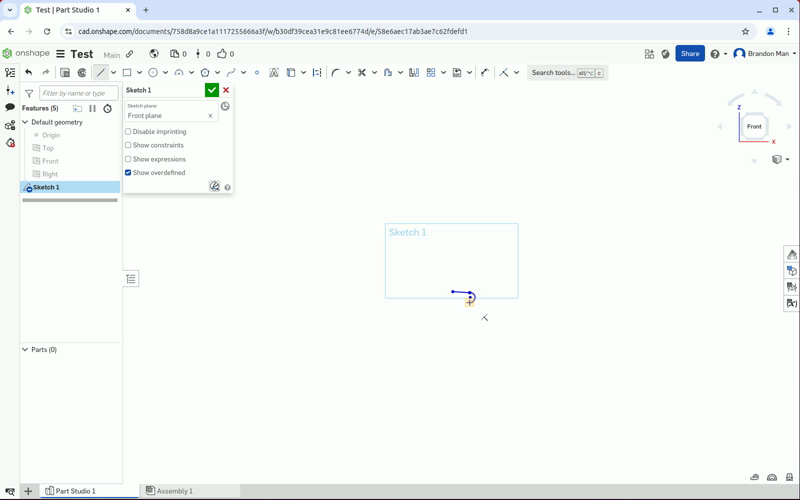
scroll(6)
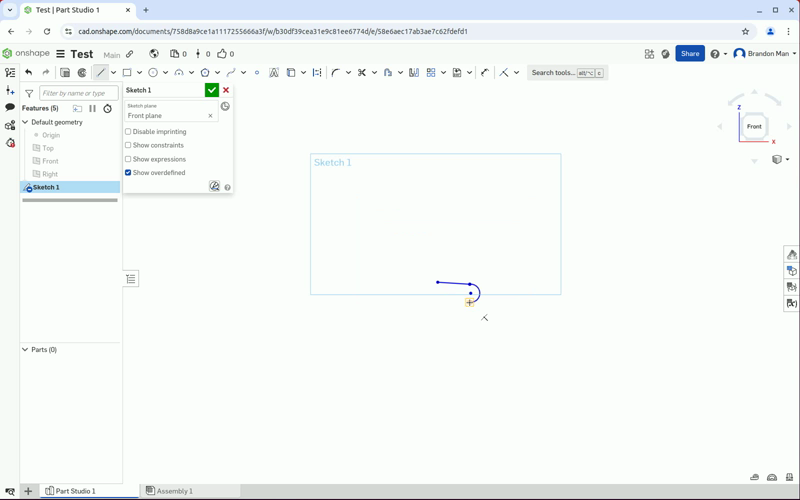
scroll(6)
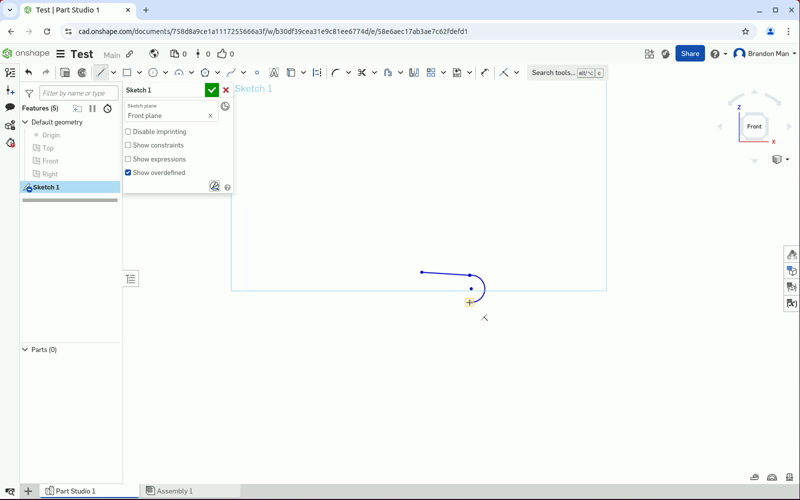
scroll(6)
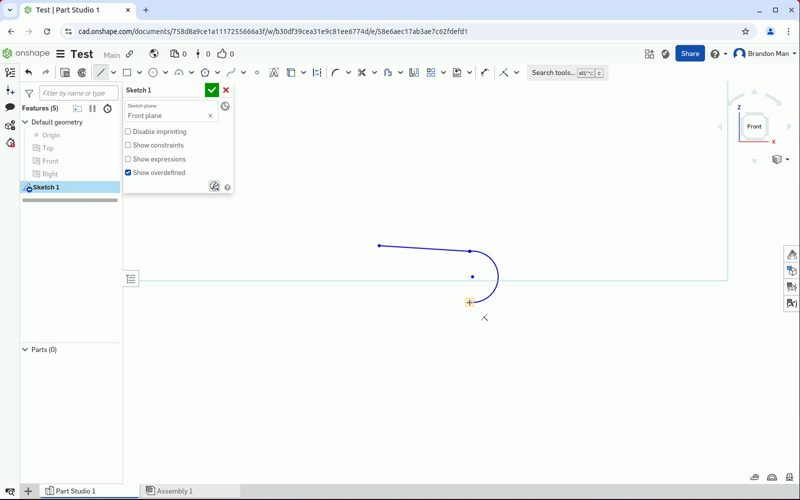
click(469, 302)
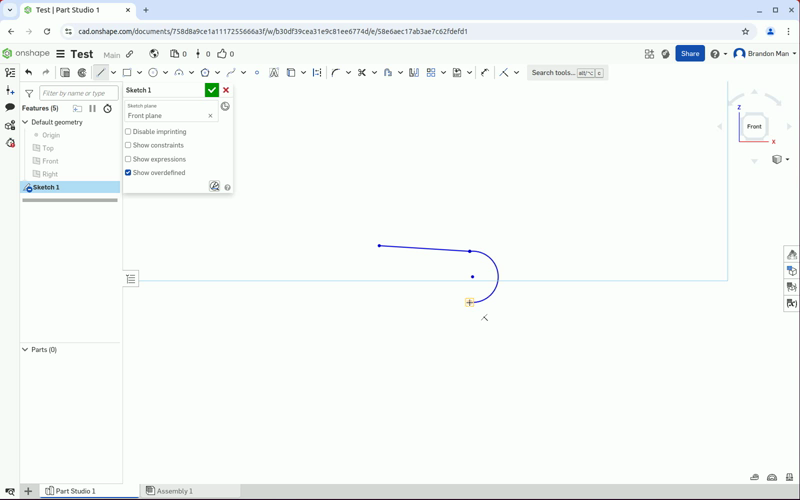
scroll(-6)
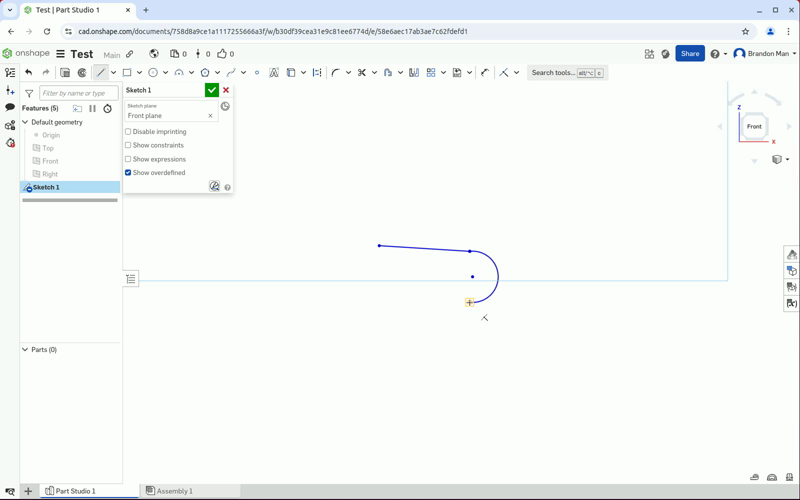
scroll(-6)
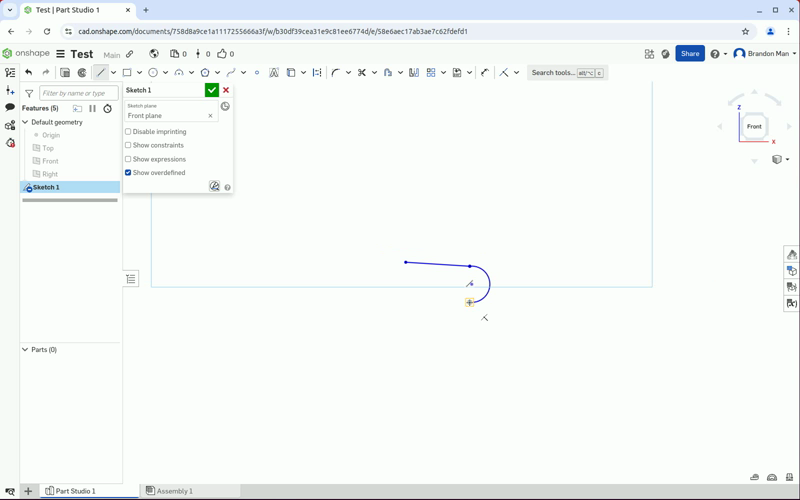
scroll(-6)
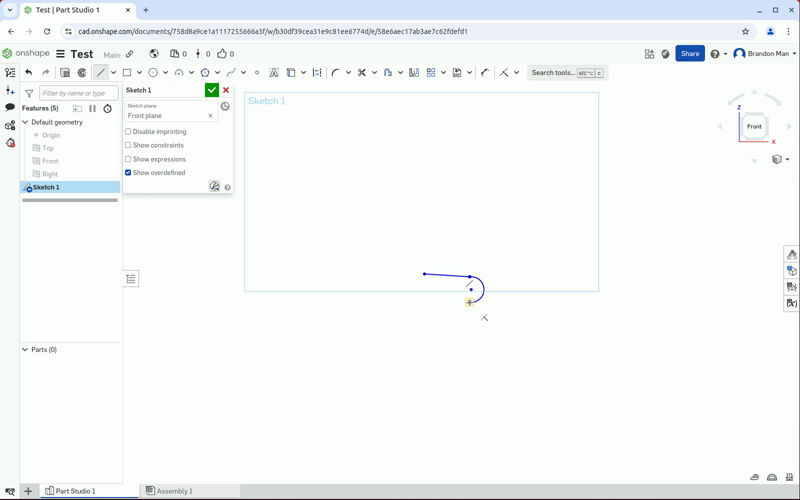
scroll(-6)
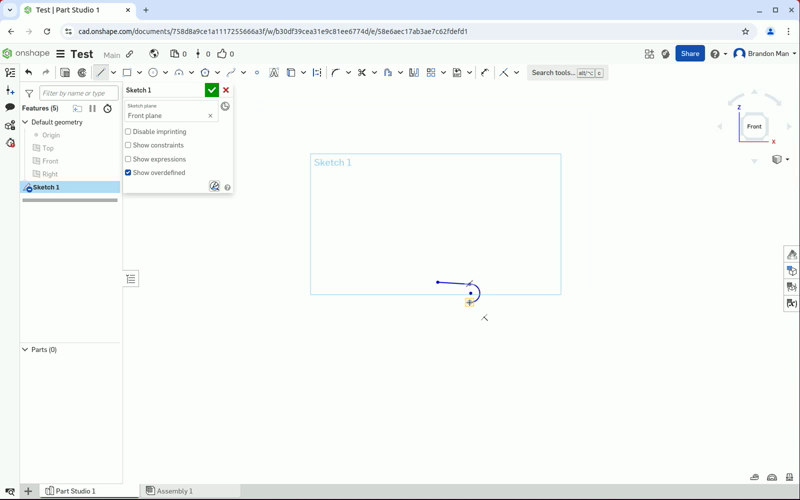
scroll(-6)
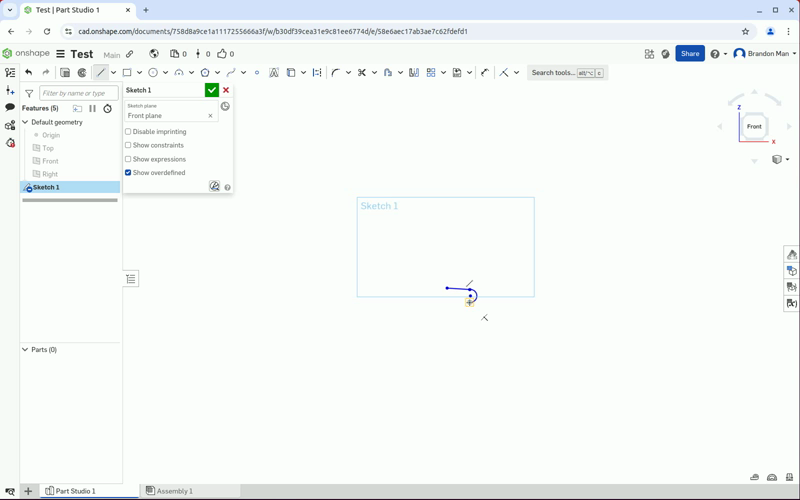
scroll(-6)
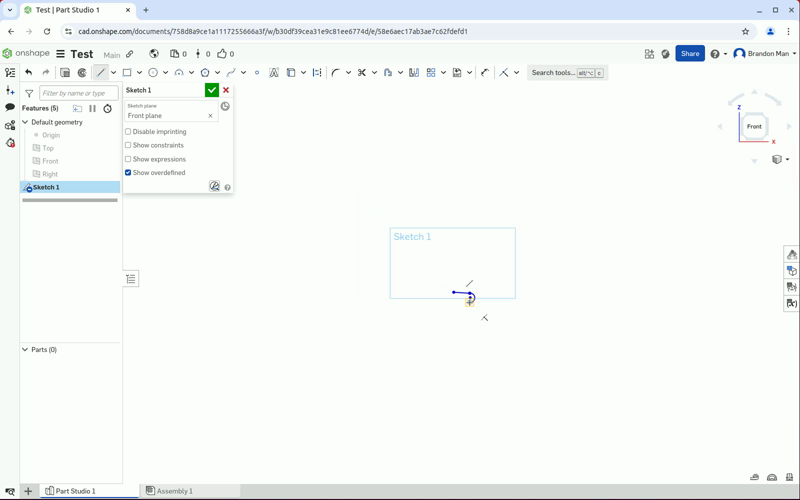
scroll(-6)
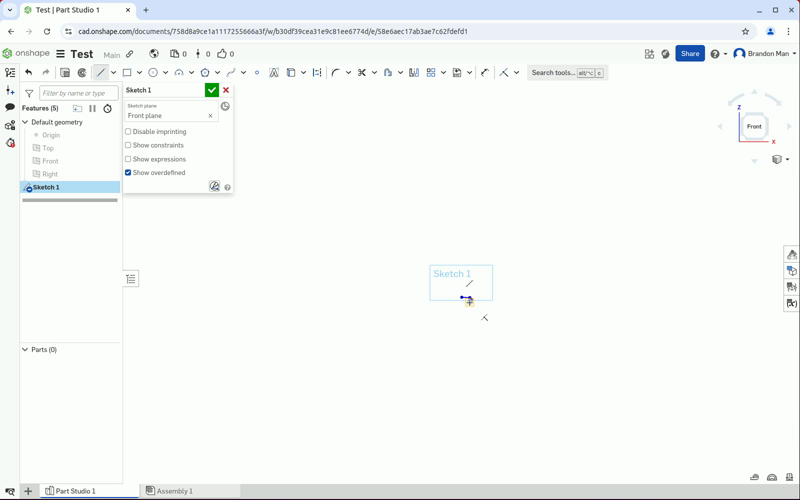
key_down(shift)
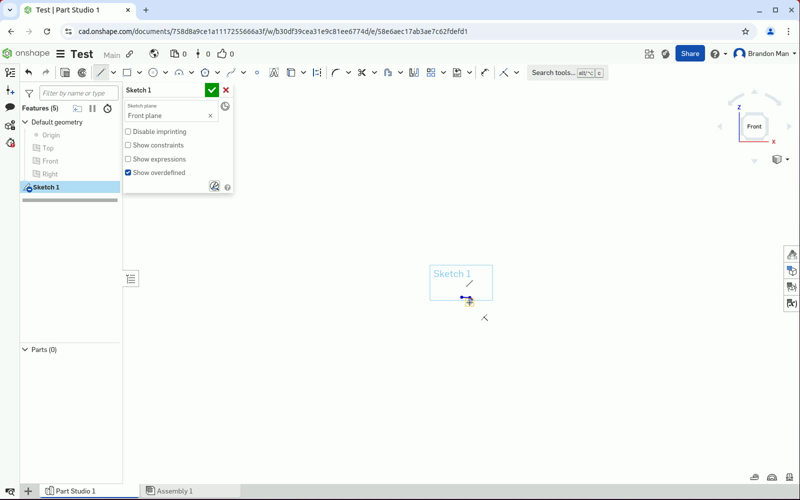
mouse_move(499, 302)
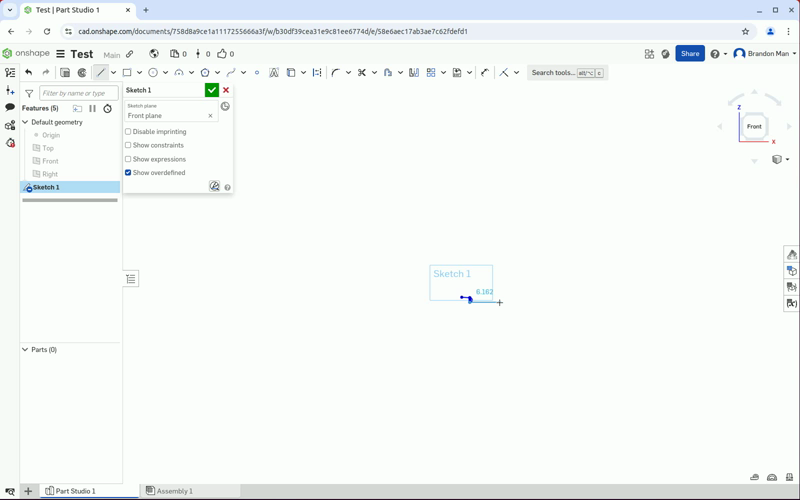
mouse_move(469, 328)
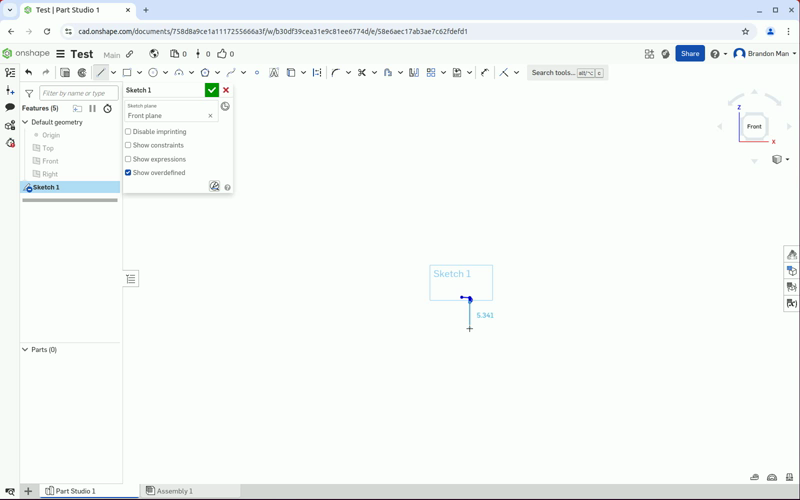
click(469, 328)
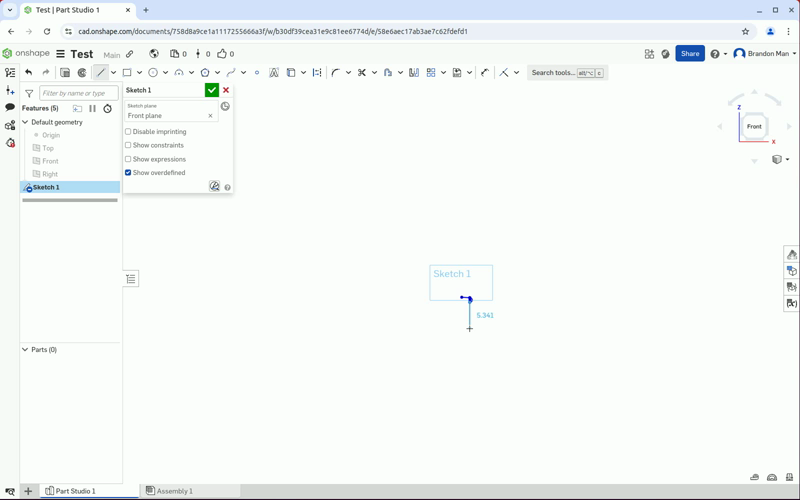
key_up(shift)
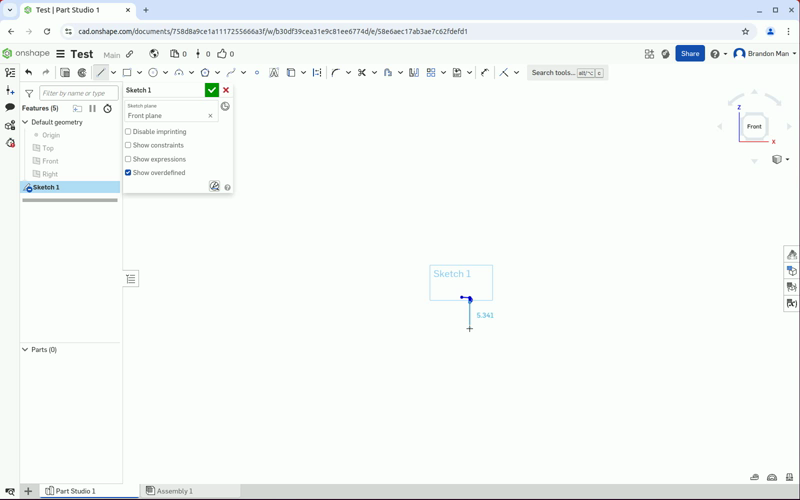
key_down(shift)
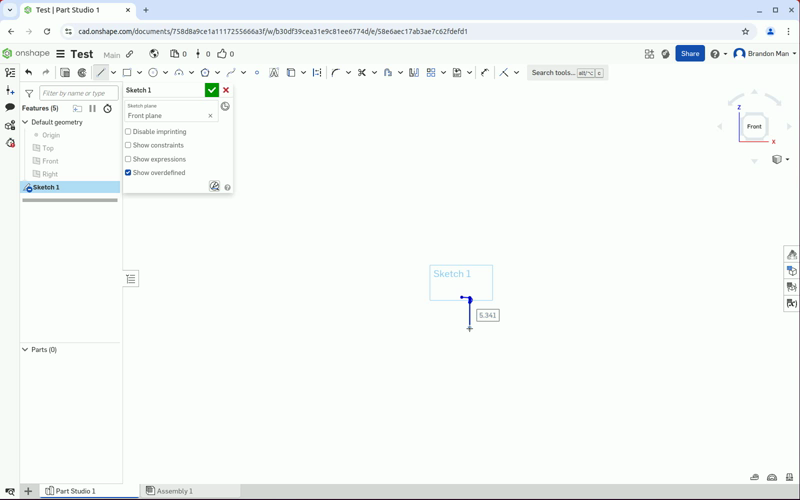
mouse_move(499, 328)
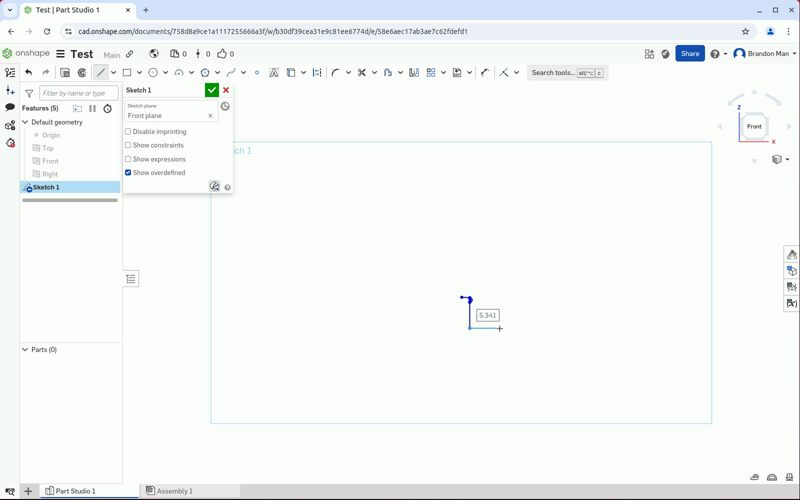
mouse_move(485, 328)
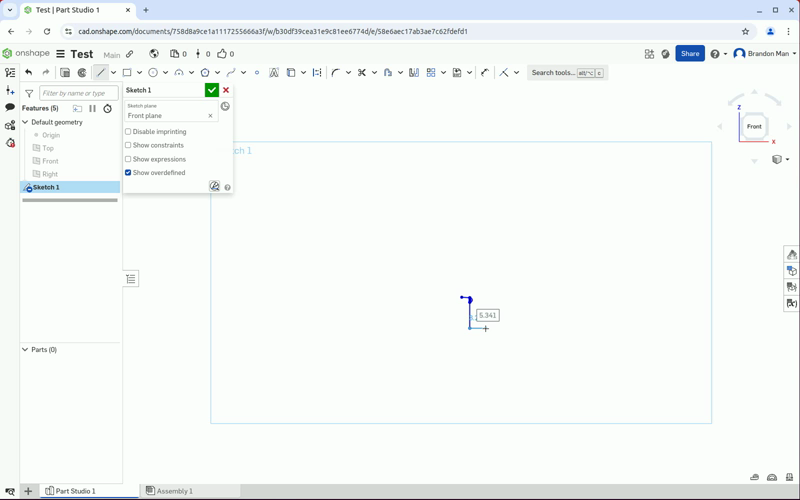
click(485, 328)
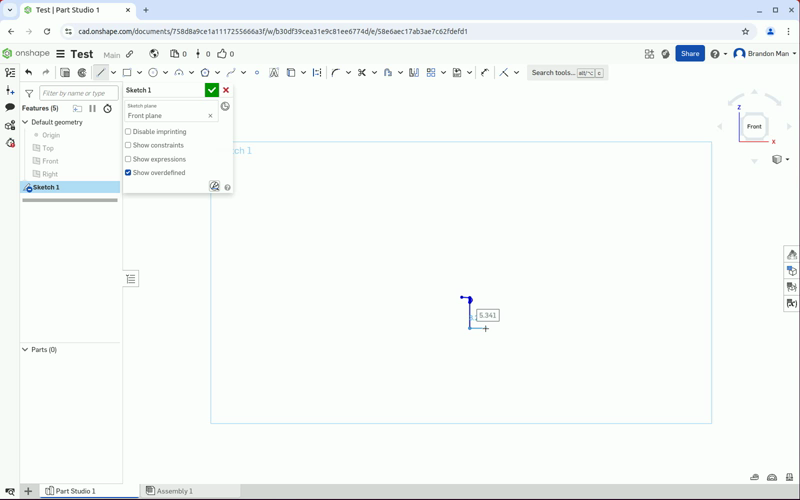
key_up(shift)
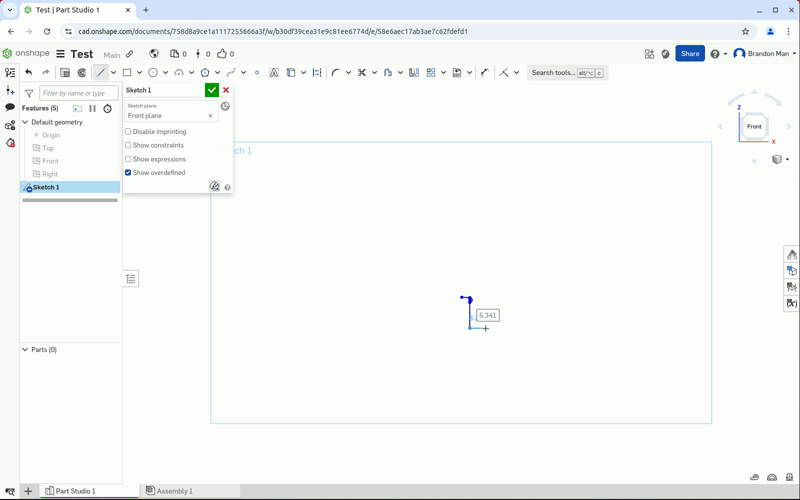
key_down(shift)
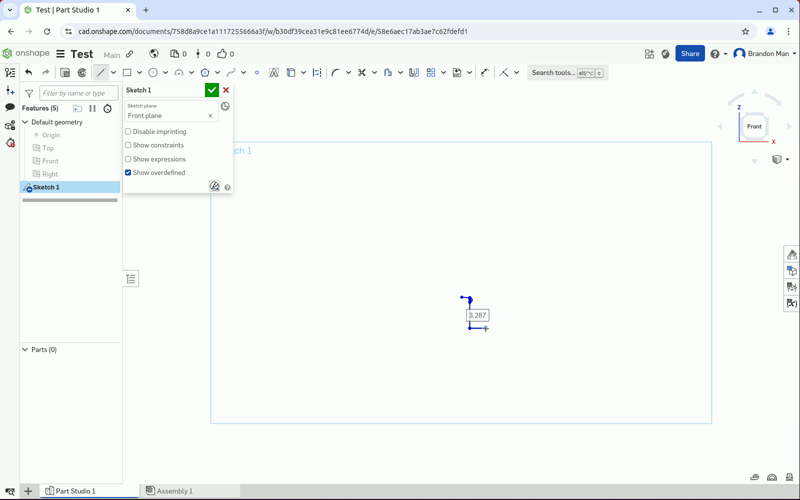
mouse_move(515, 328)
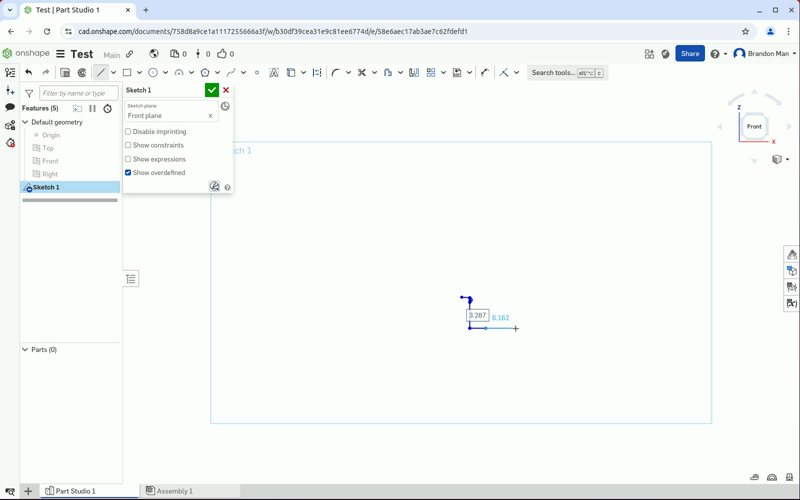
mouse_move(485, 305)
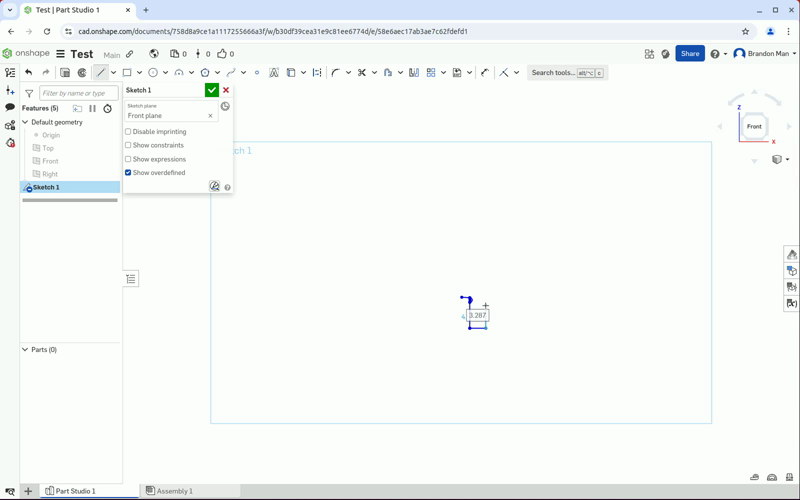
click(485, 305)
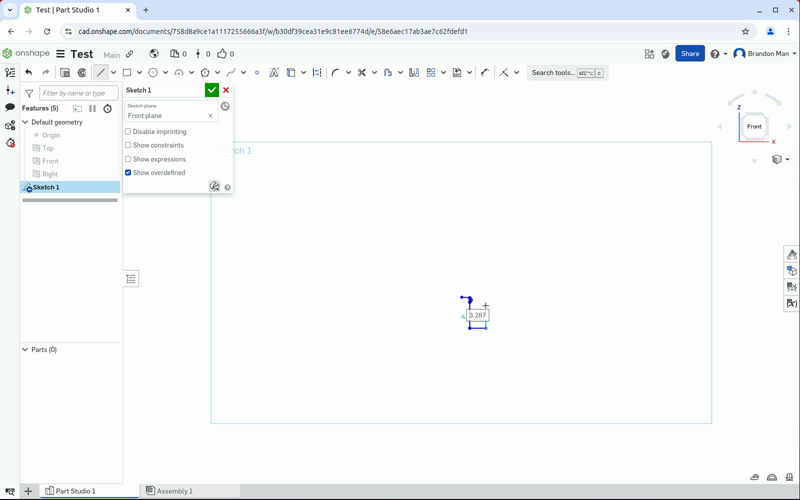
key_up(shift)
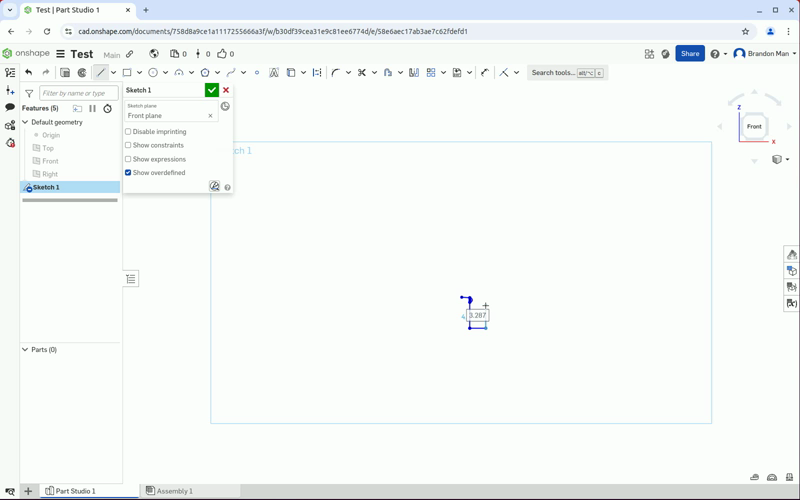
key_down(shift)
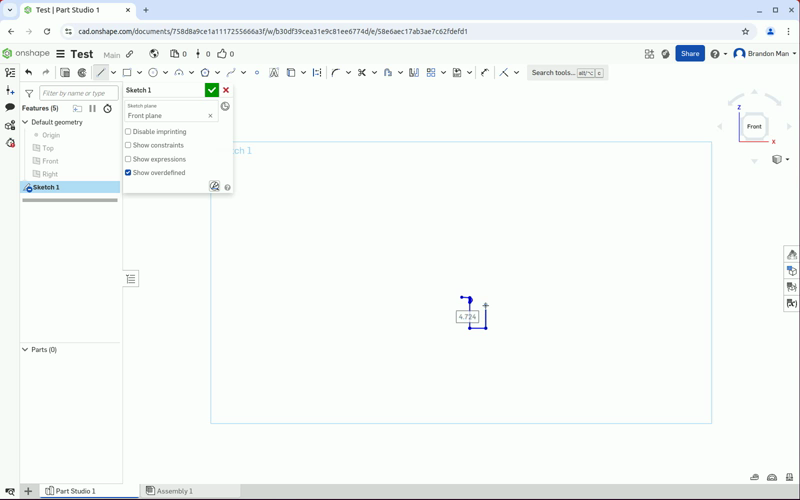
mouse_move(515, 305)
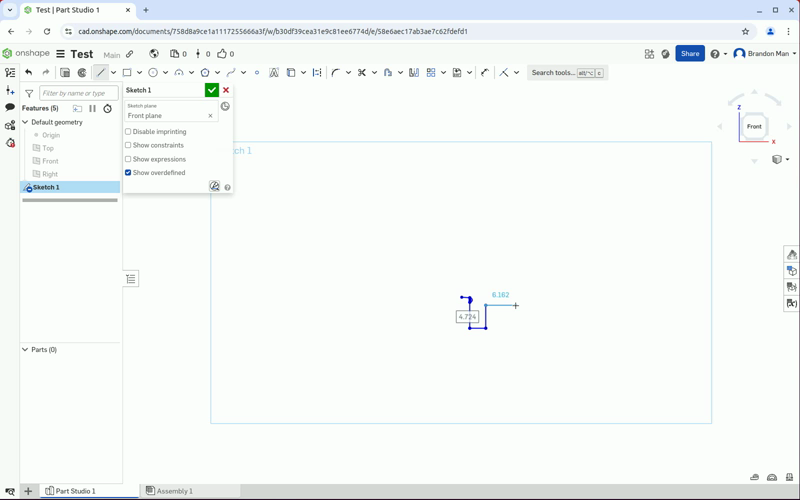
mouse_move(485, 261)
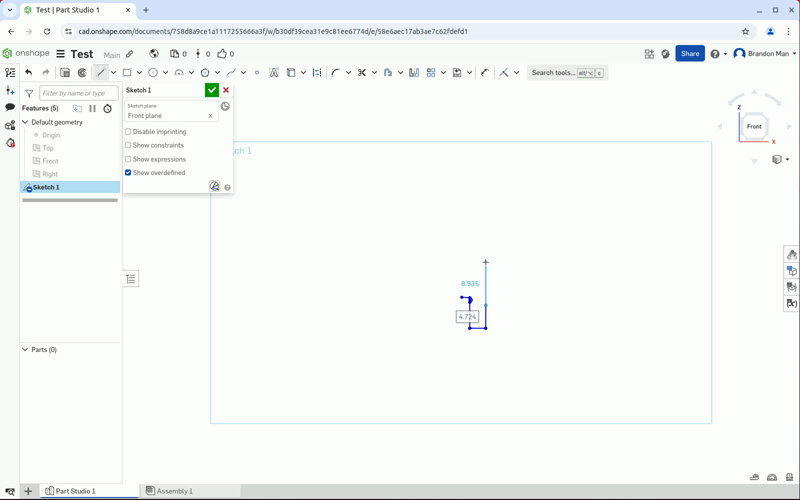
click(485, 261)
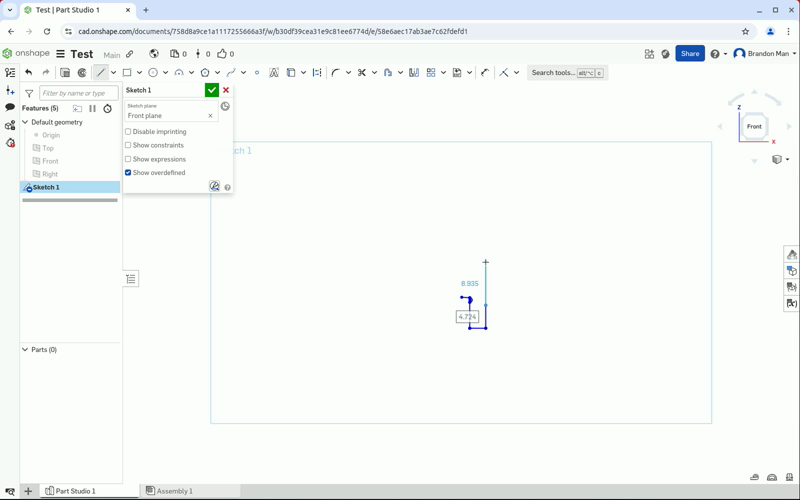
key_up(shift)
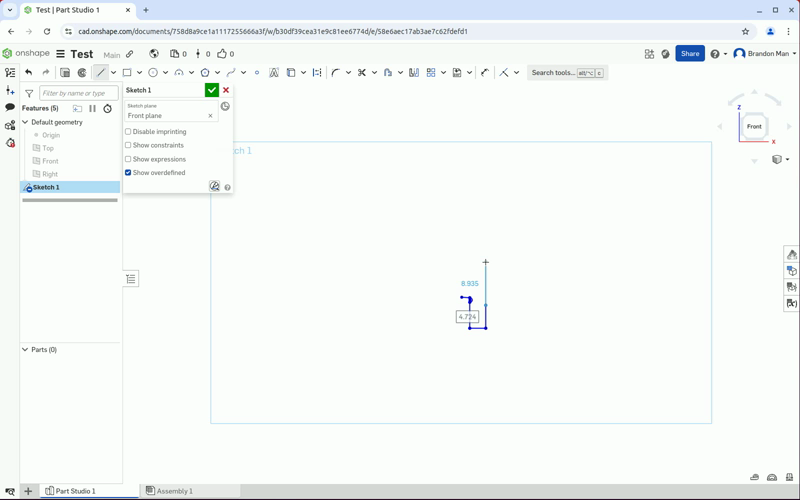
key_down(shift)
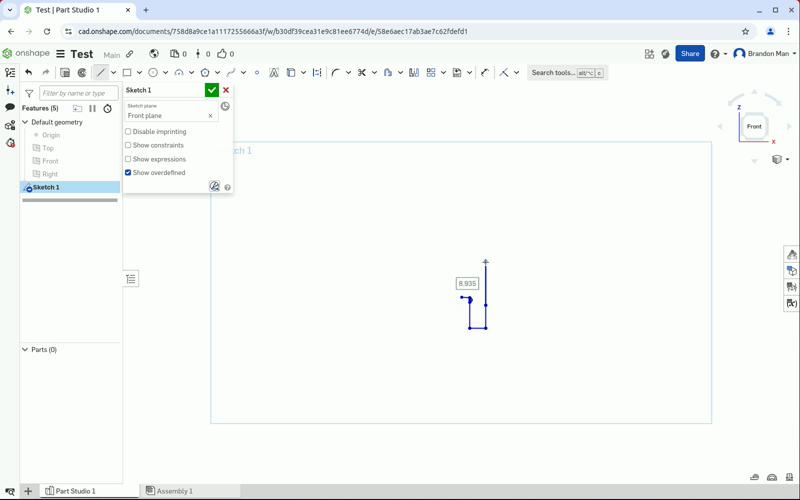
mouse_move(515, 261)
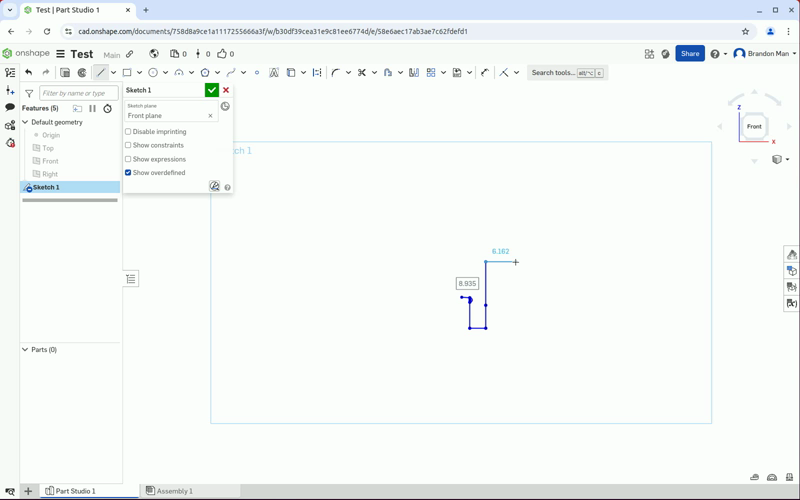
mouse_move(485, 239)
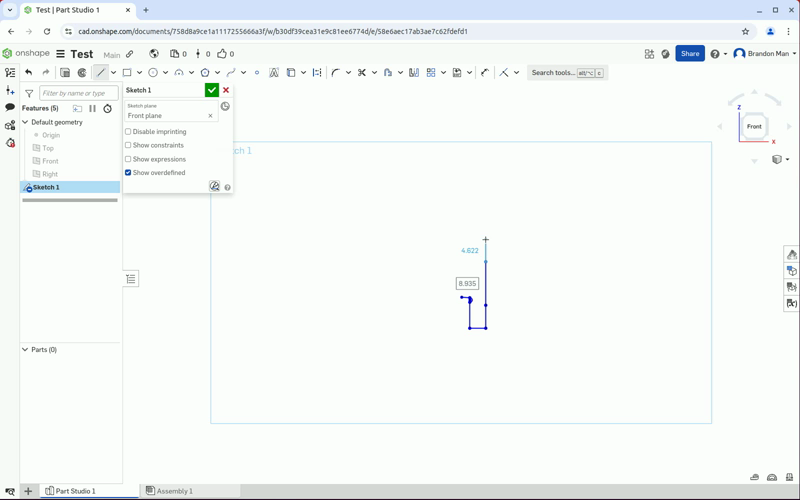
click(485, 239)
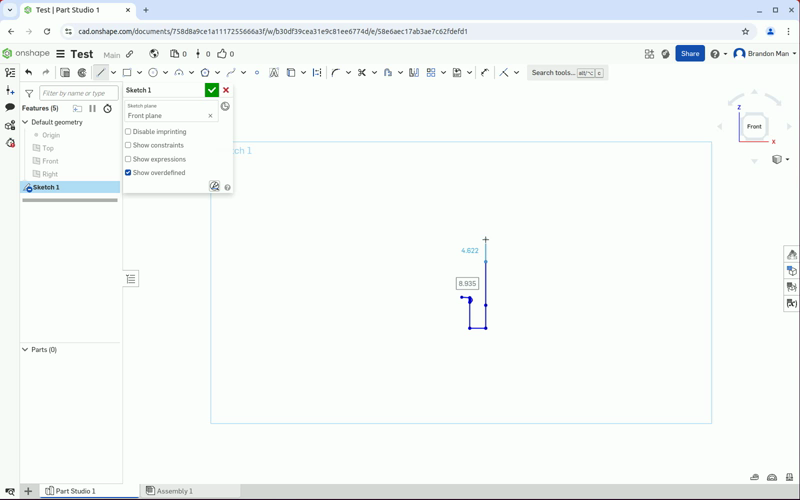
key_up(shift)
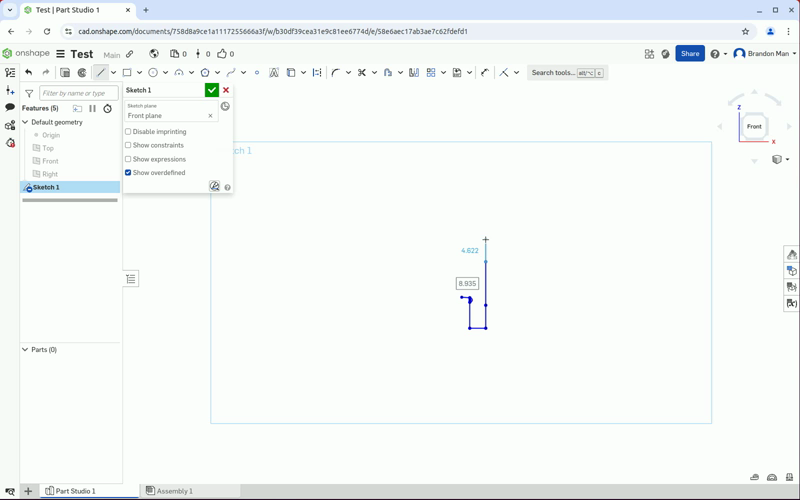
key_down(shift)
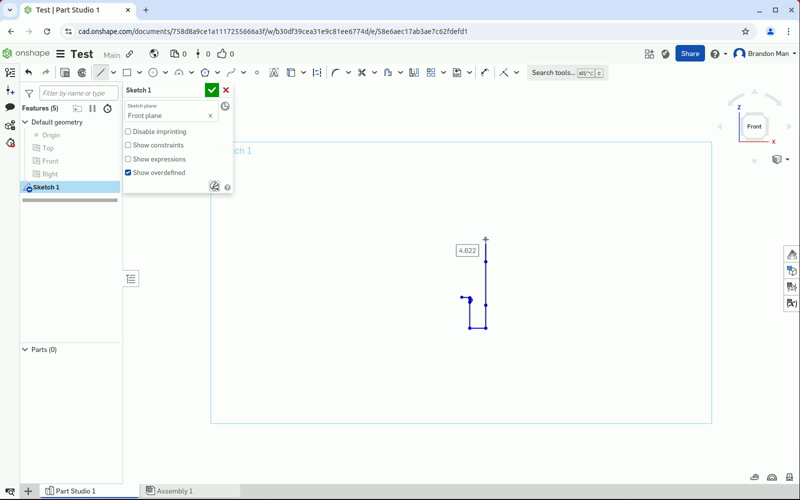
mouse_move(515, 239)
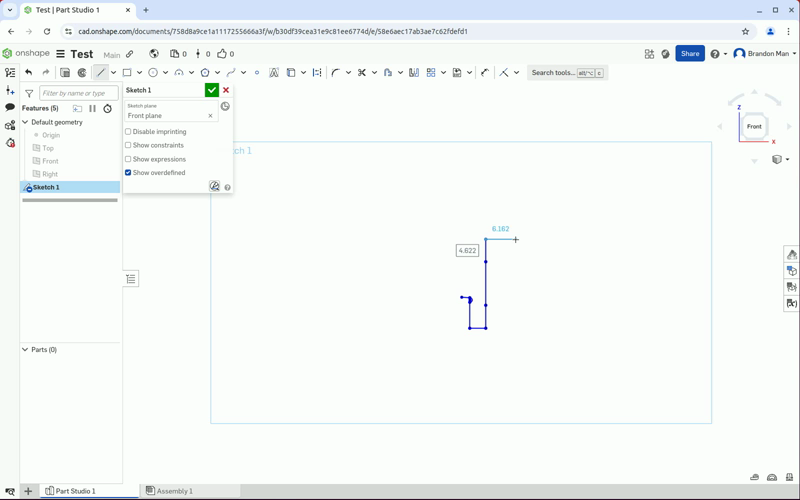
mouse_move(469, 239)
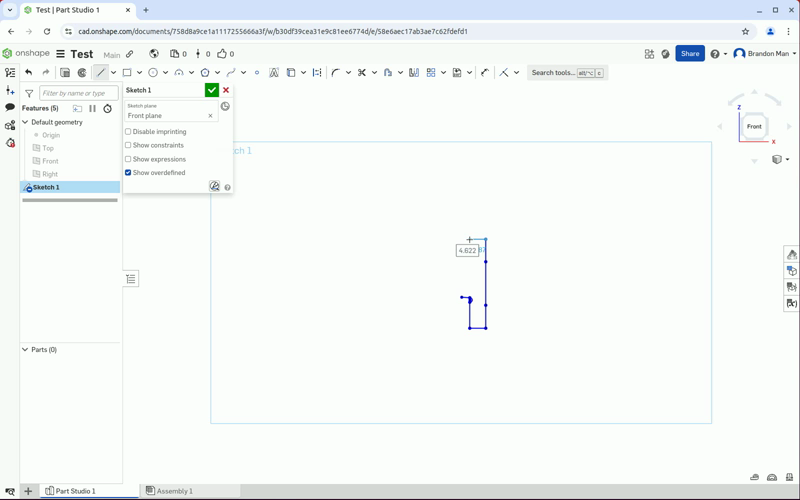
click(469, 239)
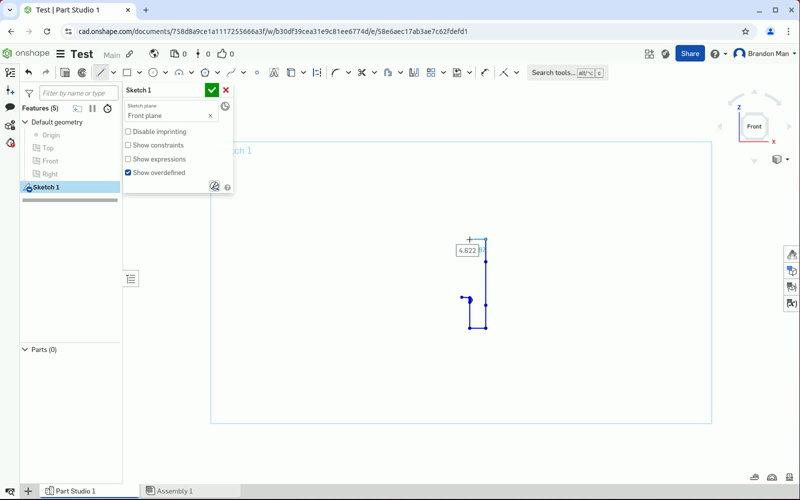
key_up(shift)
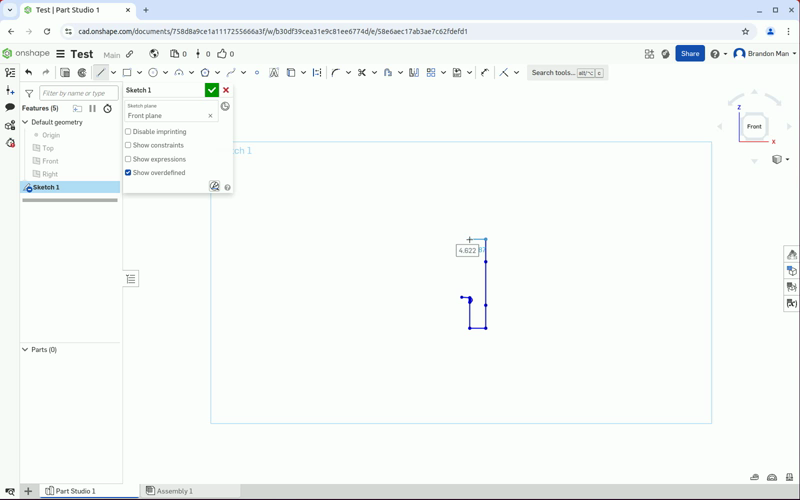
key_down(shift)
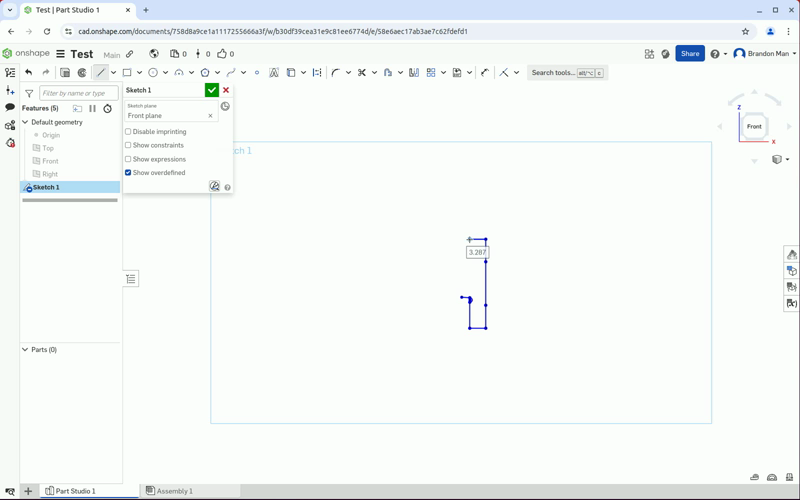
mouse_move(499, 239)
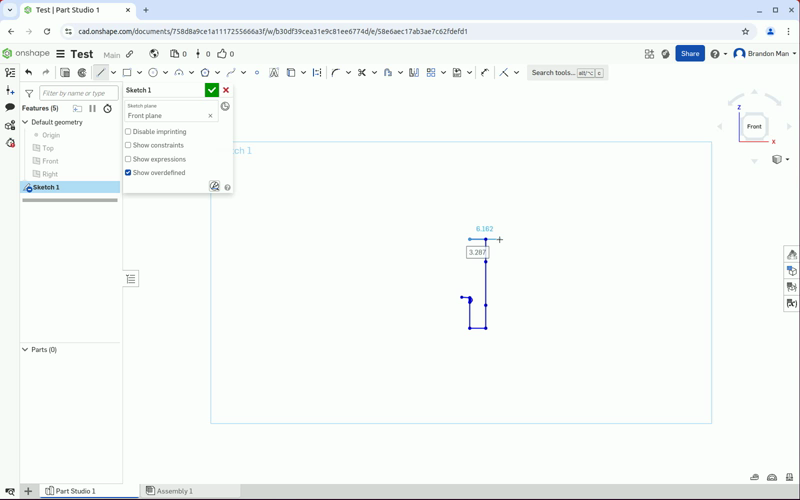
mouse_move(469, 264)
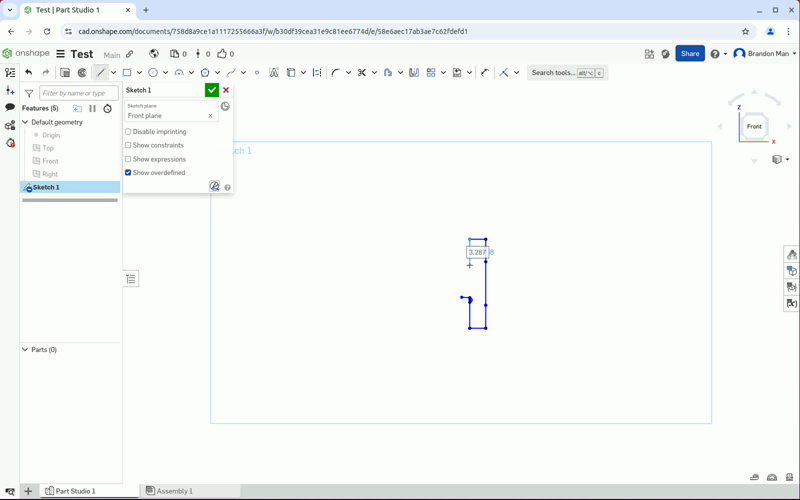
click(469, 264)
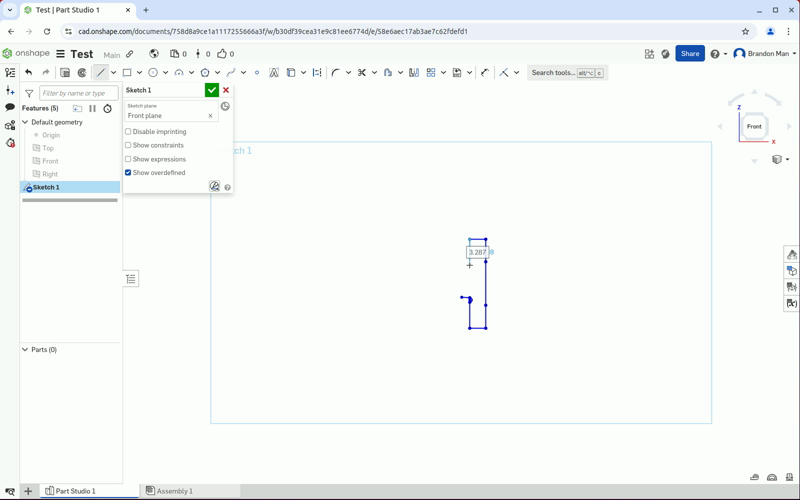
key_up(shift)
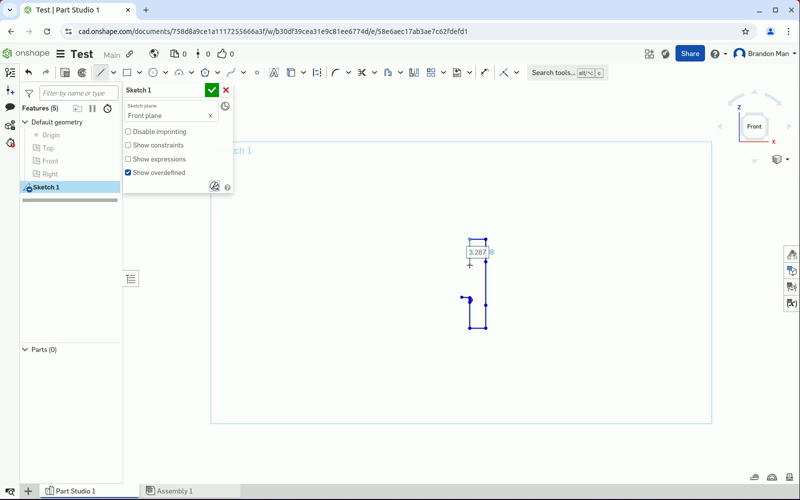
key(esc)
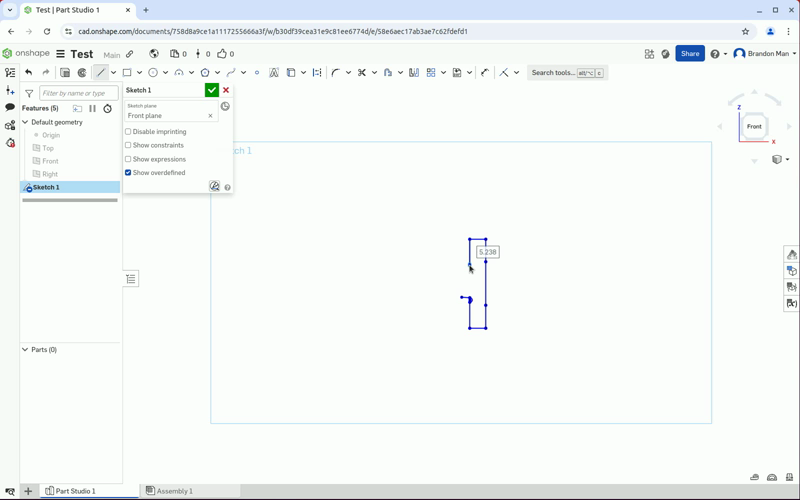
key(a)
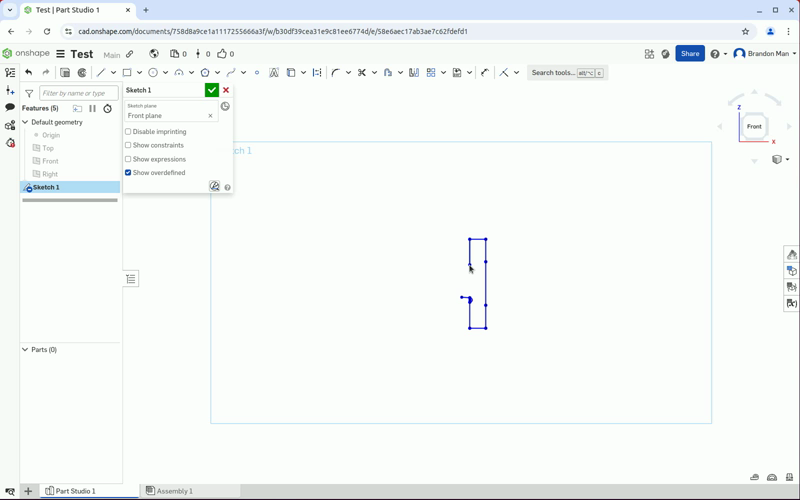
mouse_move(469, 264)
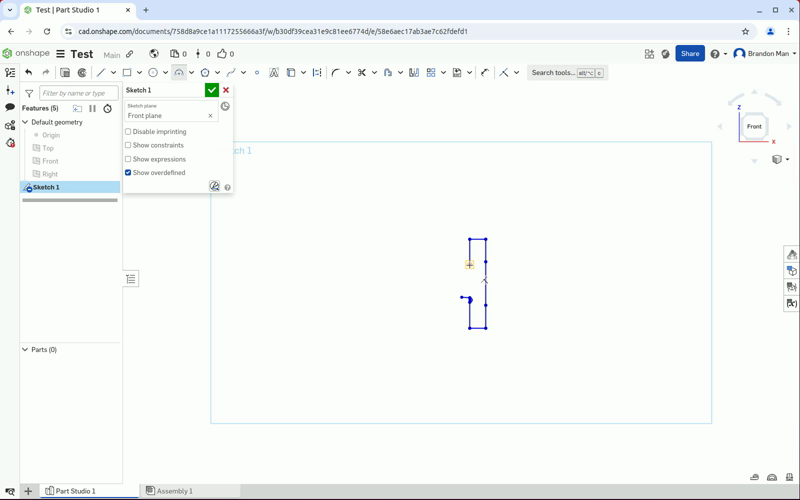
click(469, 264)
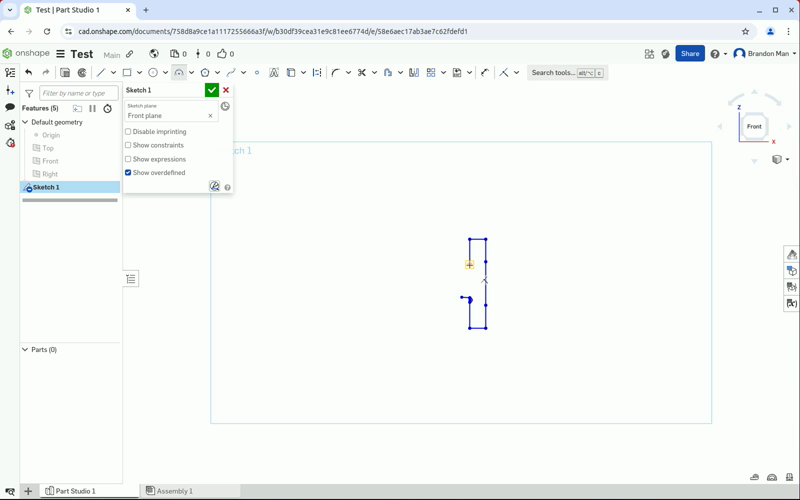
key_down(shift)
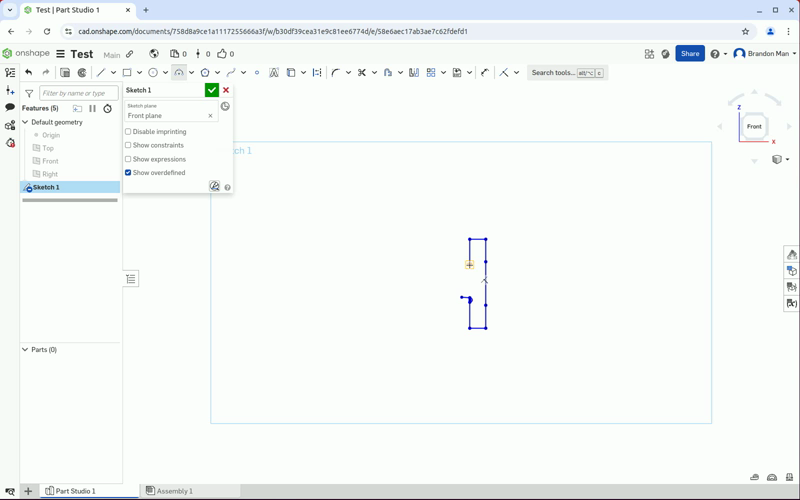
mouse_move(469, 268)
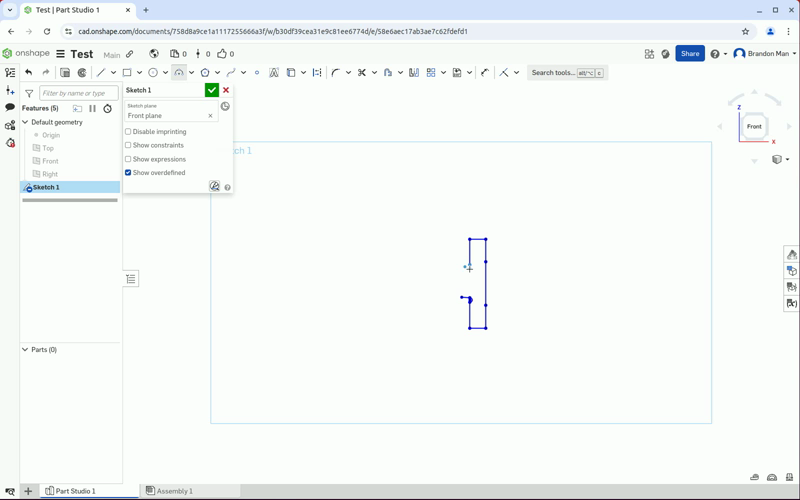
scroll(6)
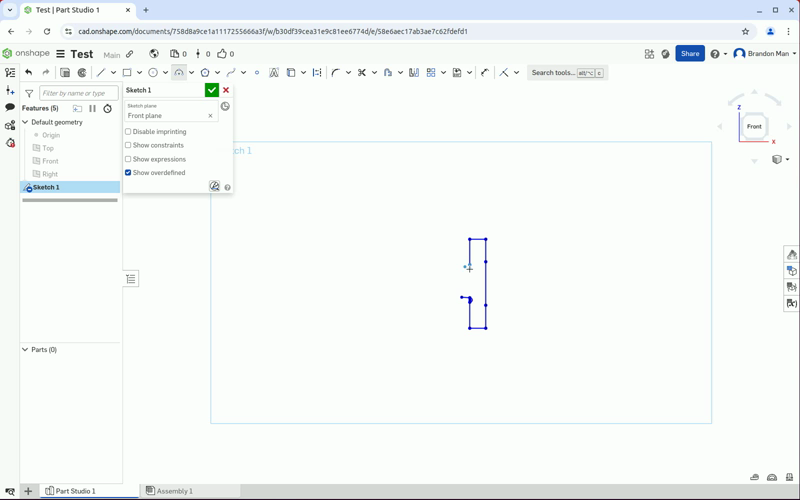
scroll(6)
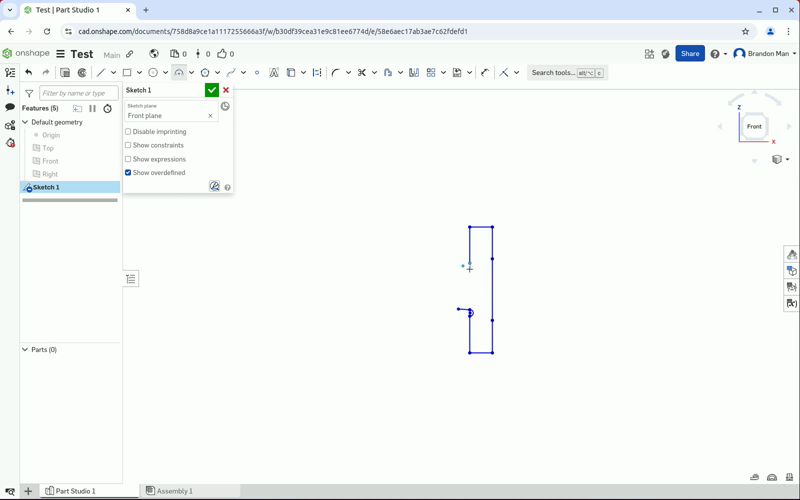
scroll(6)
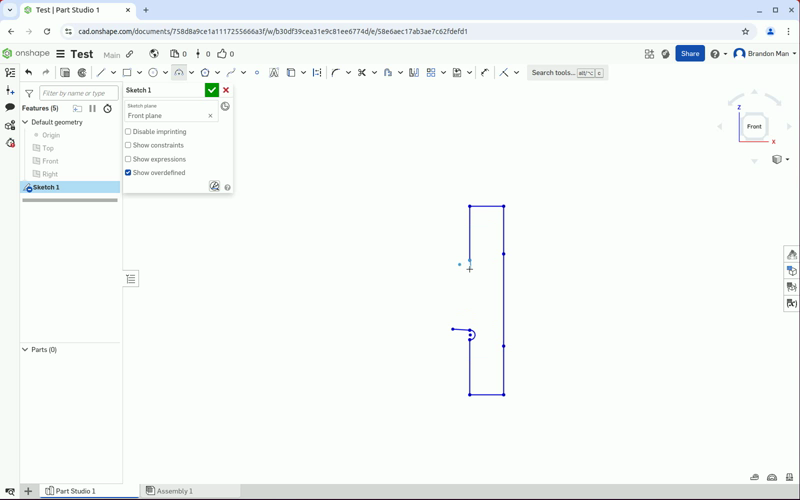
scroll(6)
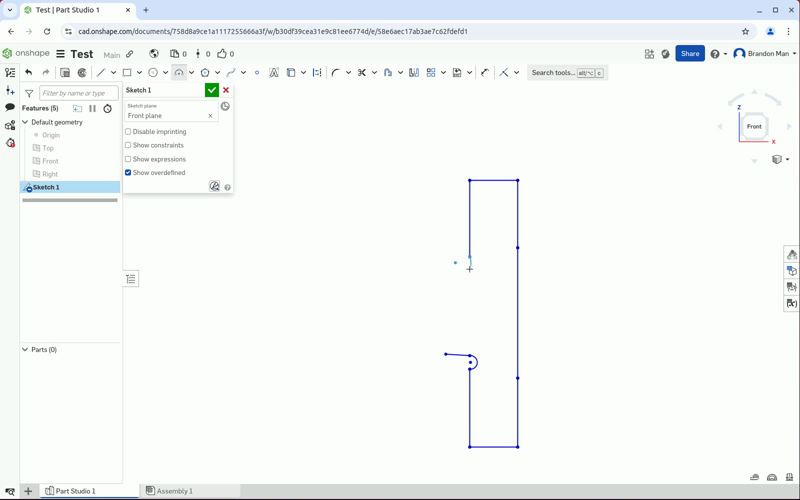
scroll(6)
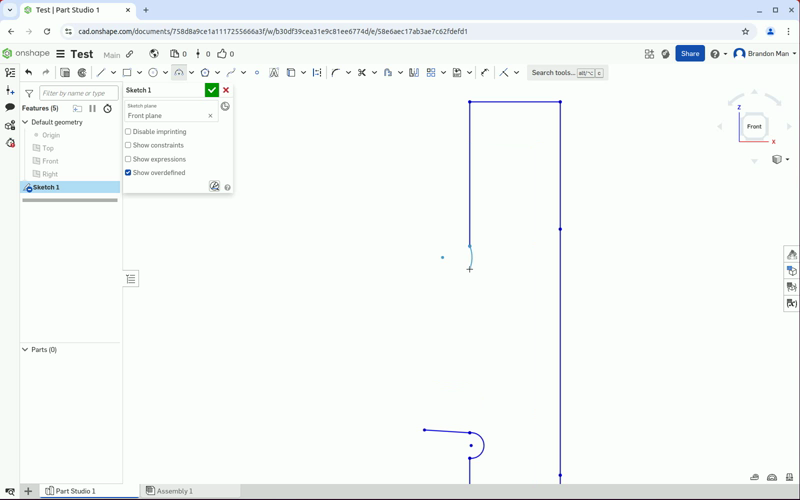
scroll(6)
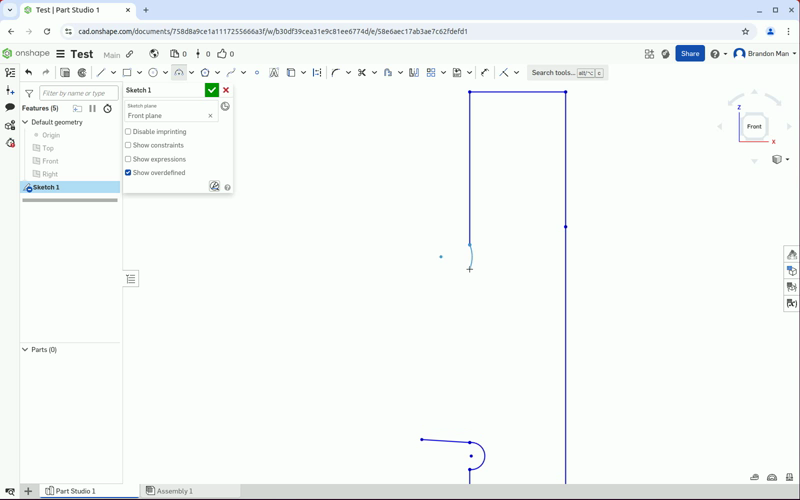
scroll(6)
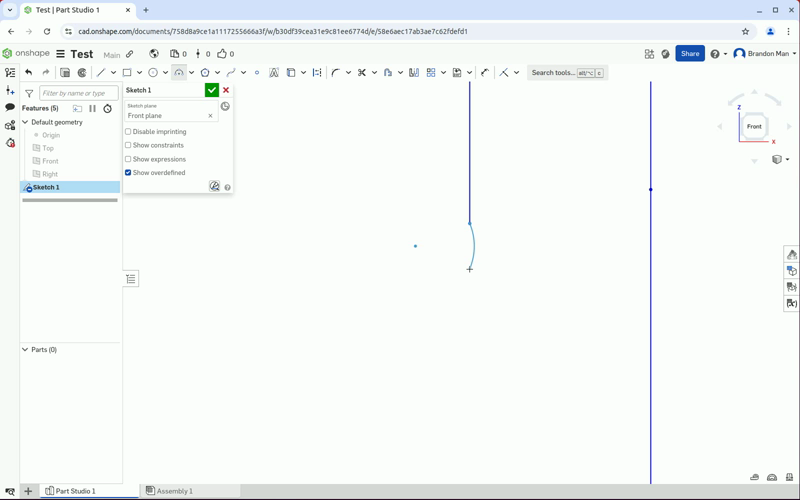
click(469, 268)
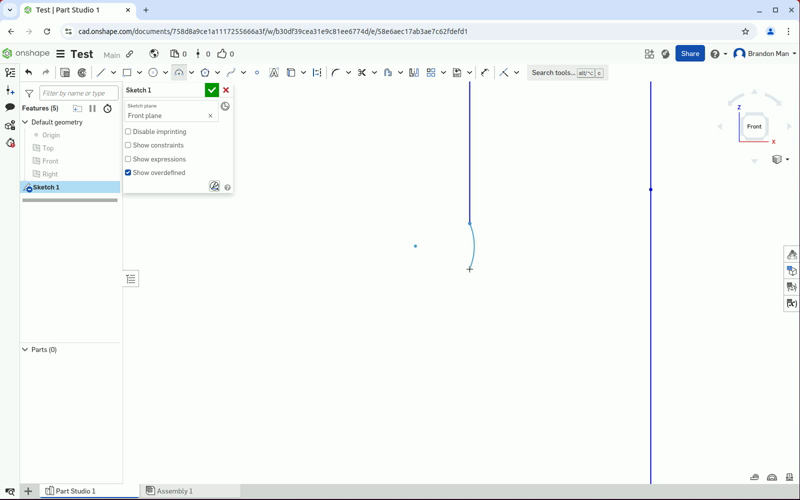
scroll(-6)
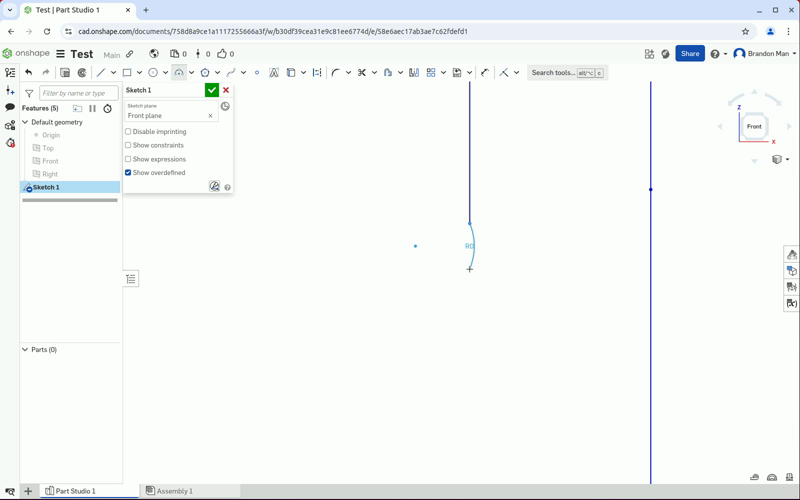
scroll(-6)
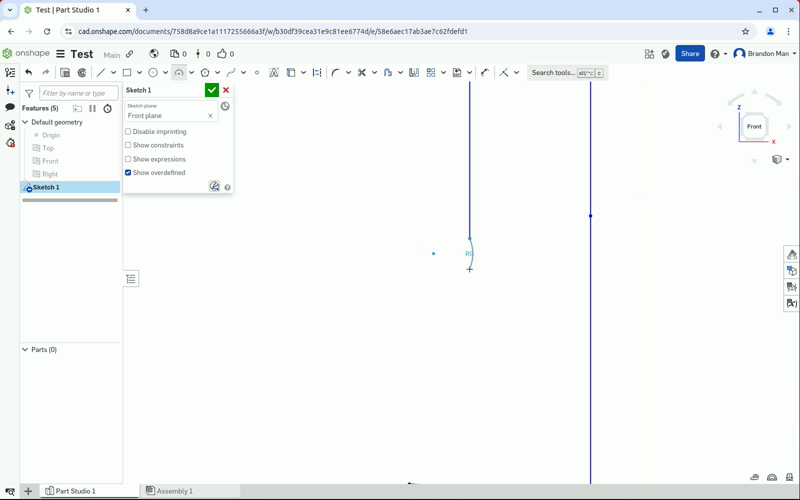
scroll(-6)
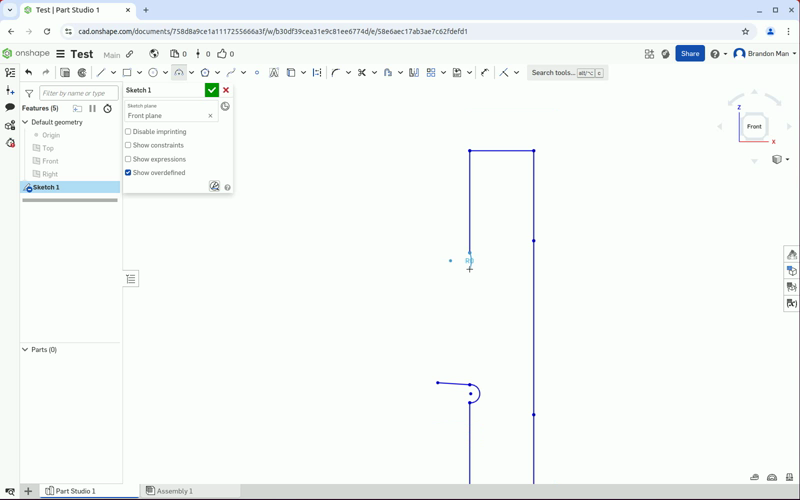
scroll(-6)
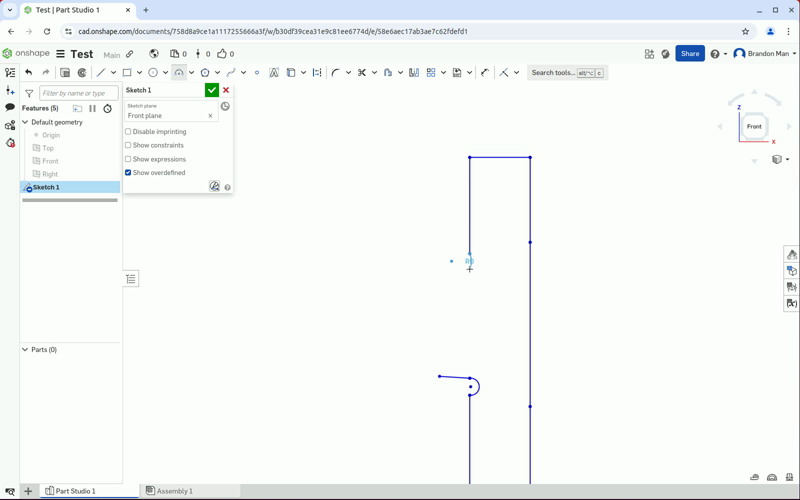
scroll(-6)
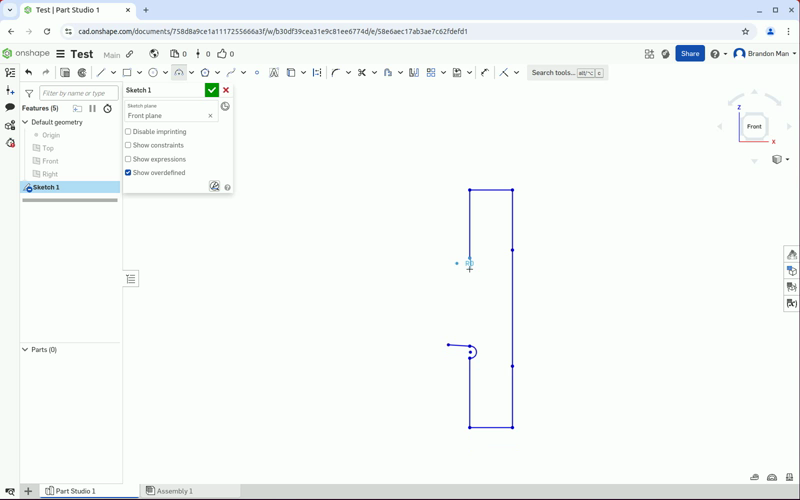
scroll(-6)
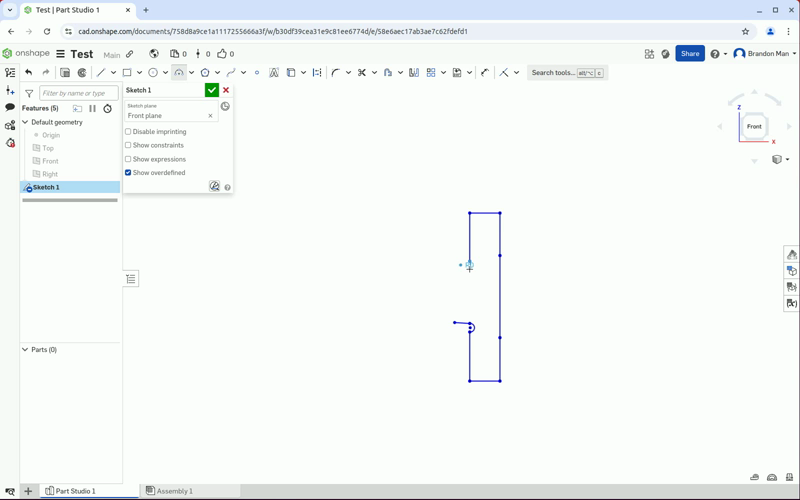
scroll(-6)
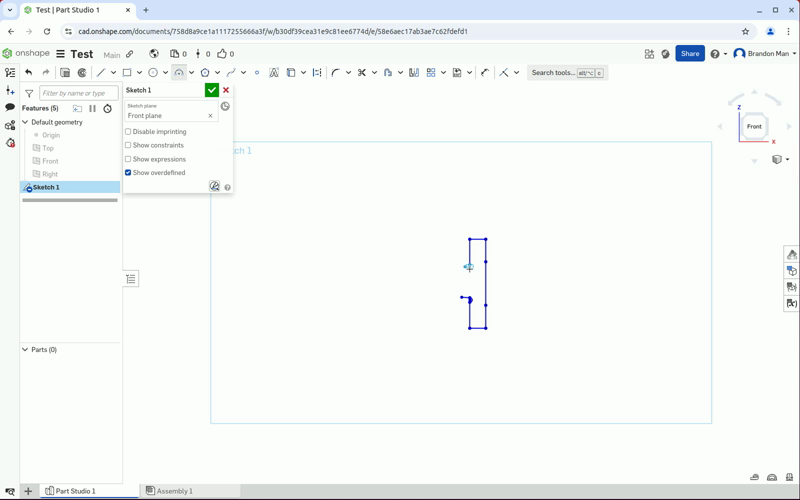
mouse_move(471, 266)
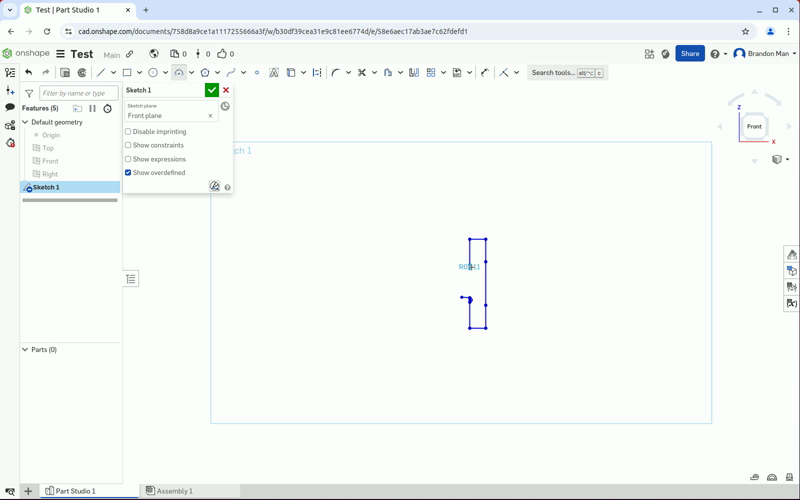
scroll(6)
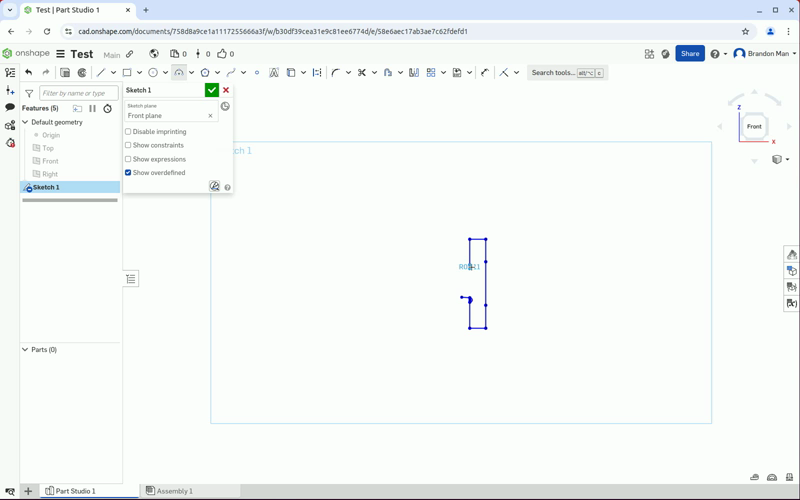
scroll(6)
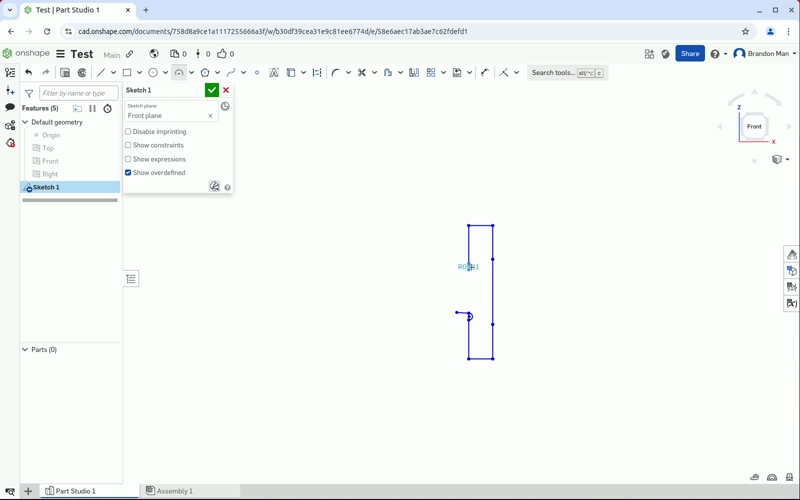
scroll(6)
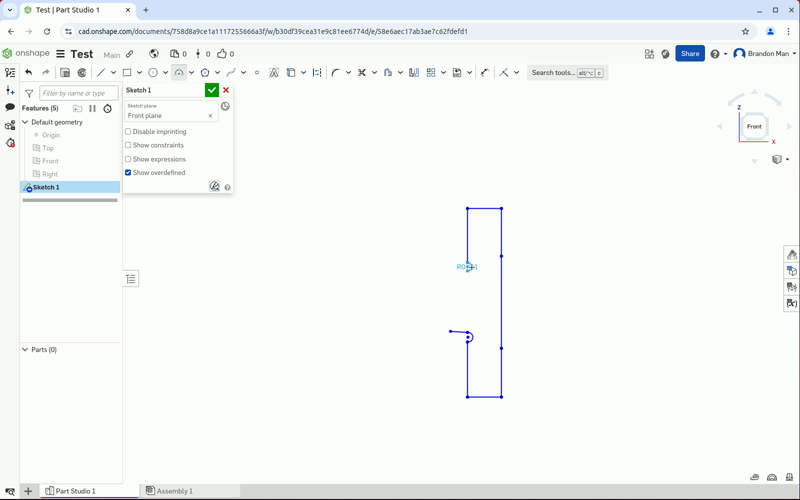
scroll(6)
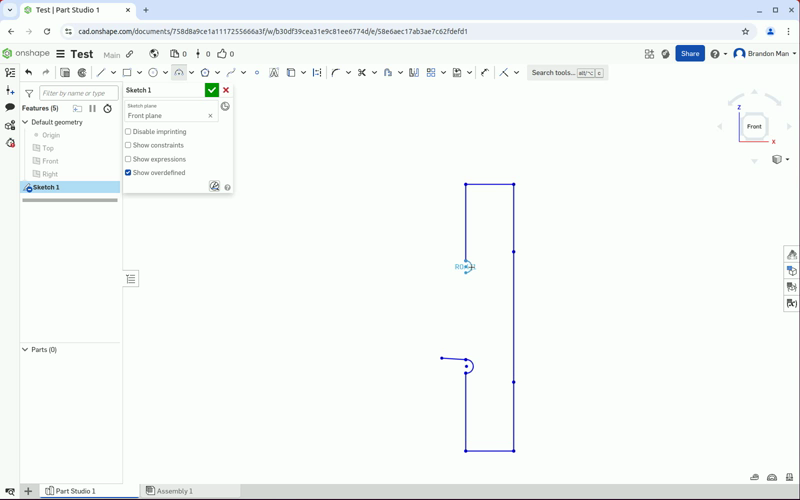
scroll(6)
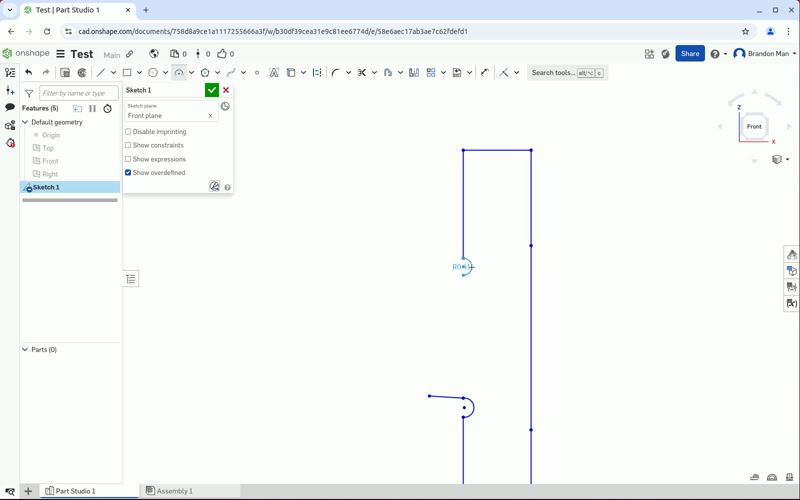
scroll(6)
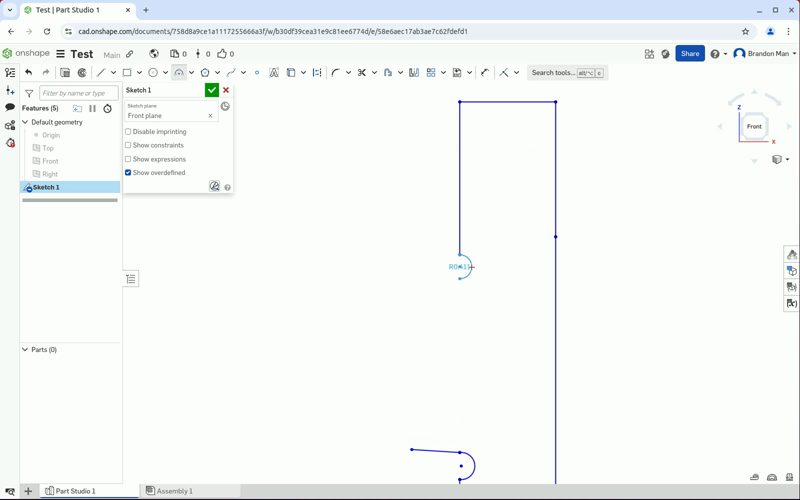
scroll(6)
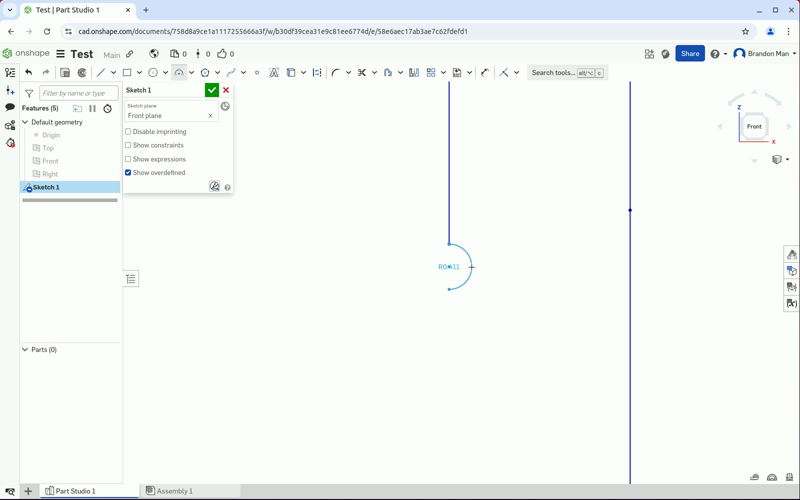
click(471, 266)
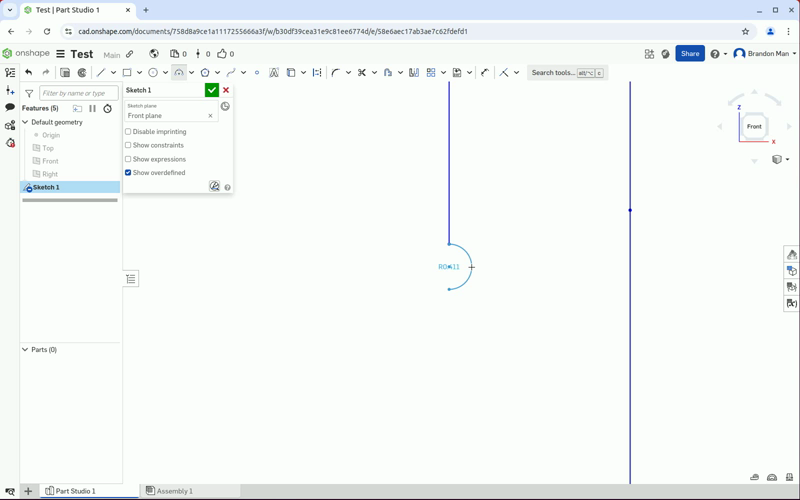
scroll(-6)
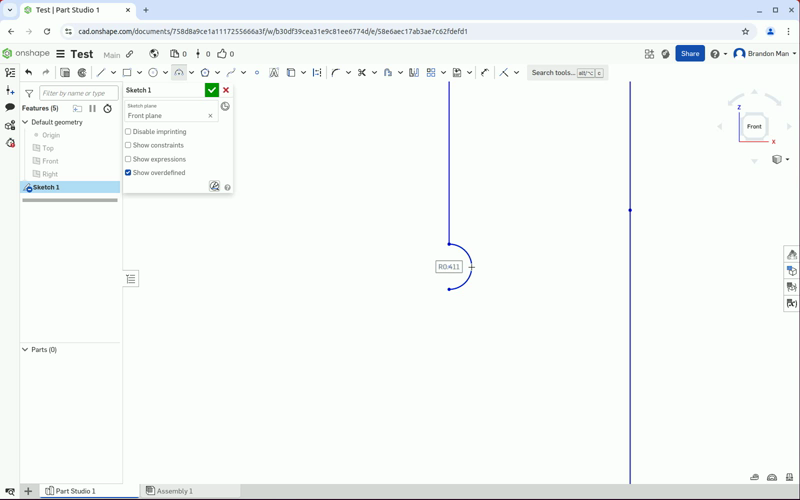
scroll(-6)
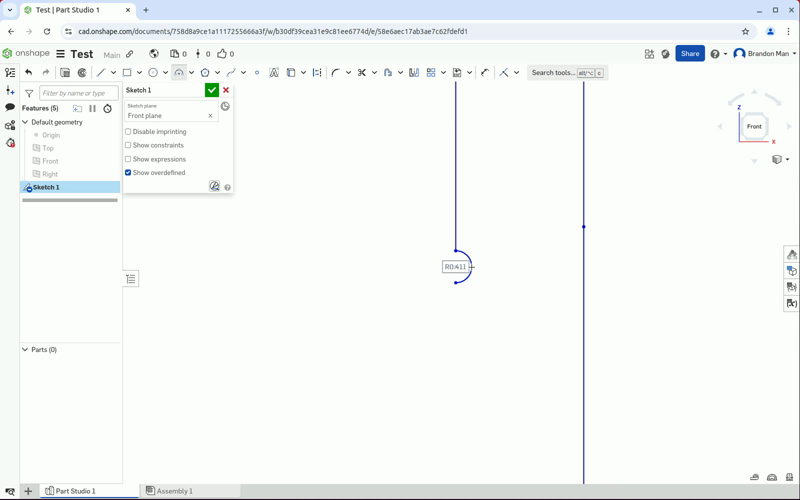
scroll(-6)
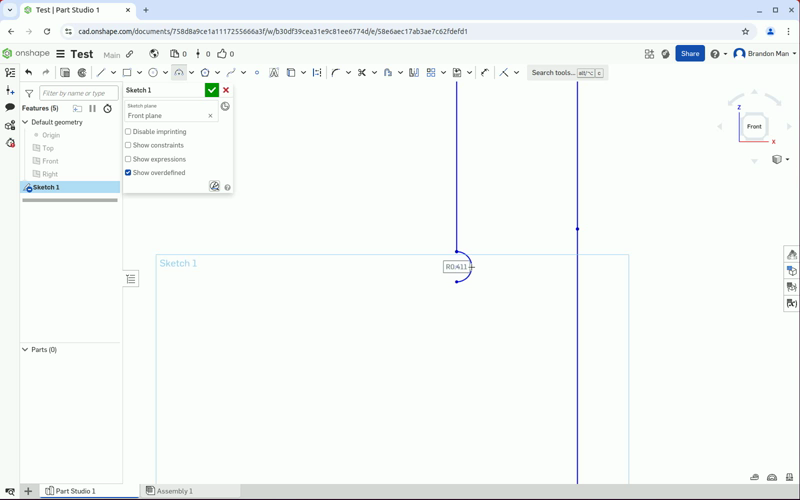
scroll(-6)
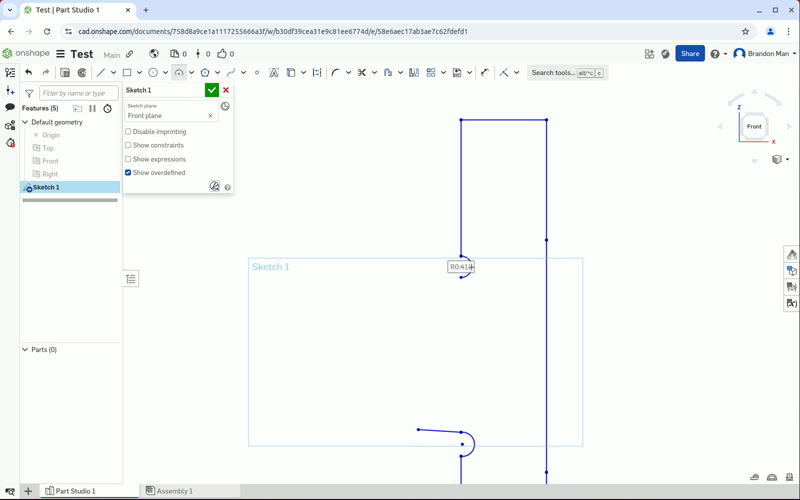
scroll(-6)
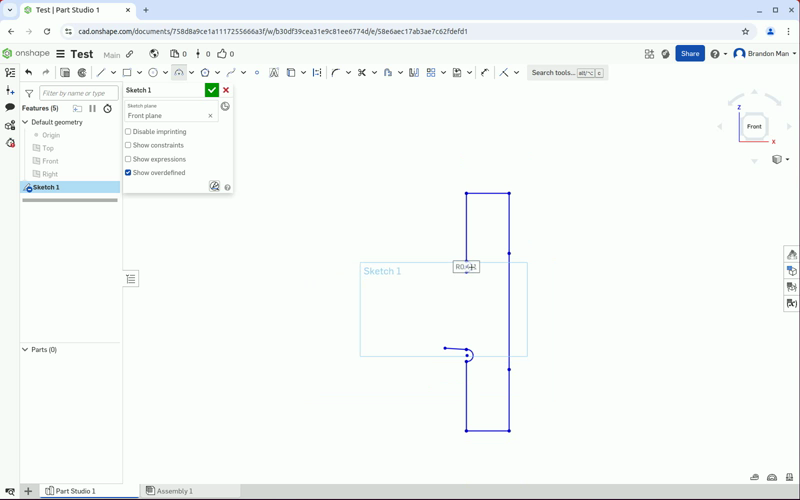
scroll(-6)
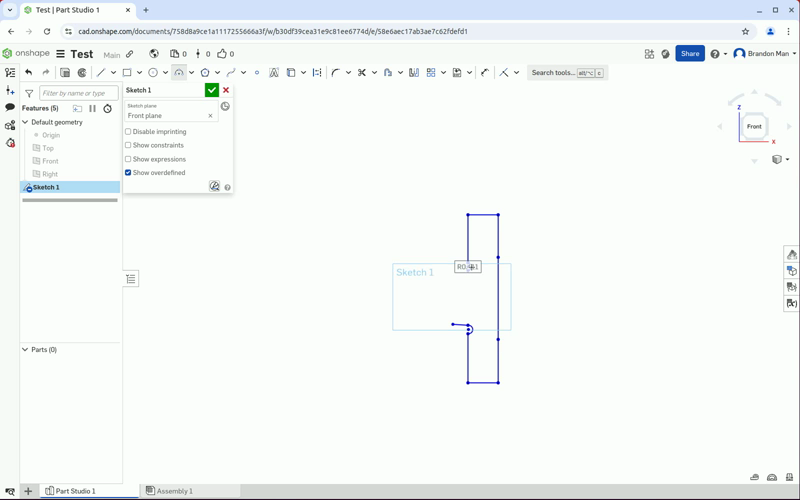
scroll(-6)
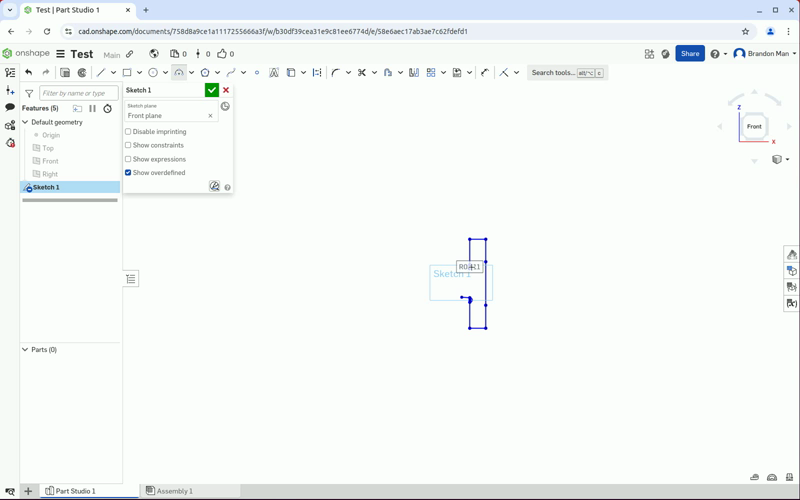
key_up(shift)
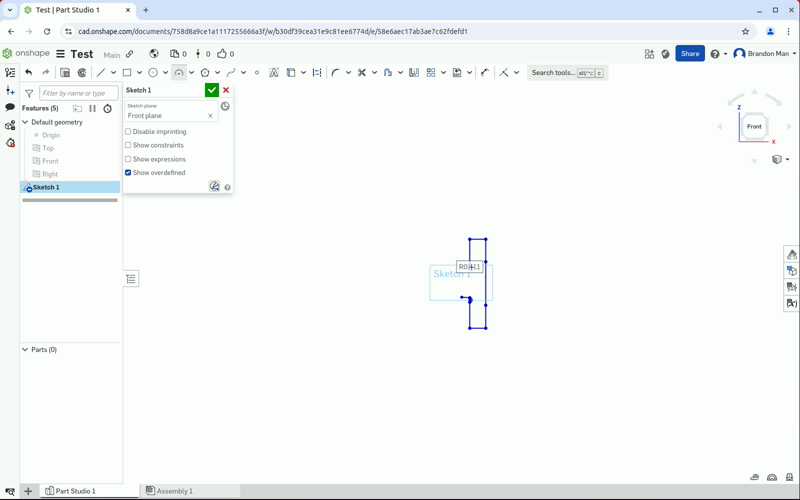
key(esc)
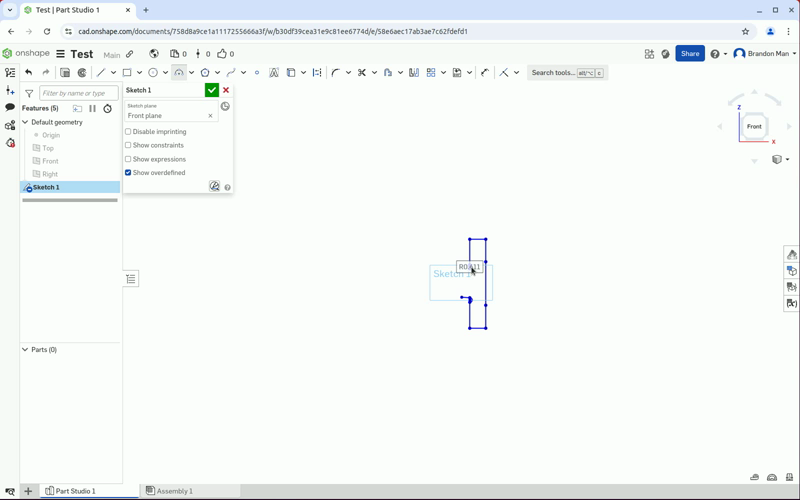
key(l)
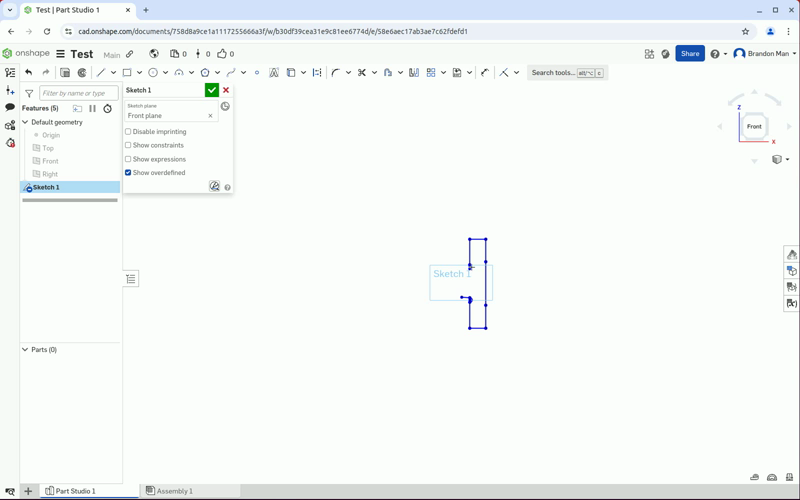
mouse_move(469, 268)
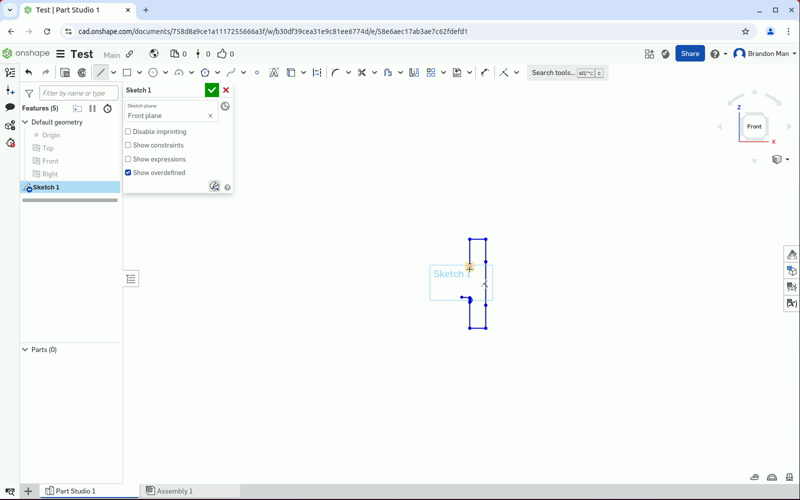
scroll(6)
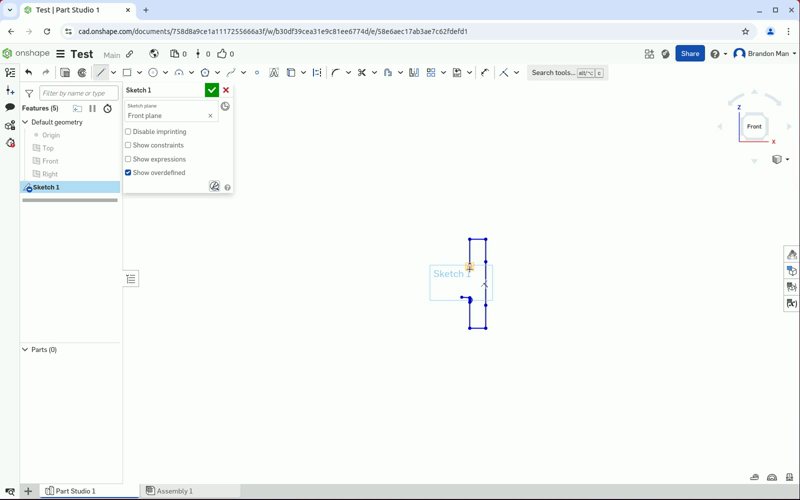
scroll(6)
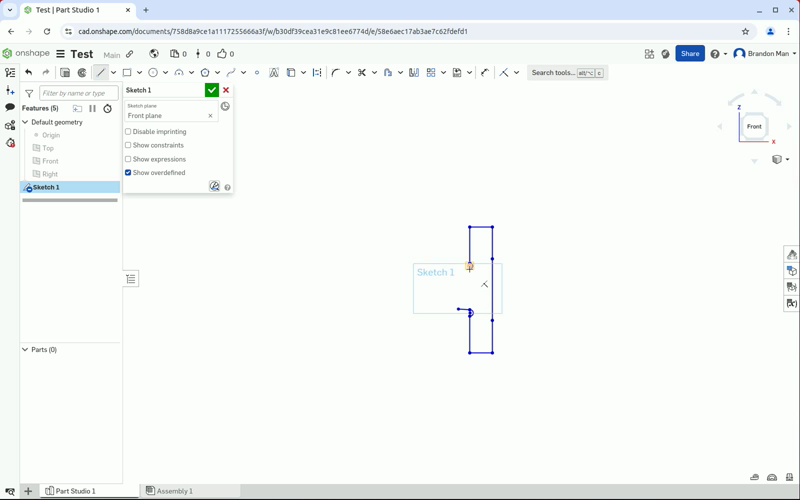
scroll(6)
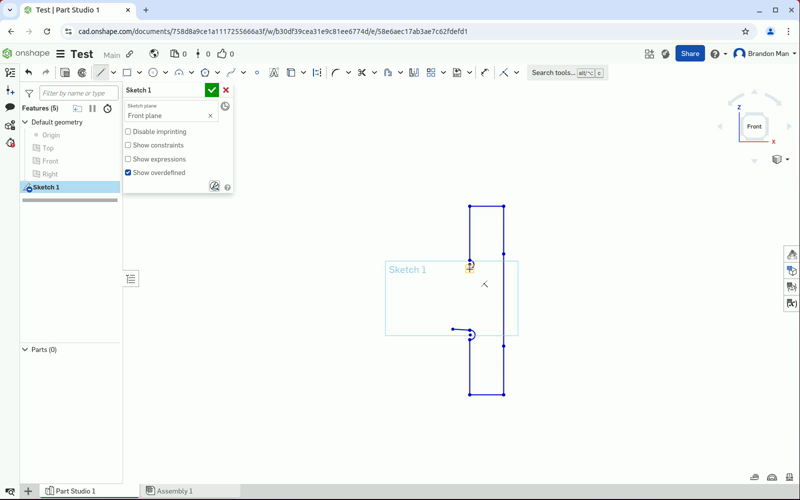
scroll(6)
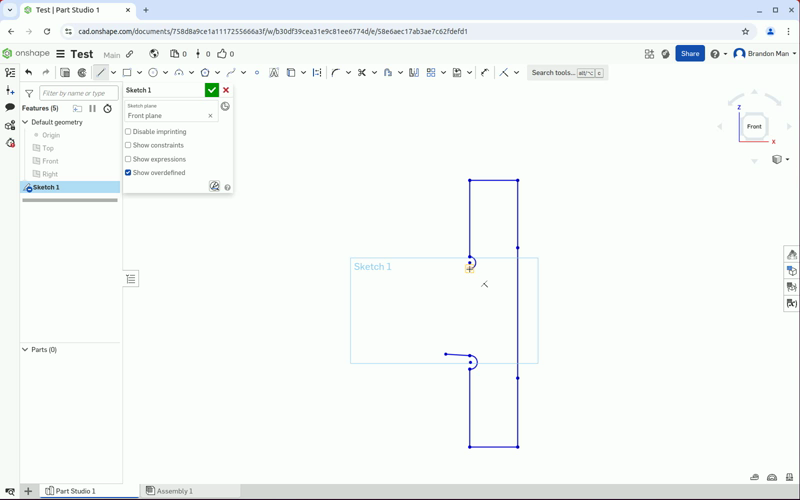
scroll(6)
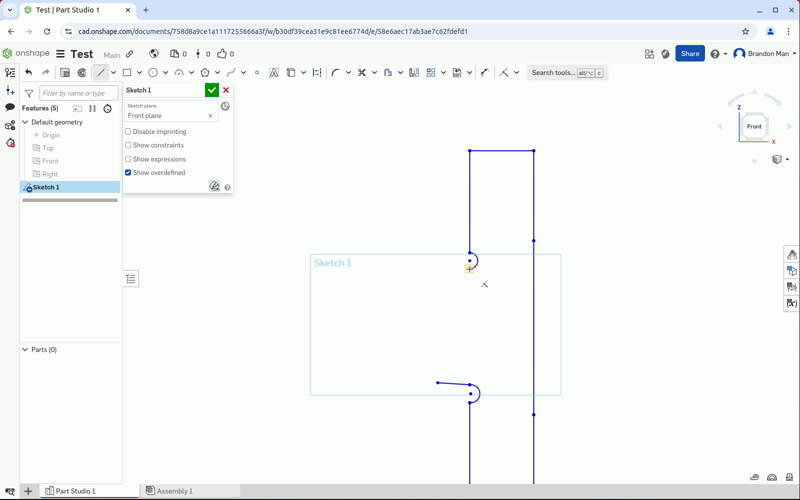
scroll(6)
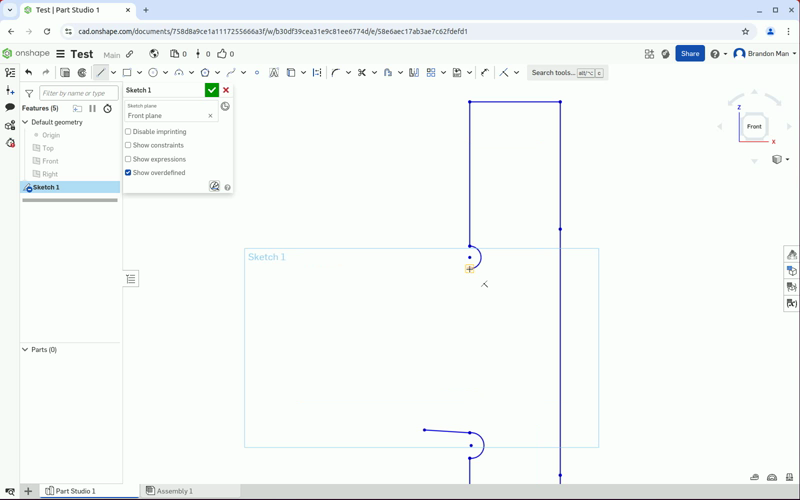
scroll(6)
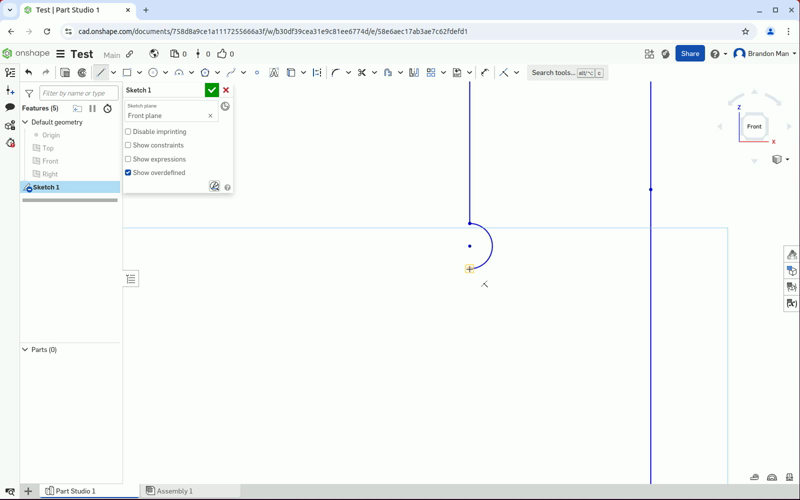
click(469, 268)
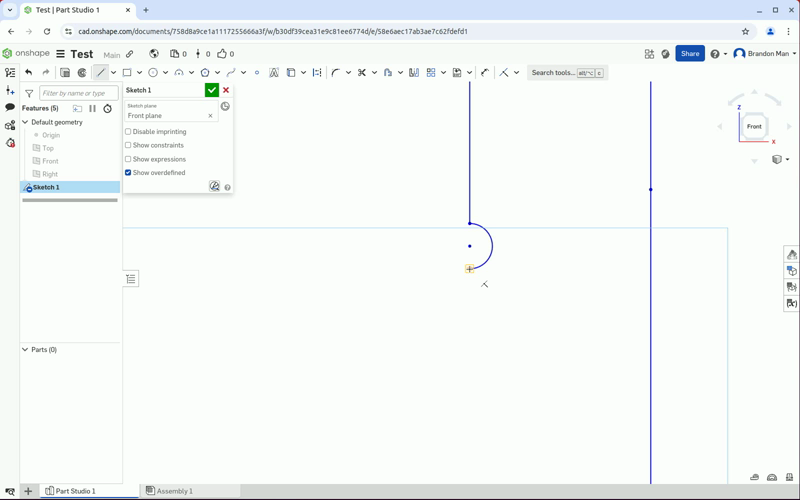
scroll(-6)
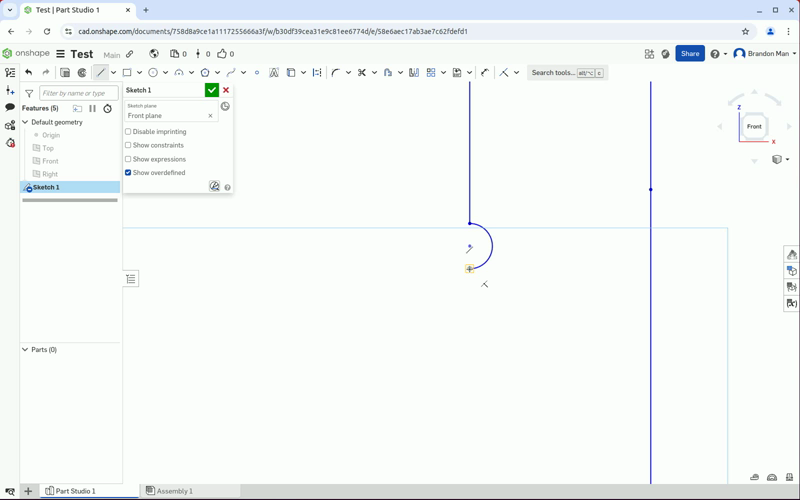
scroll(-6)
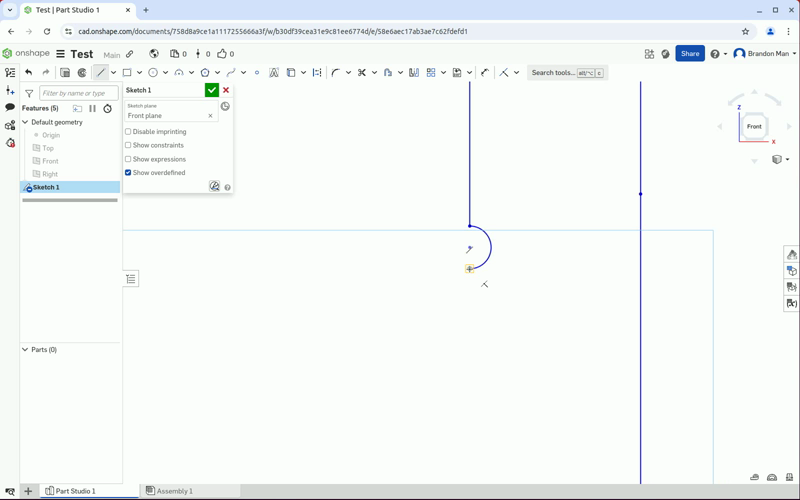
scroll(-6)
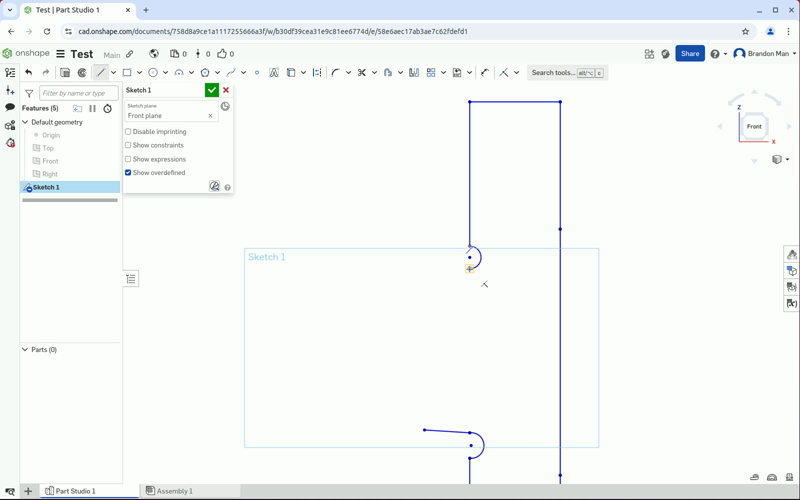
scroll(-6)
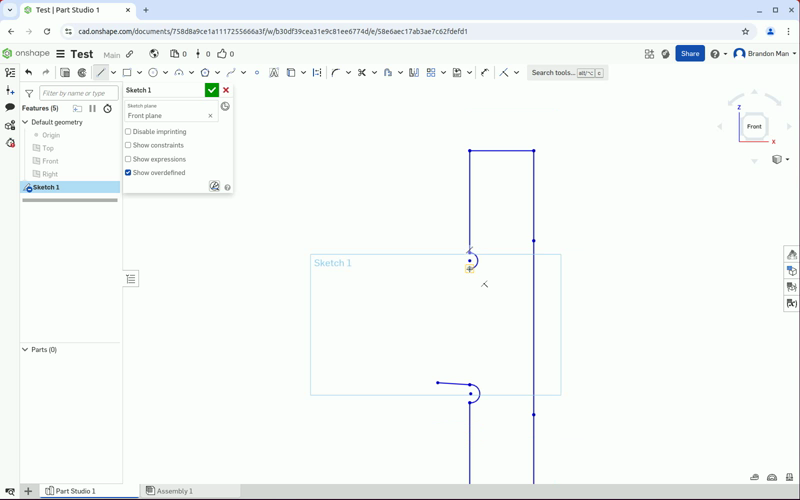
scroll(-6)
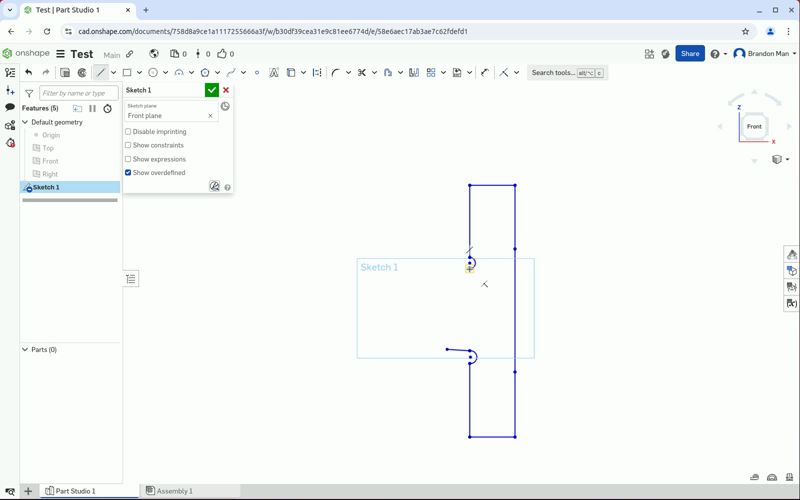
scroll(-6)
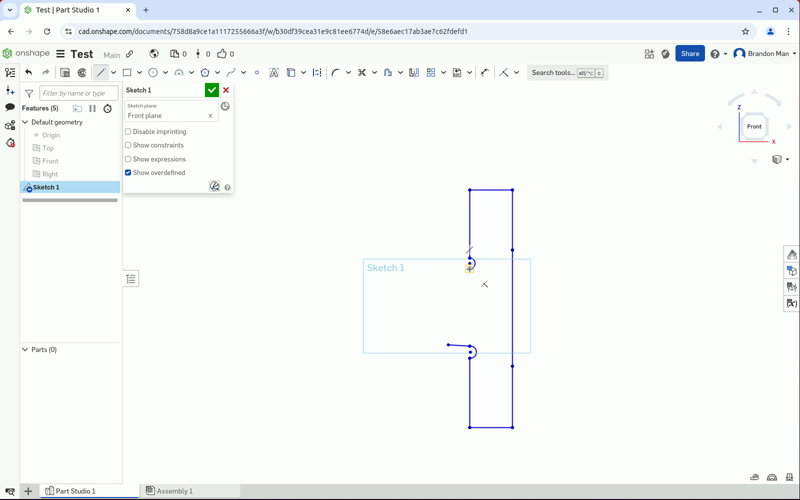
scroll(-6)
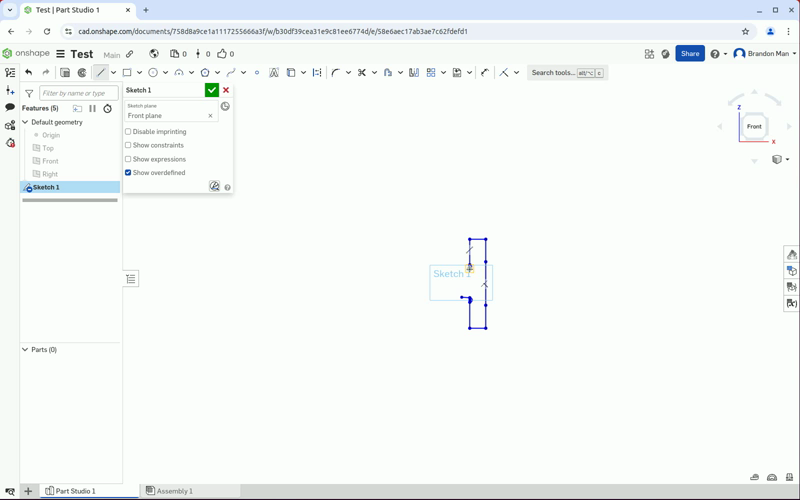
key_down(shift)
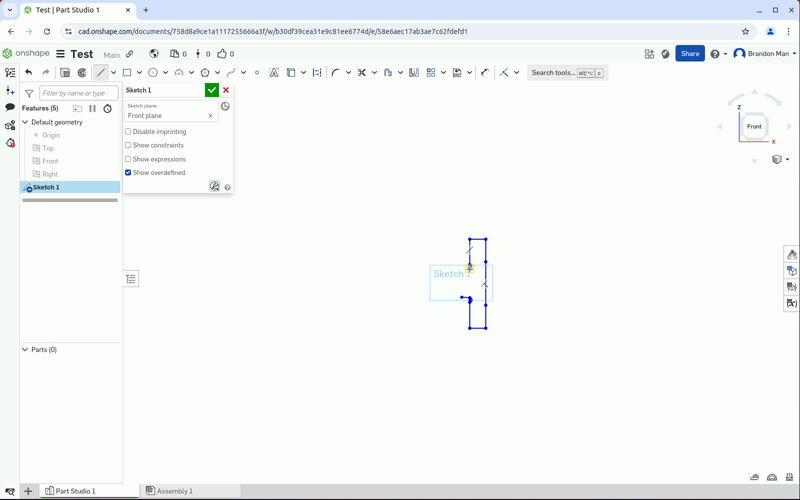
mouse_move(499, 268)
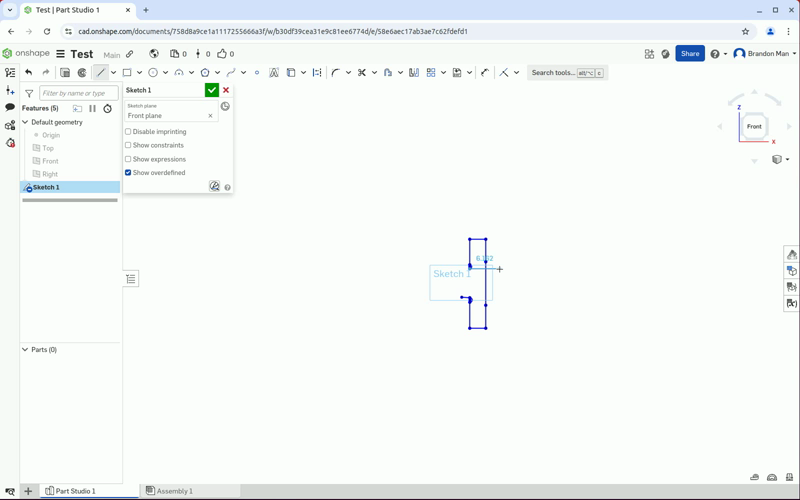
mouse_move(461, 270)
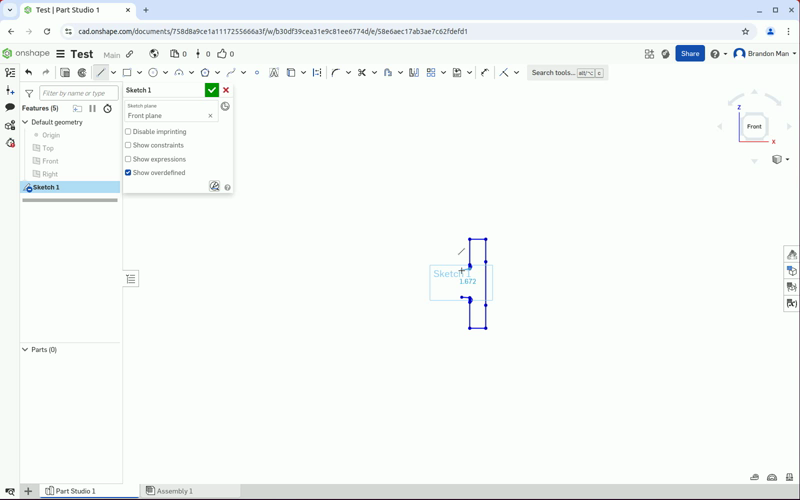
click(461, 270)
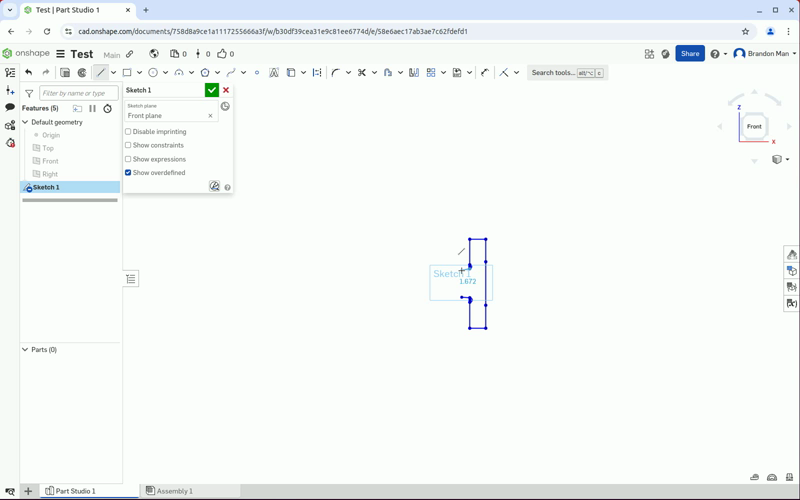
key_up(shift)
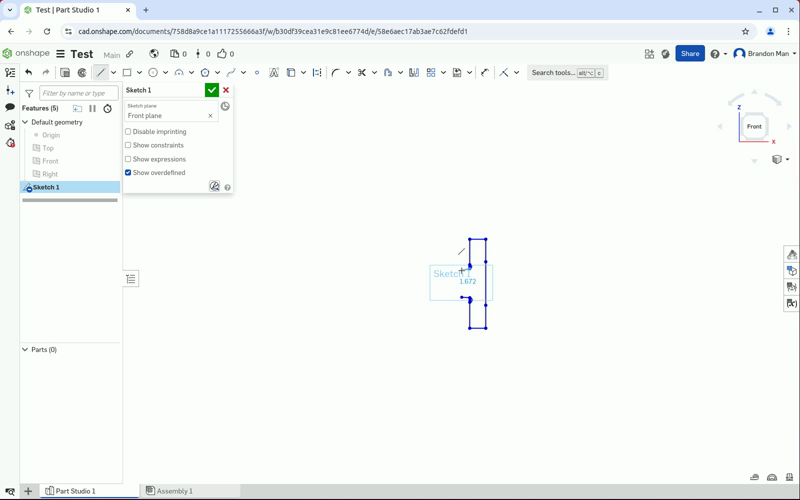
mouse_move(492, 270)
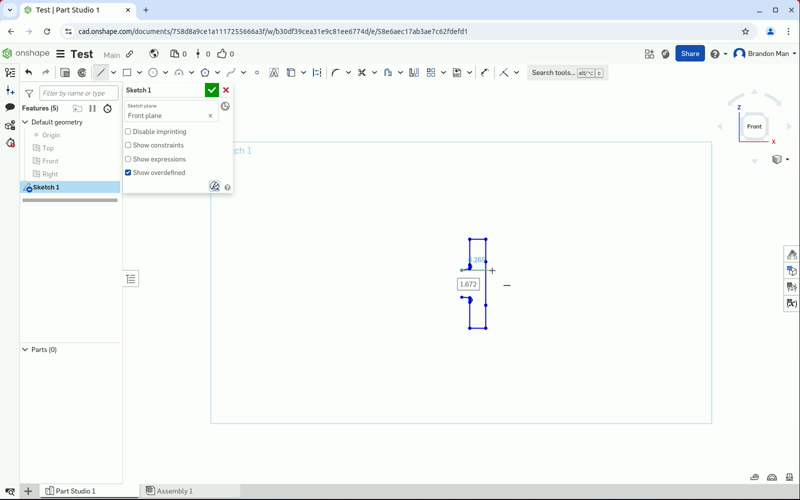
key_down(shift)
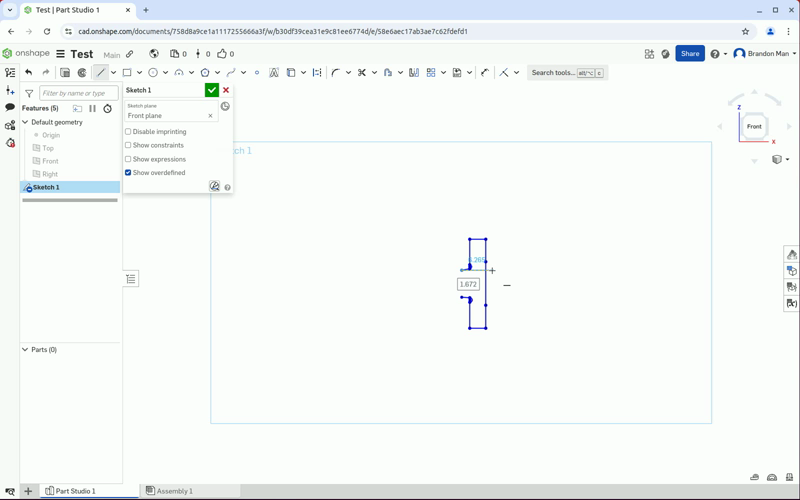
mouse_move(461, 297)
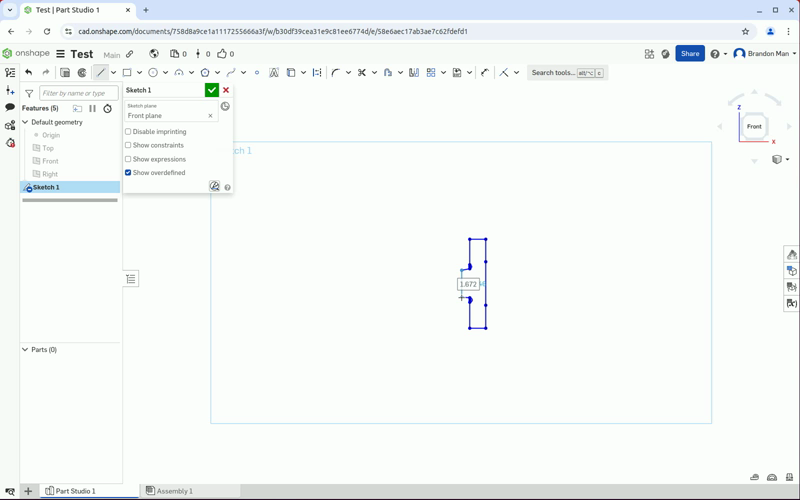
key_up(shift)
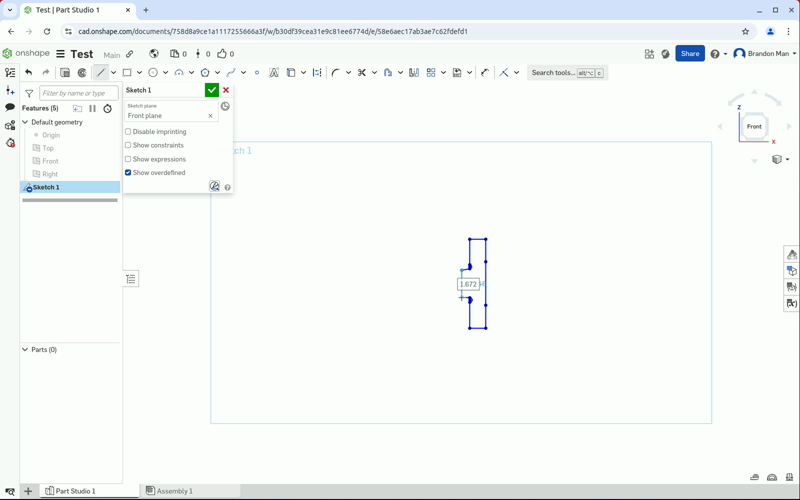
click(461, 297)
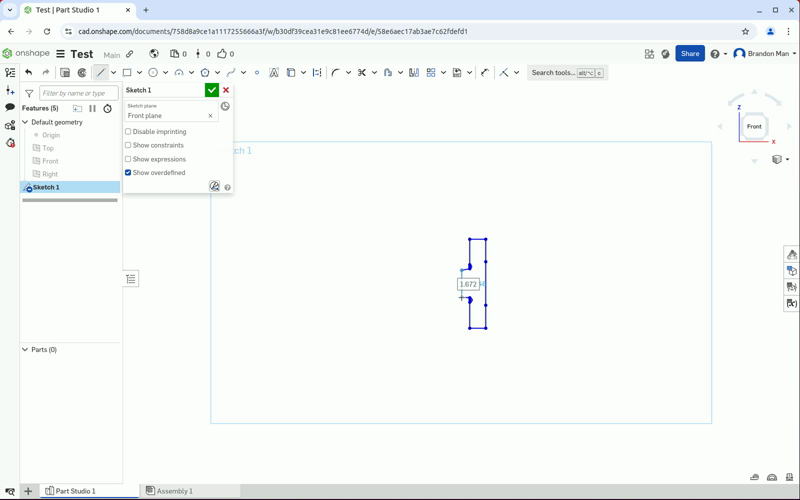
key(esc)
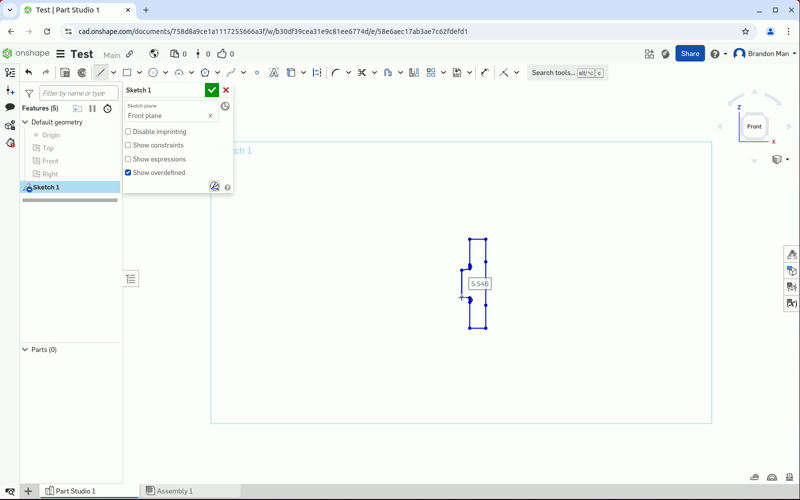
mouse_move(482, 298)
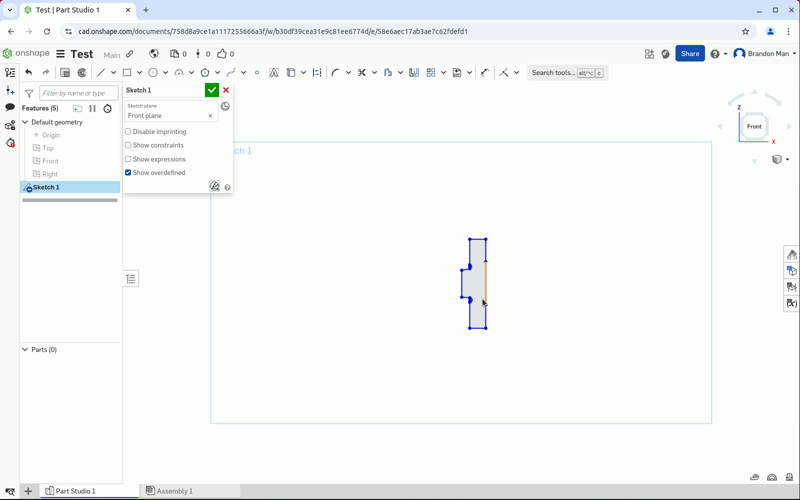
scroll(6)
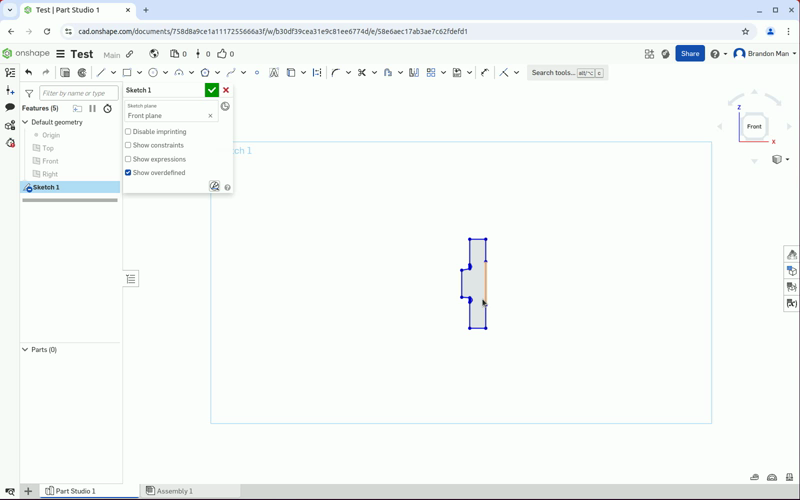
scroll(6)
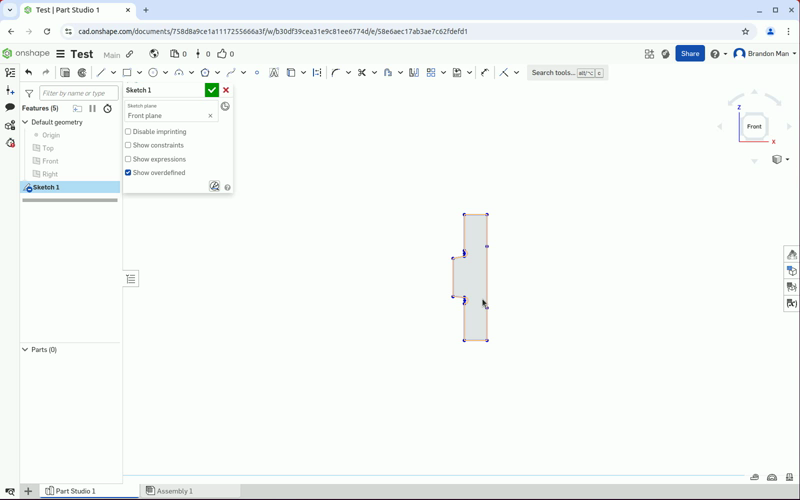
scroll(6)
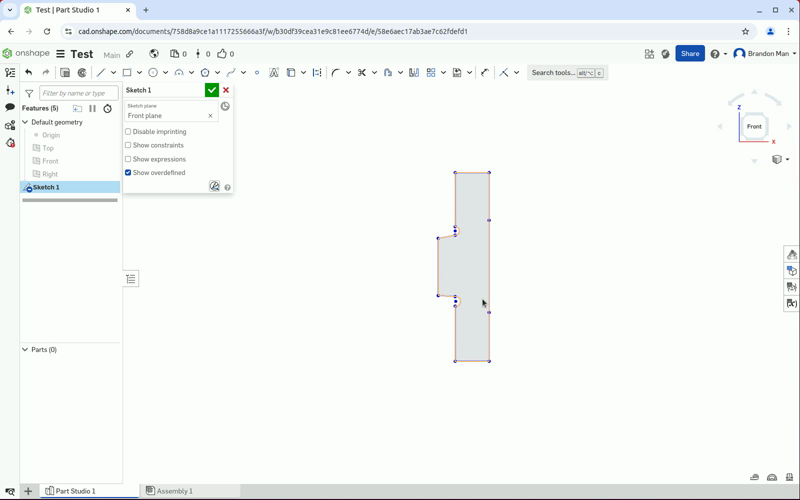
scroll(6)
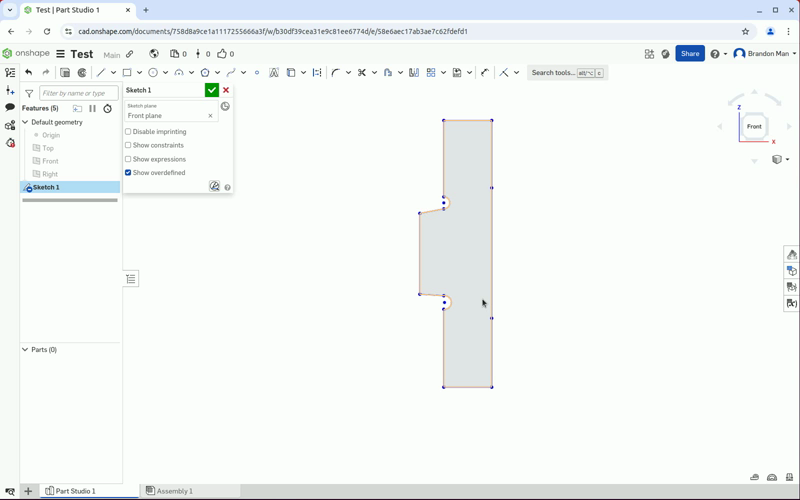
scroll(6)
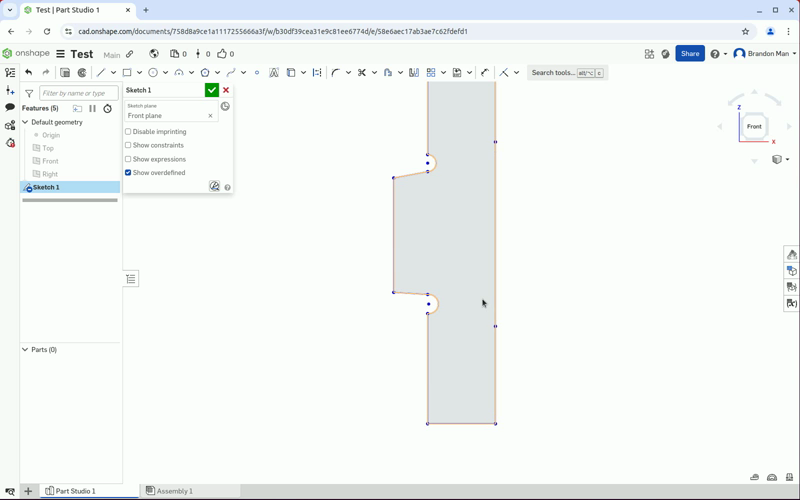
scroll(6)
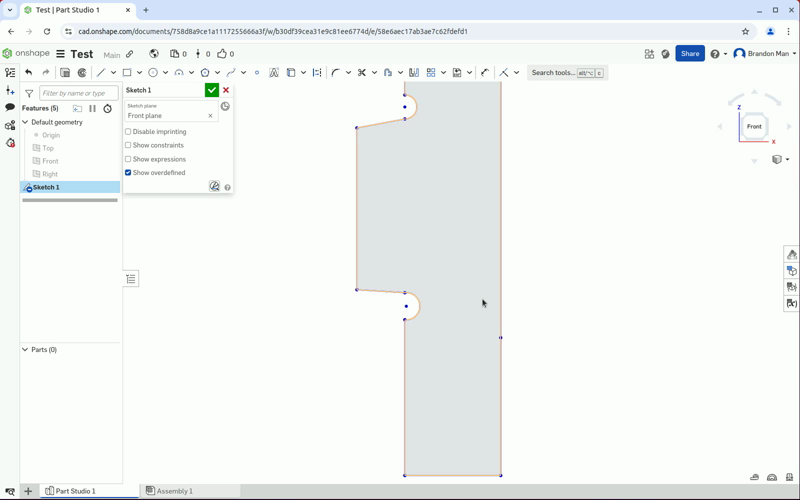
scroll(6)
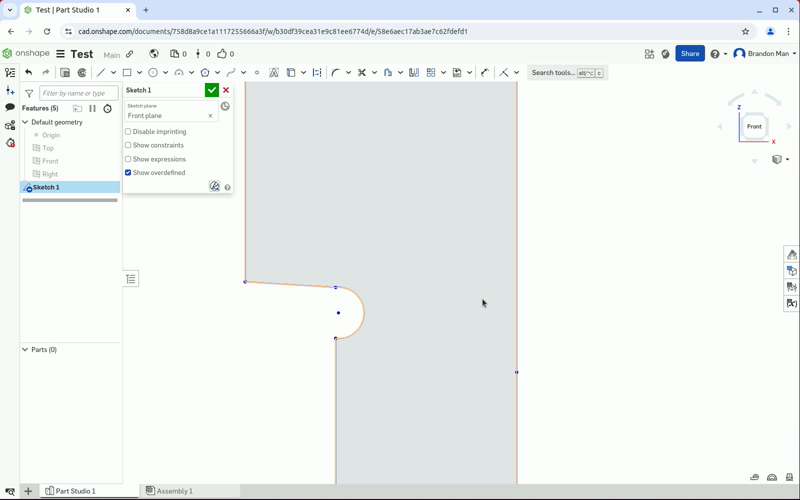
click(482, 298)
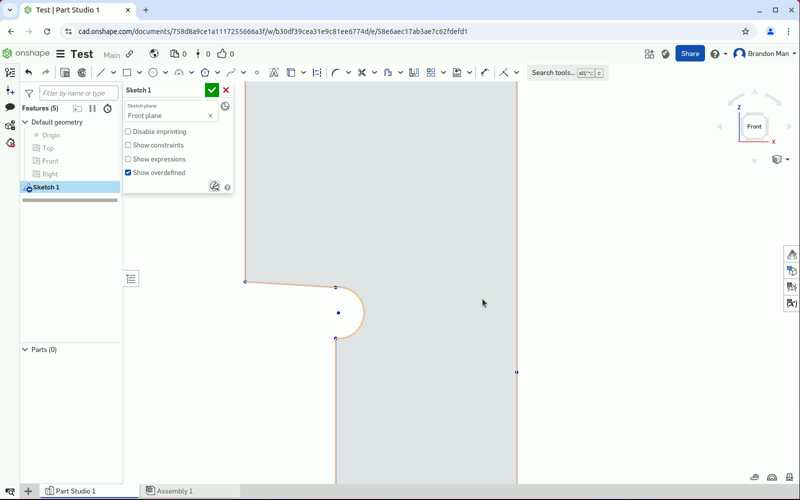
scroll(-6)
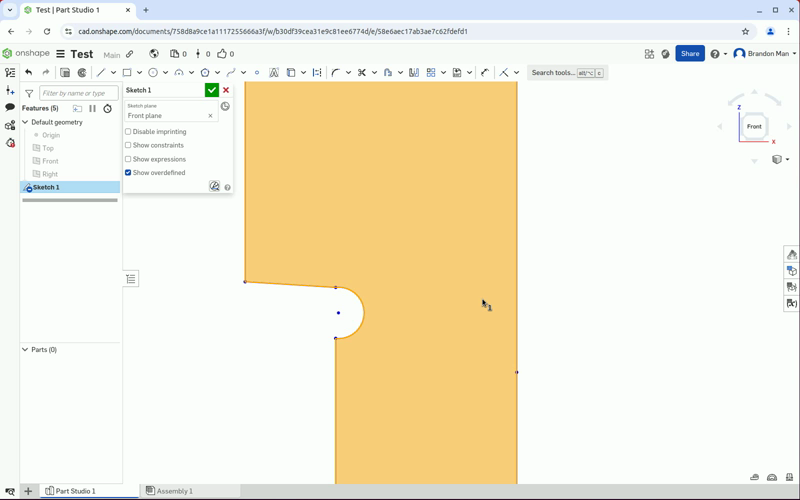
scroll(-6)
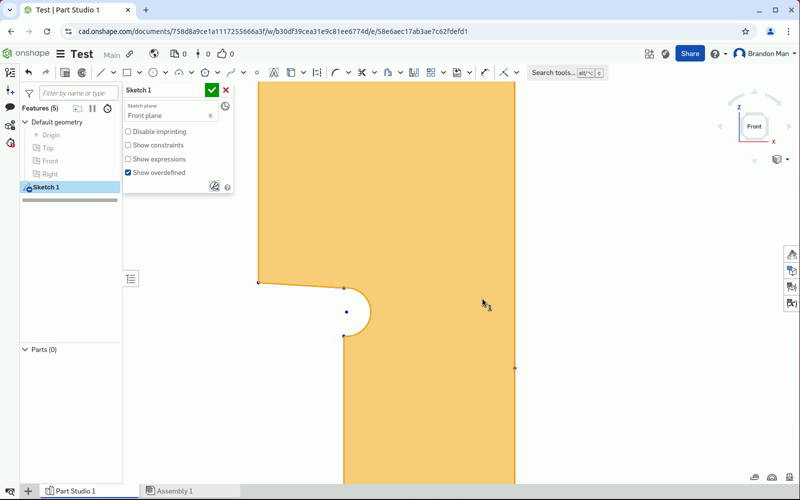
scroll(-6)
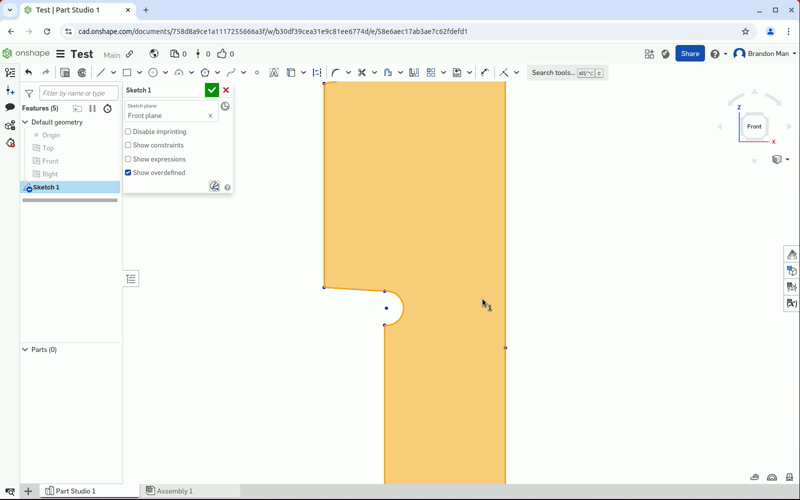
scroll(-6)
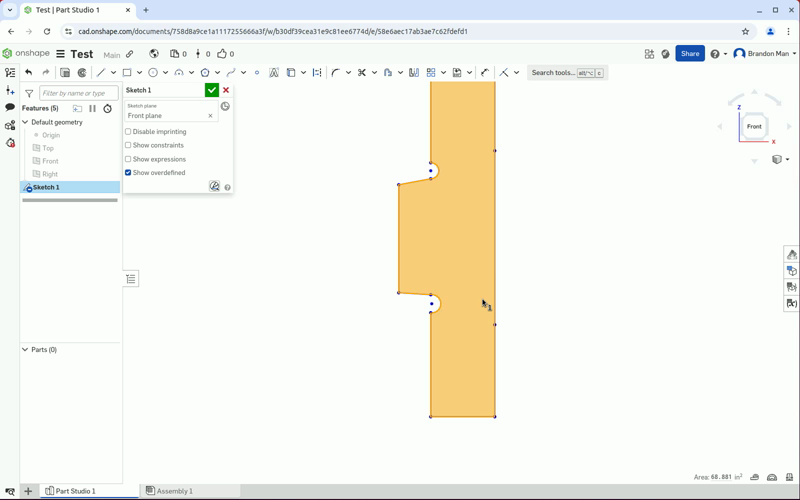
scroll(-6)
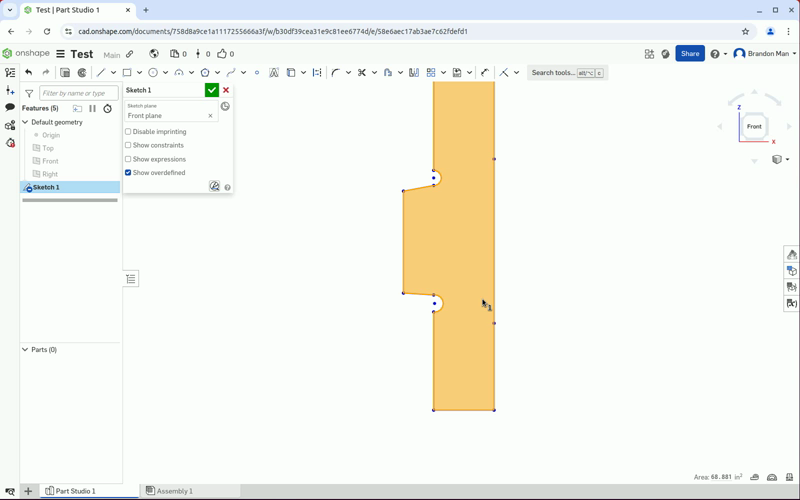
scroll(-6)
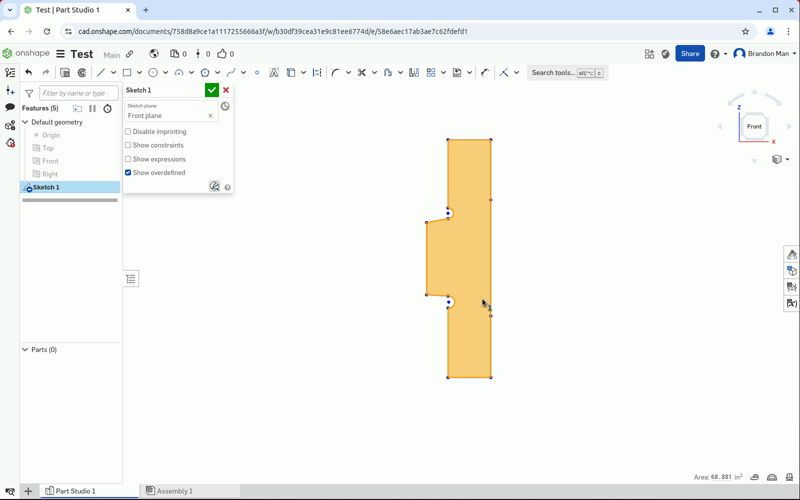
scroll(-6)
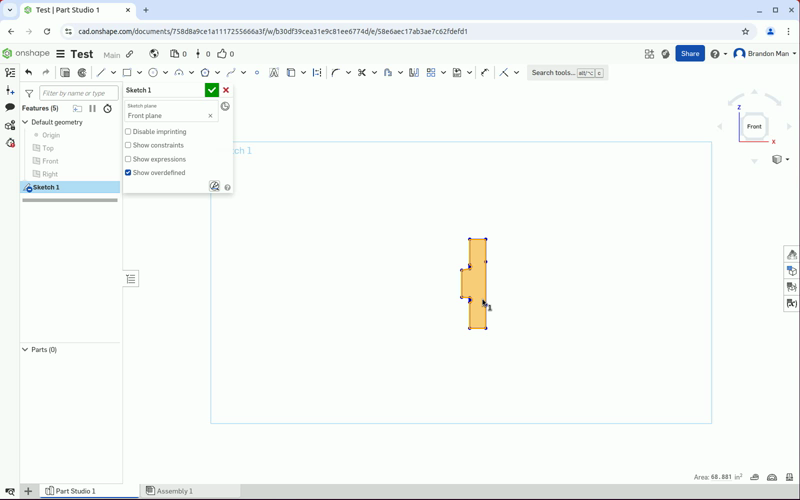
mouse_move(73, 352)
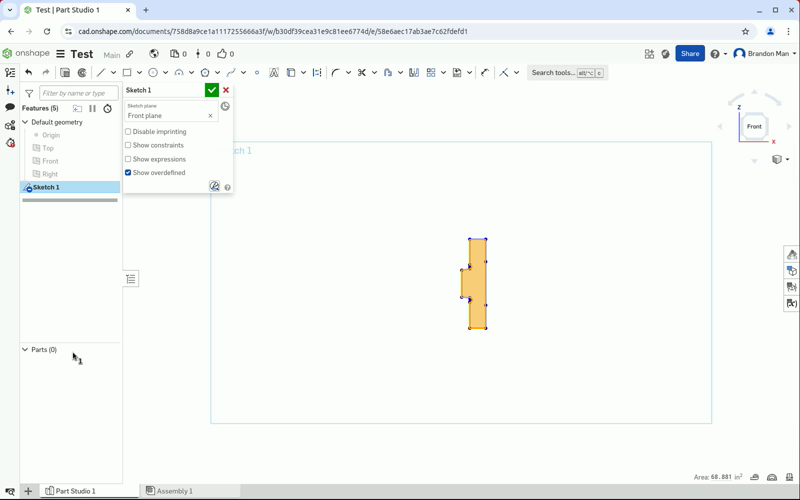
key(shift+y)
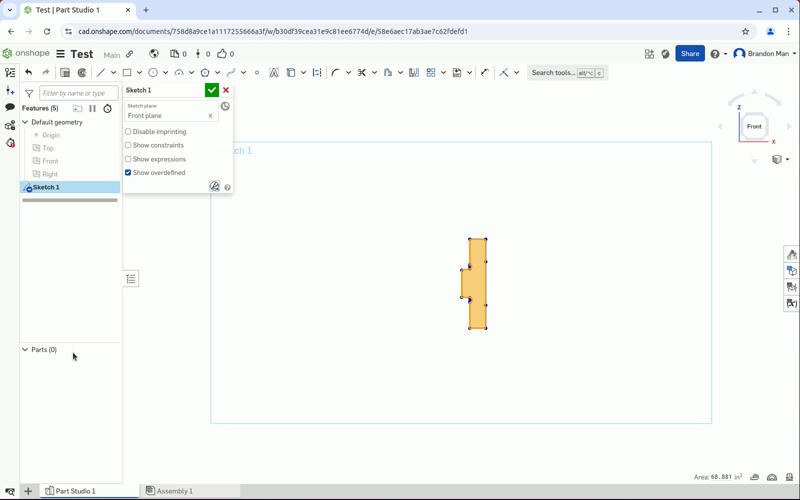
key(shift+e)
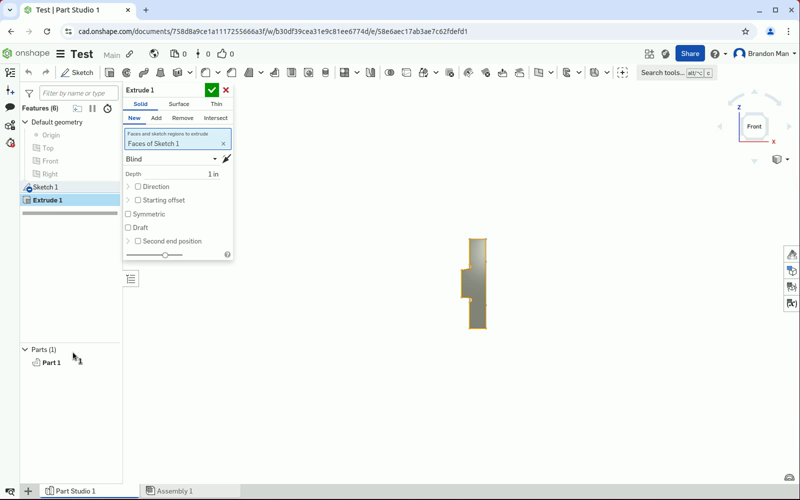
mouse_move(143, 106)
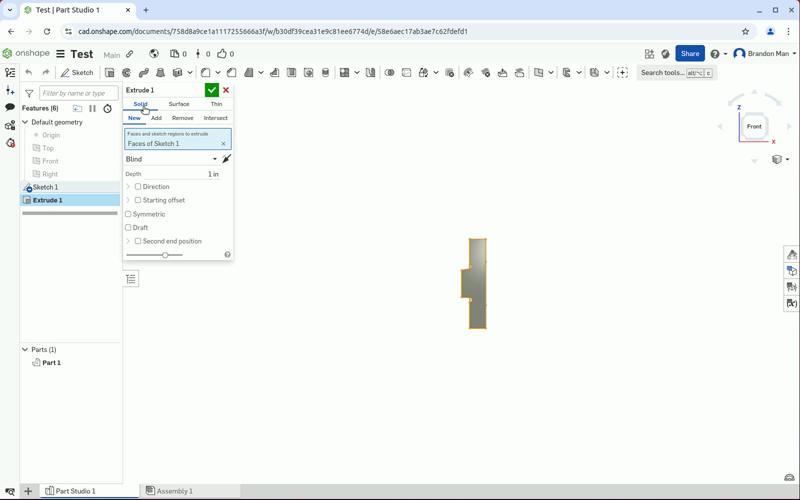
click(143, 106)
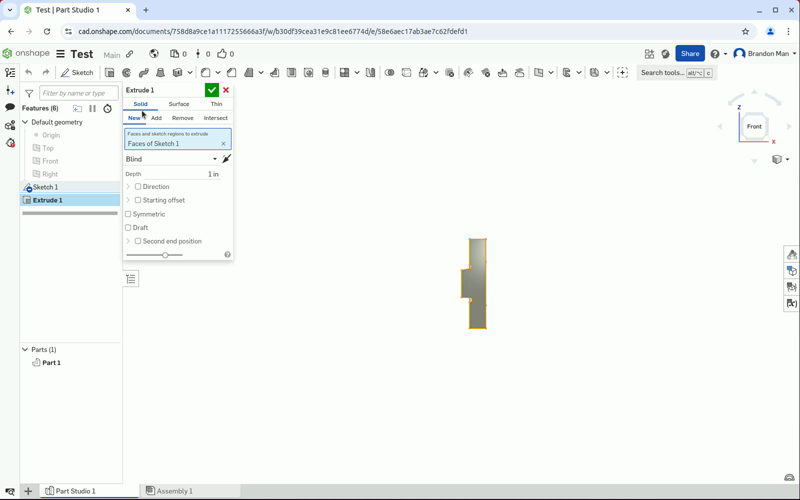
mouse_move(137, 120)
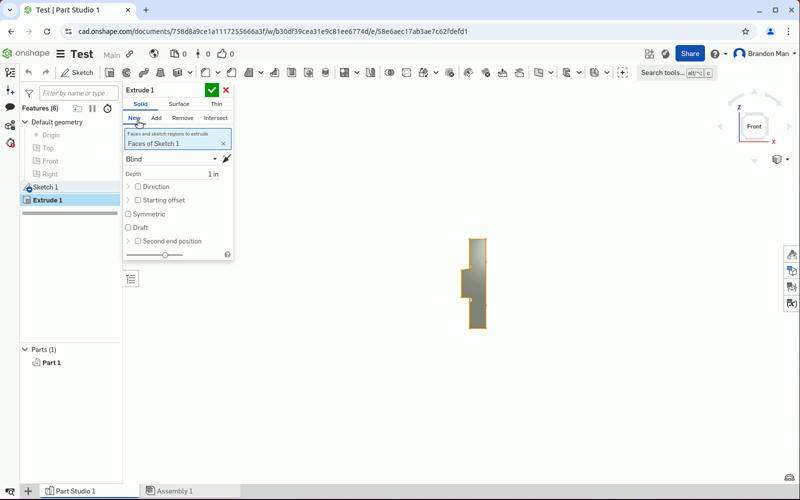
click(137, 120)
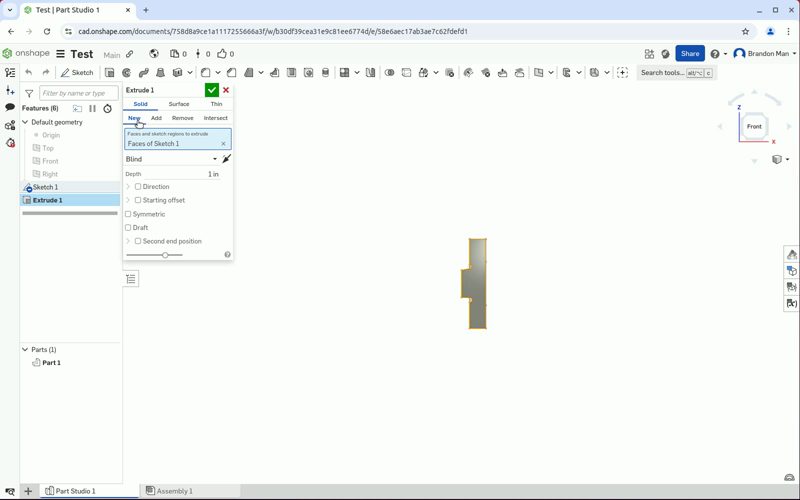
key(tab, 4)
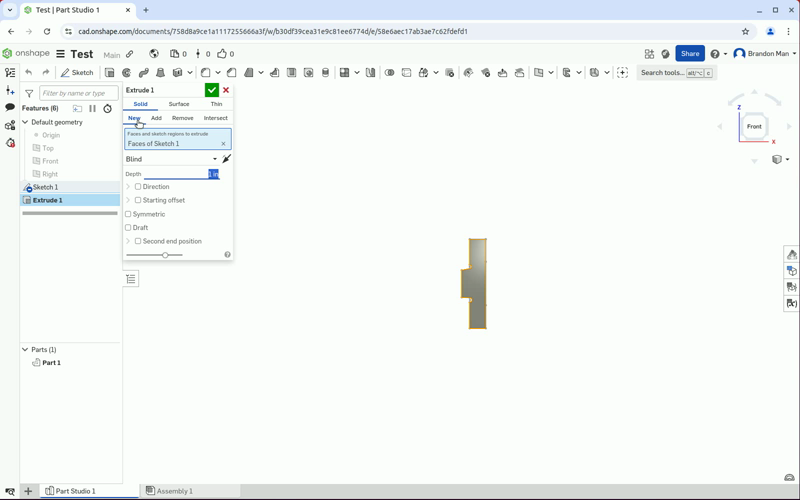
text(23.108)
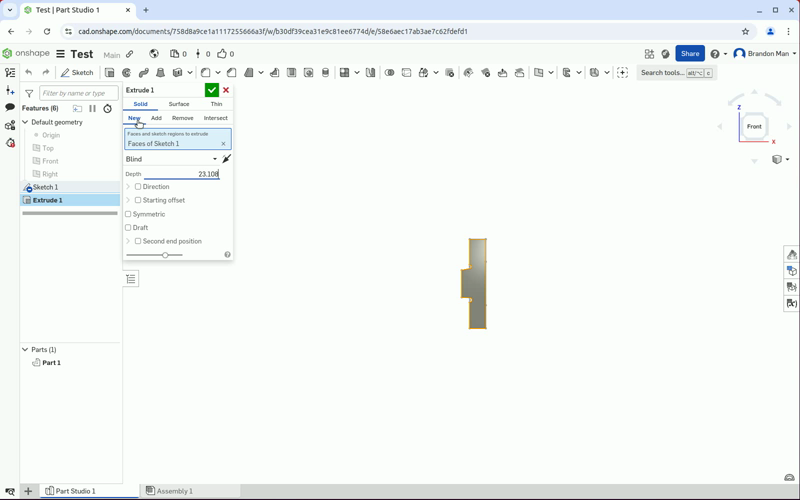
key(enter)
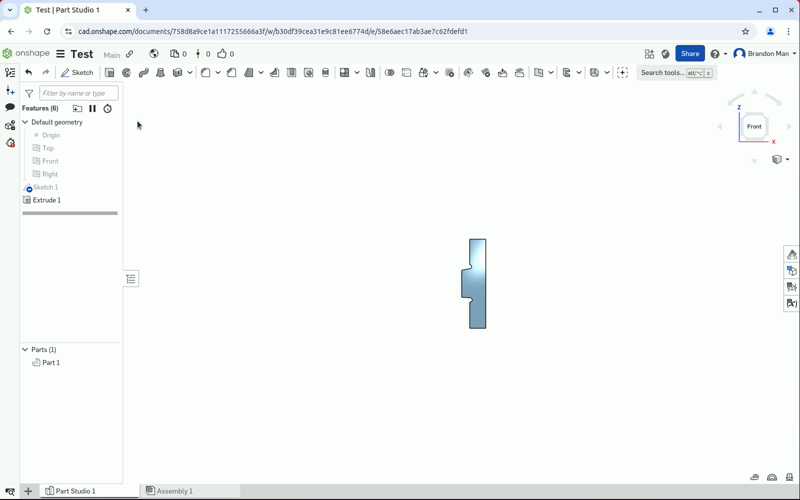
key(shift+h)
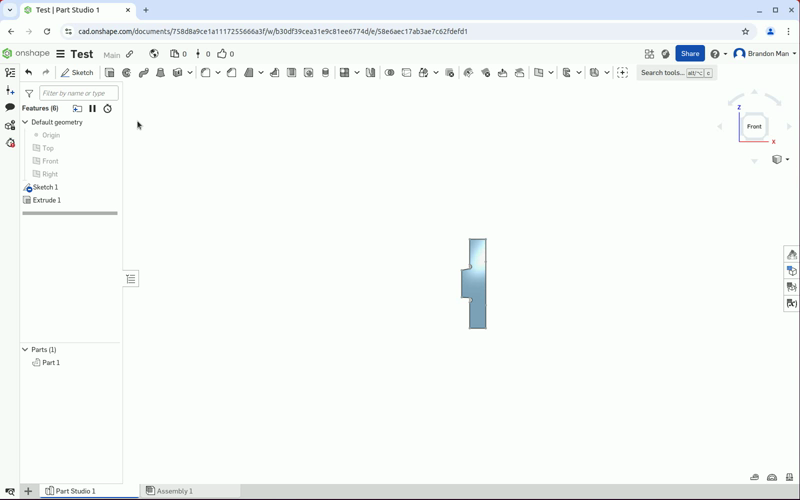
key(shift+h)
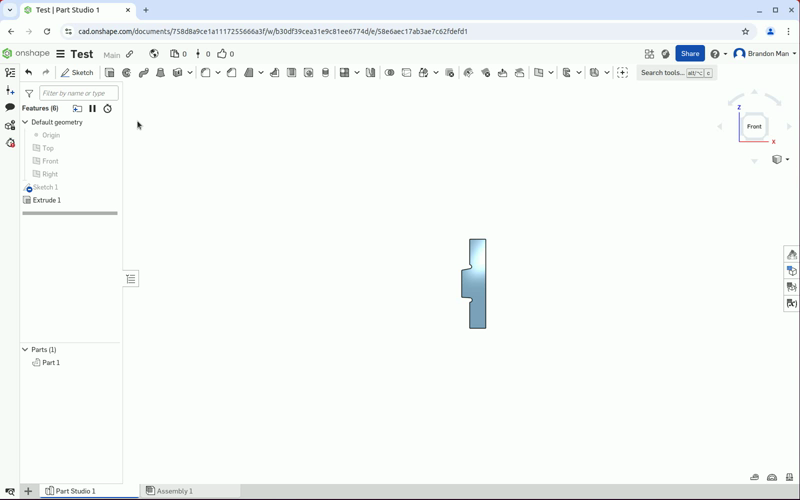
mouse_move(73, 189)
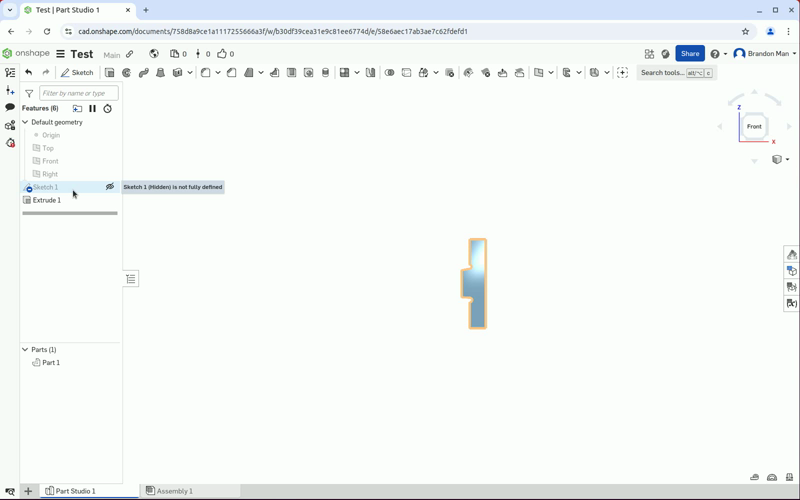
click(73, 189)
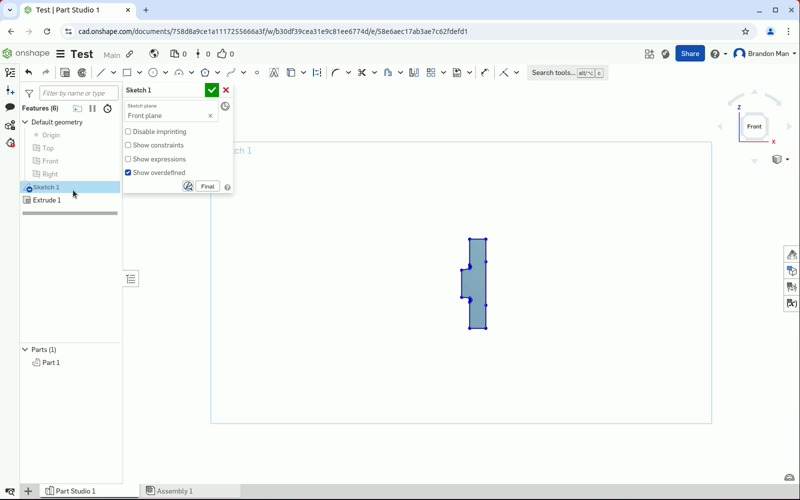
mouse_move(229, 92)
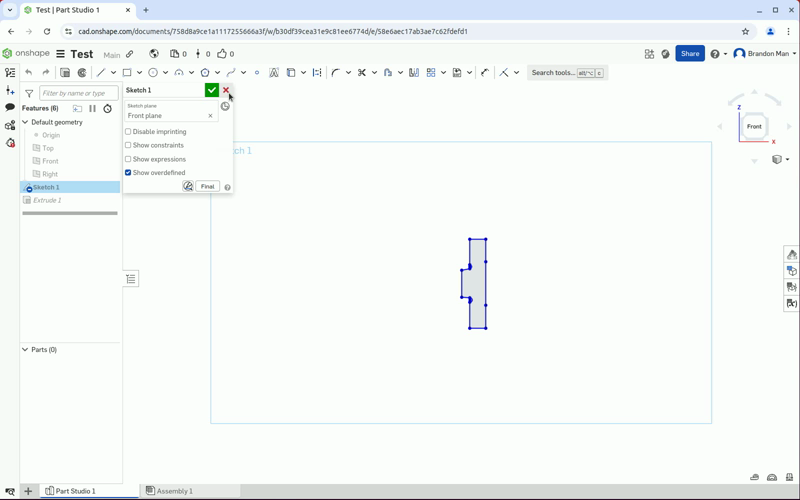
click(229, 92)
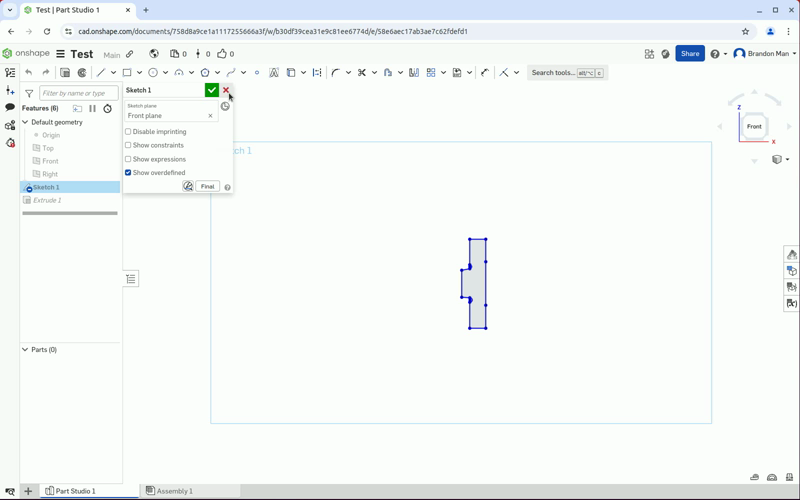
key(shift+s)
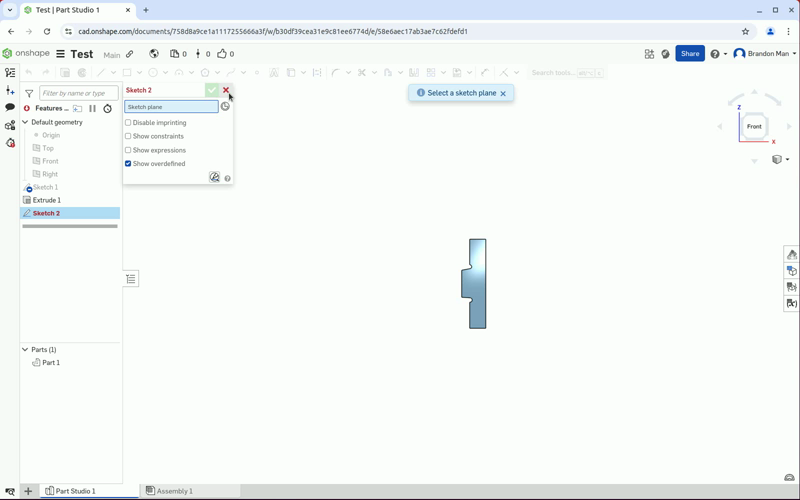
mouse_move(73, 163)
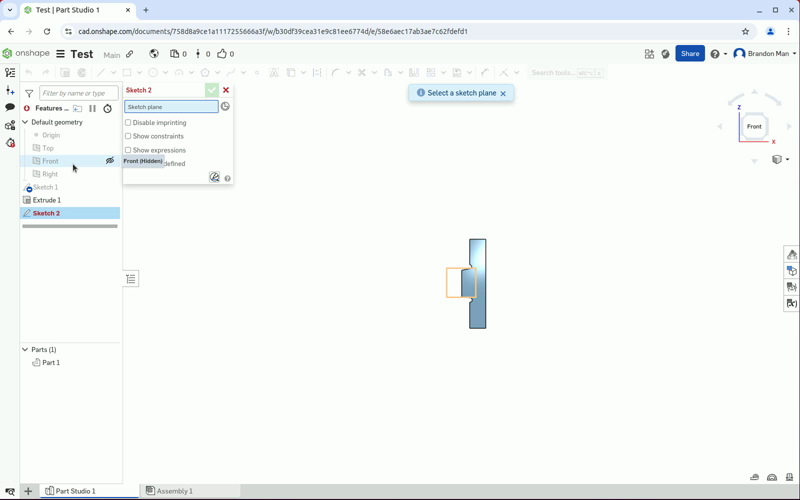
click(73, 163)
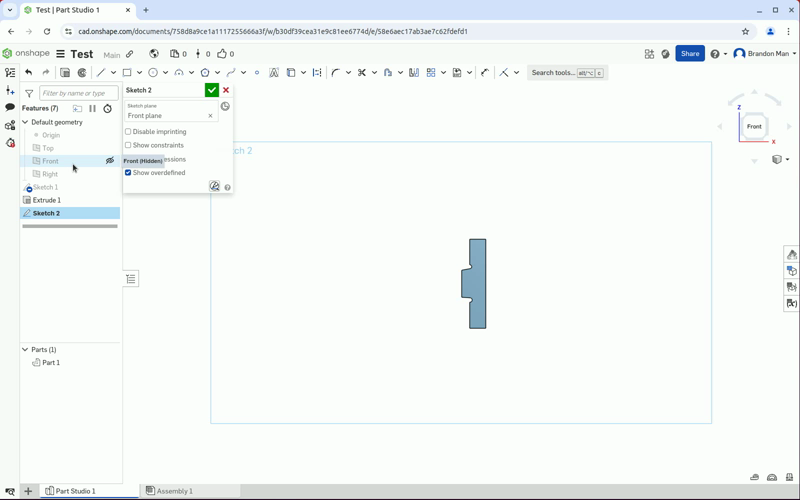
mouse_move(73, 352)
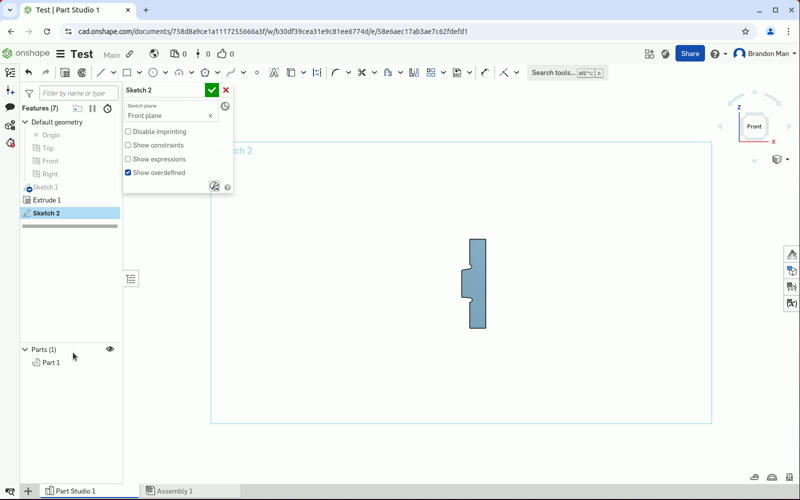
key(y)
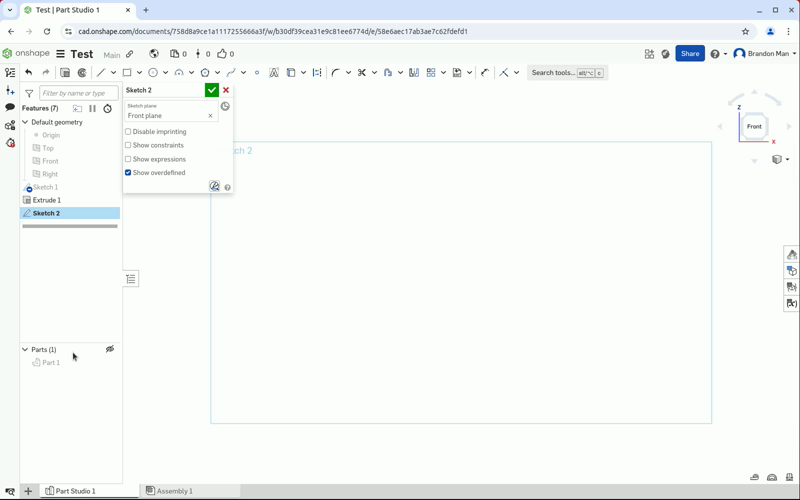
key(l)
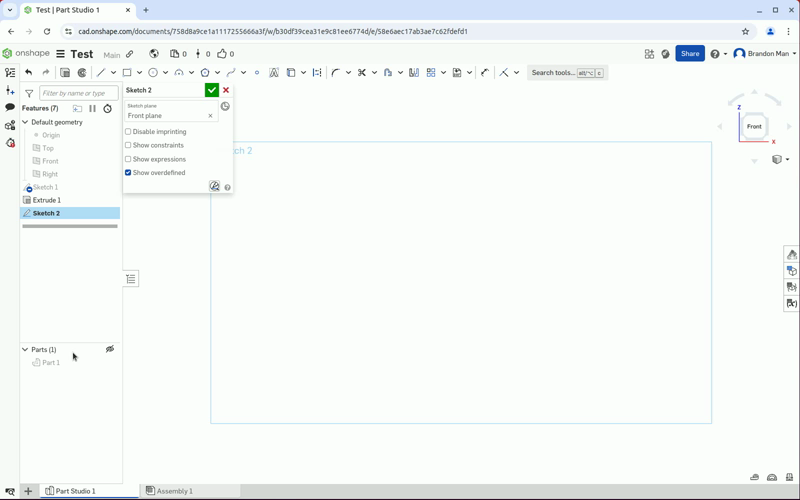
key_down(shift)
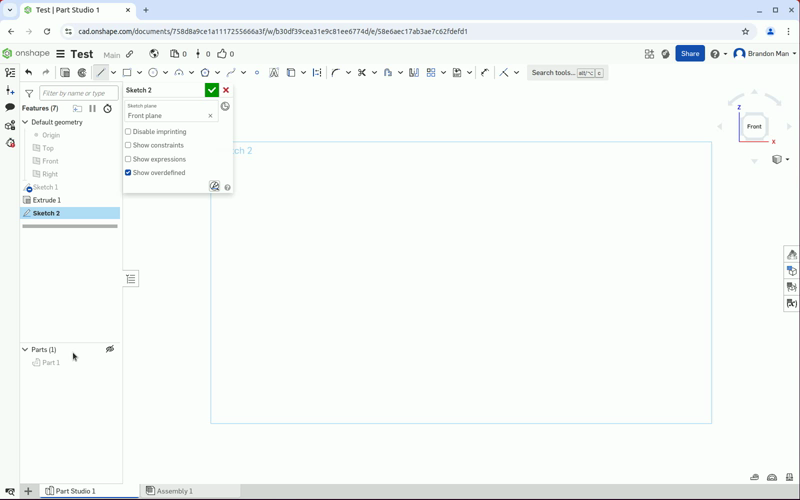
mouse_move(485, 327)
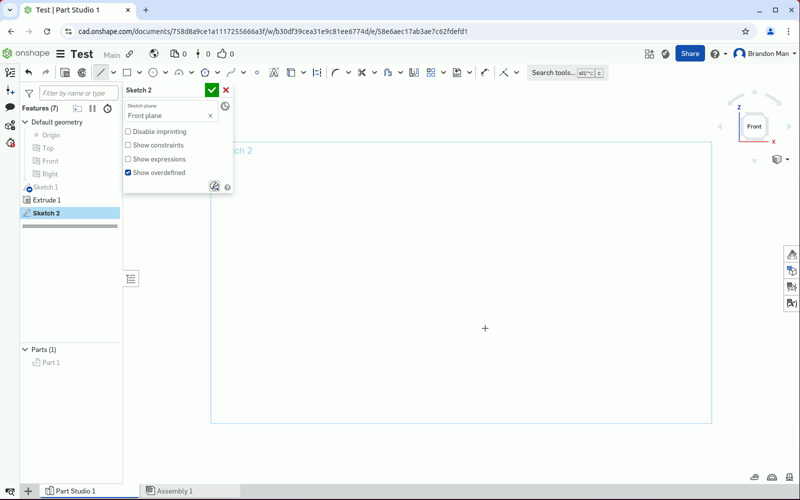
click(485, 327)
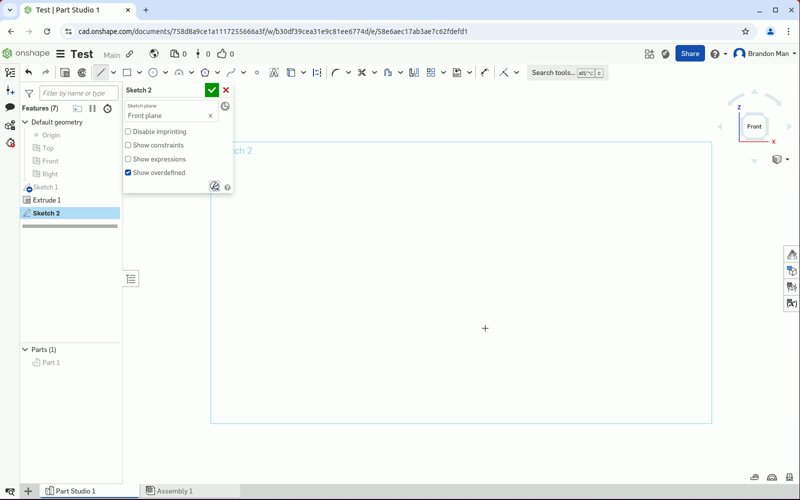
key_up(shift)
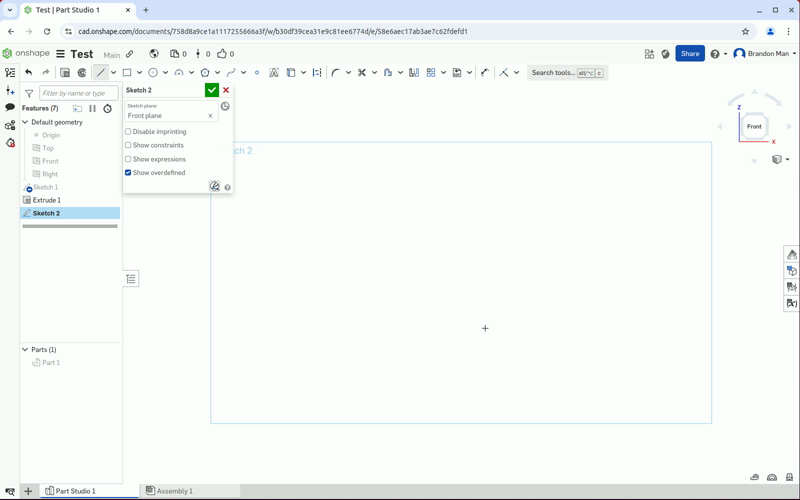
key_down(shift)
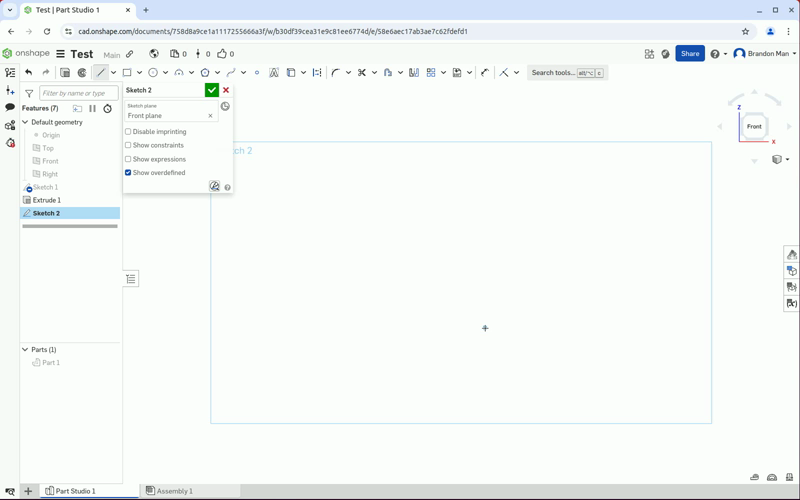
mouse_move(566, 327)
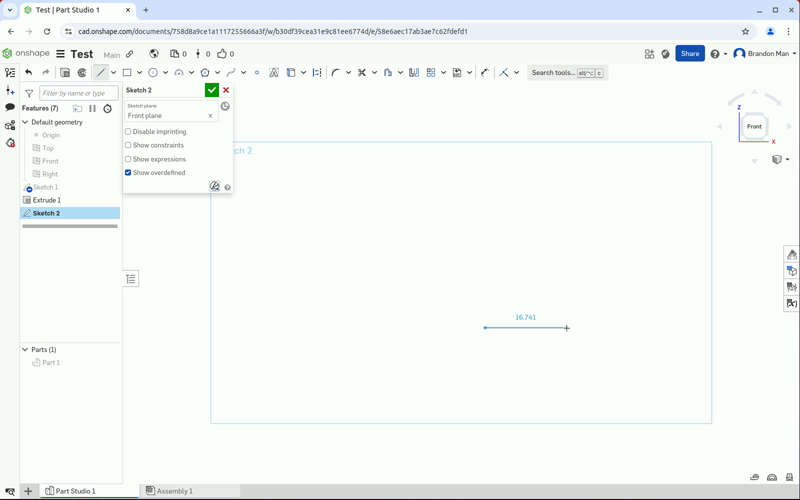
click(566, 327)
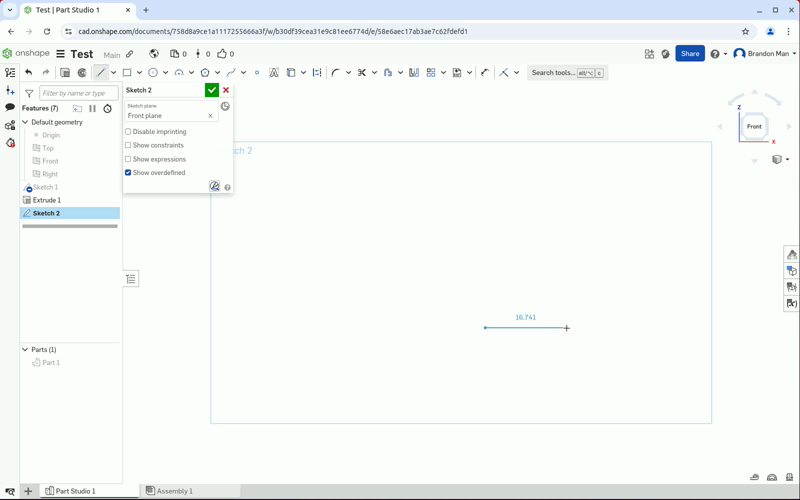
key_up(shift)
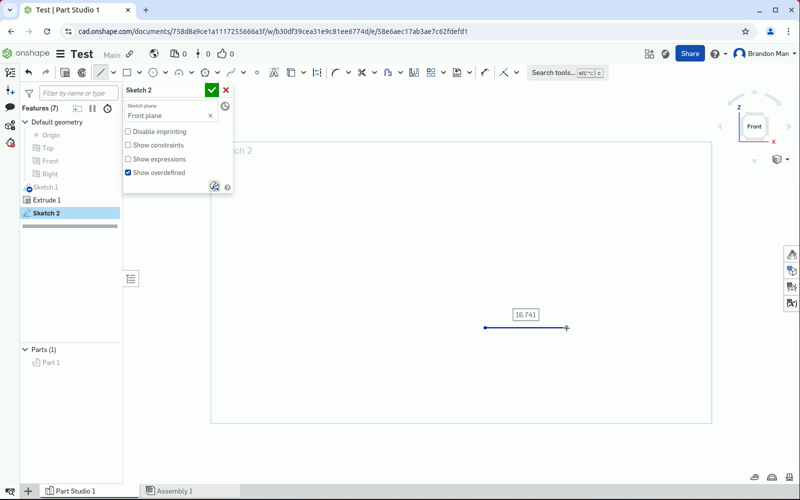
key_down(shift)
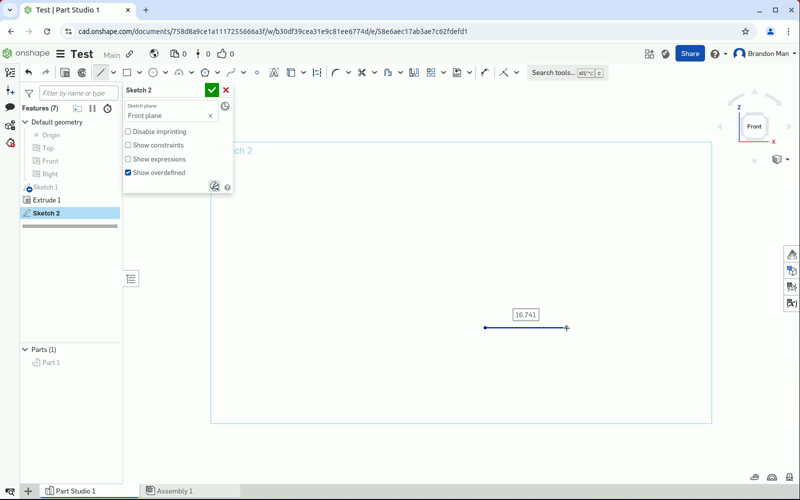
mouse_move(589, 327)
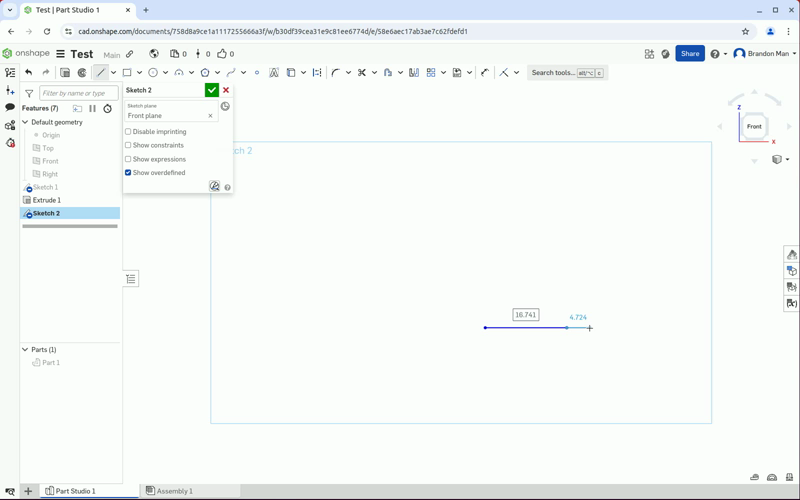
mouse_move(566, 305)
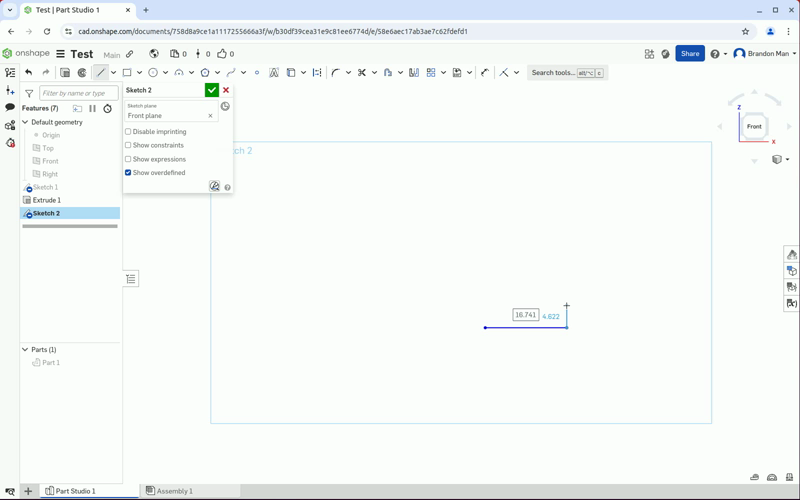
click(566, 305)
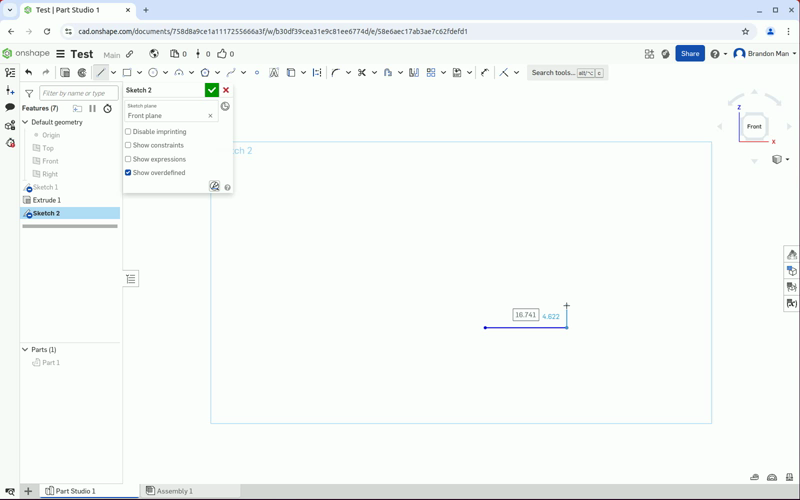
key_up(shift)
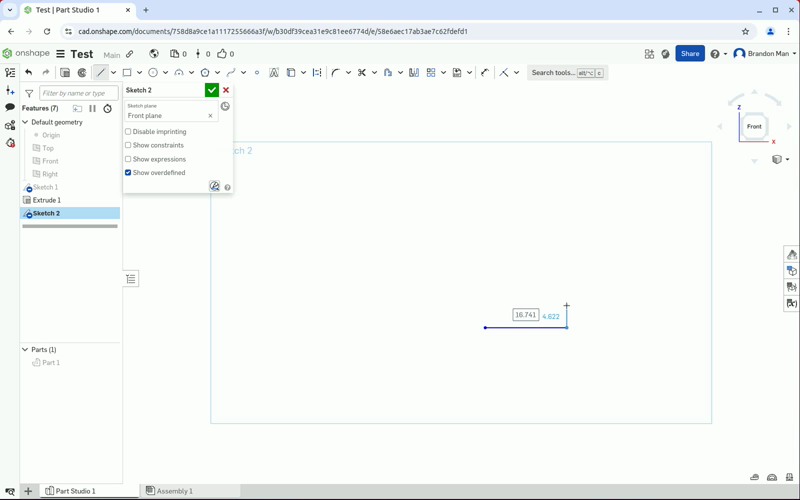
key_down(shift)
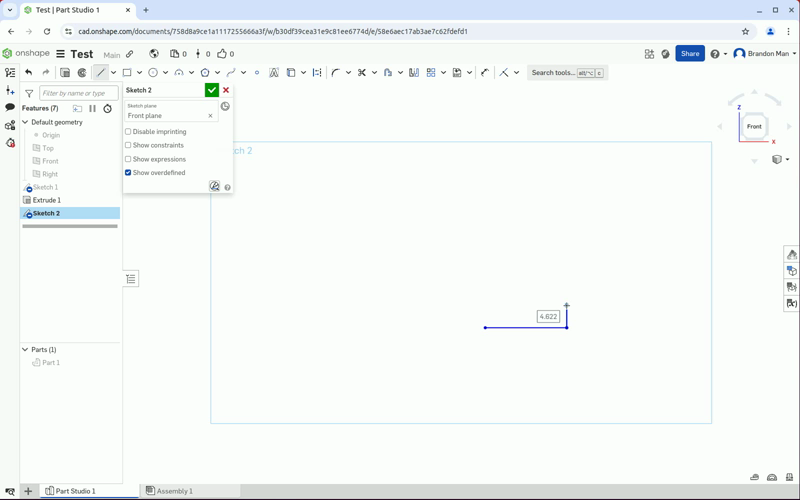
mouse_move(485, 305)
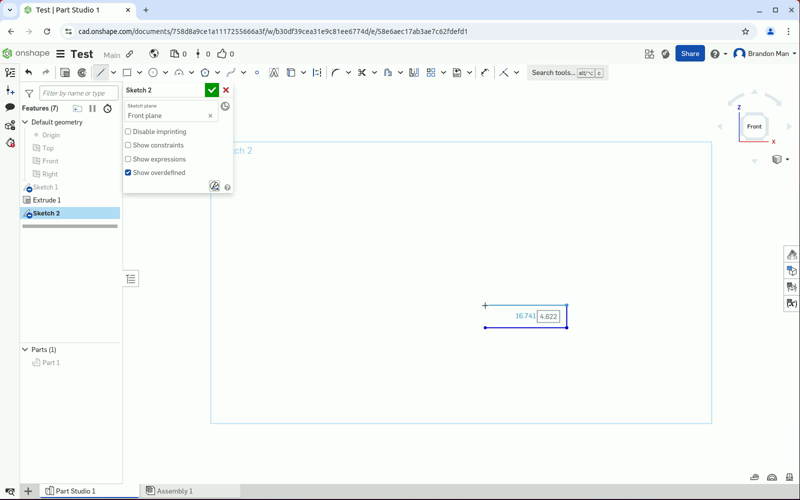
click(485, 305)
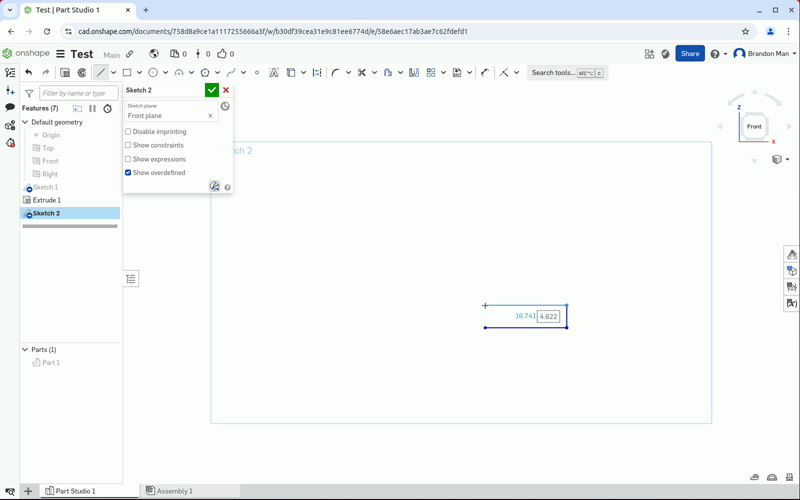
key_up(shift)
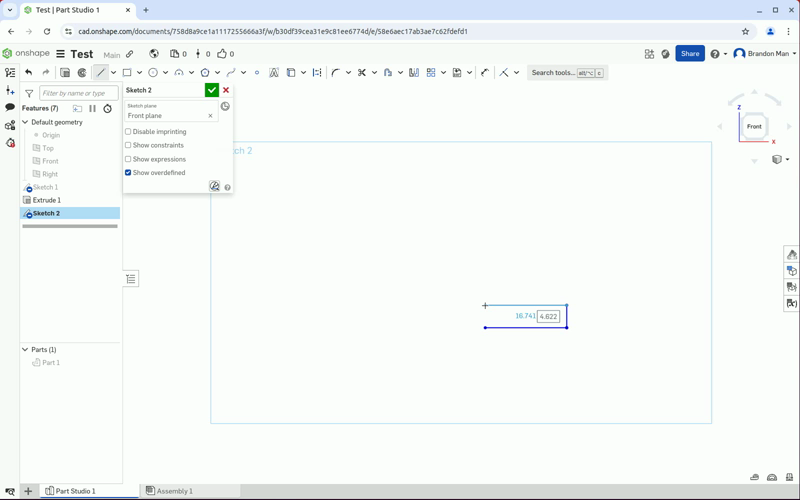
mouse_move(515, 305)
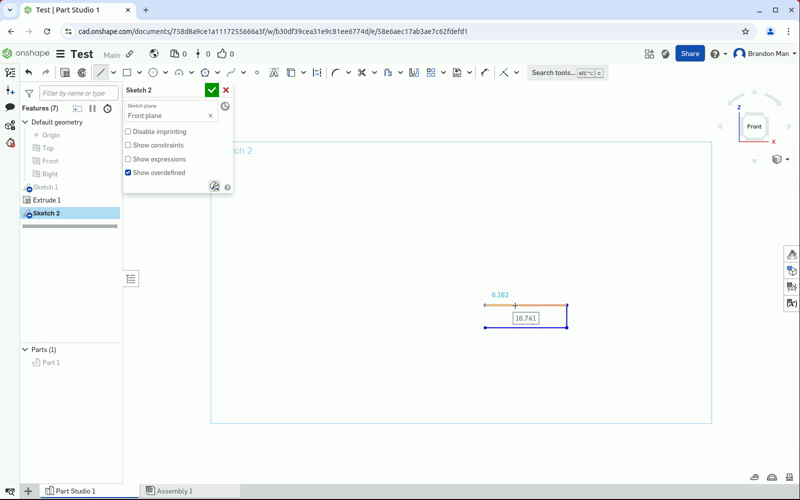
key_down(shift)
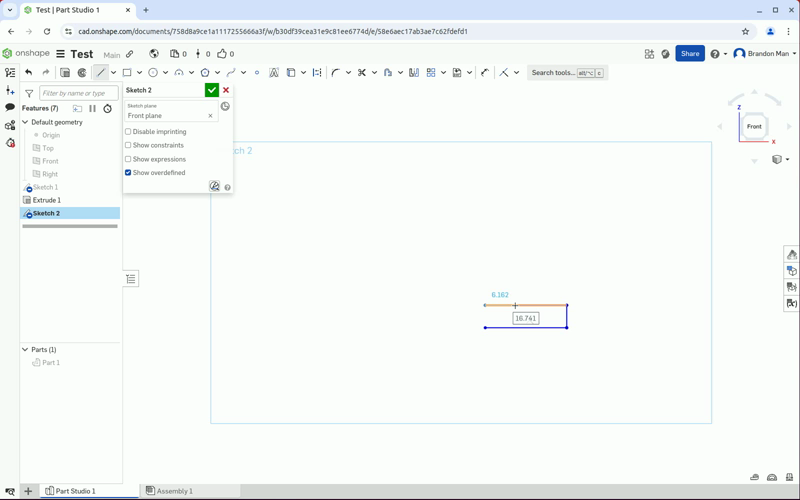
mouse_move(485, 327)
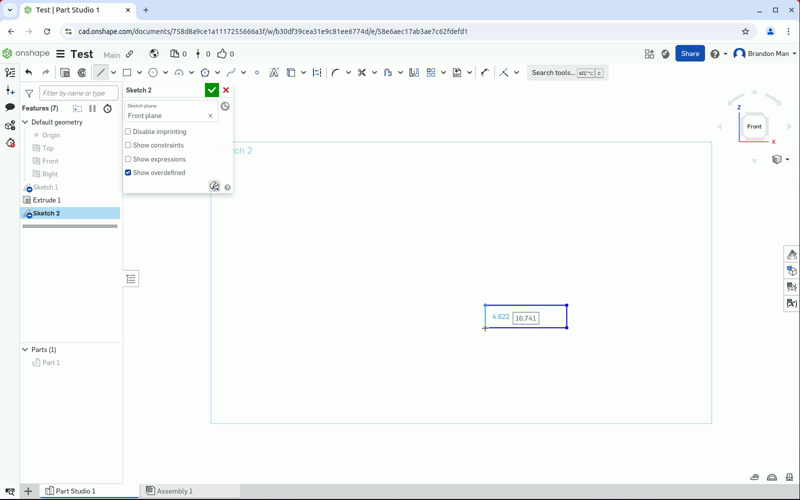
key_up(shift)
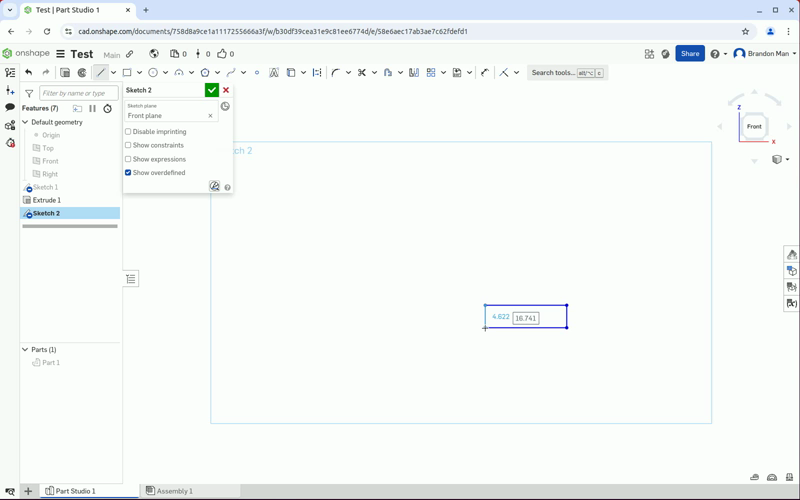
click(485, 327)
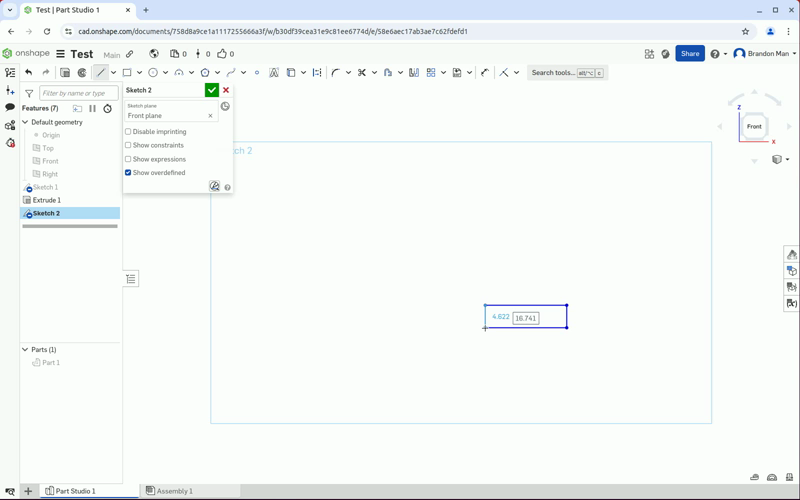
key(esc)
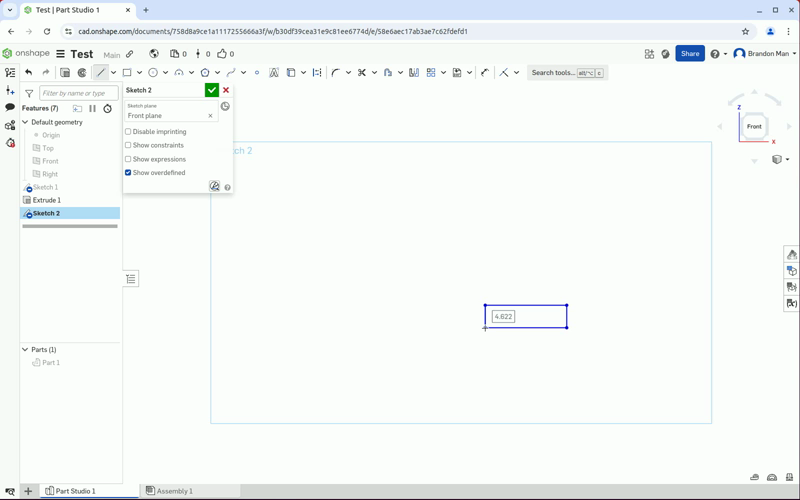
mouse_move(521, 308)
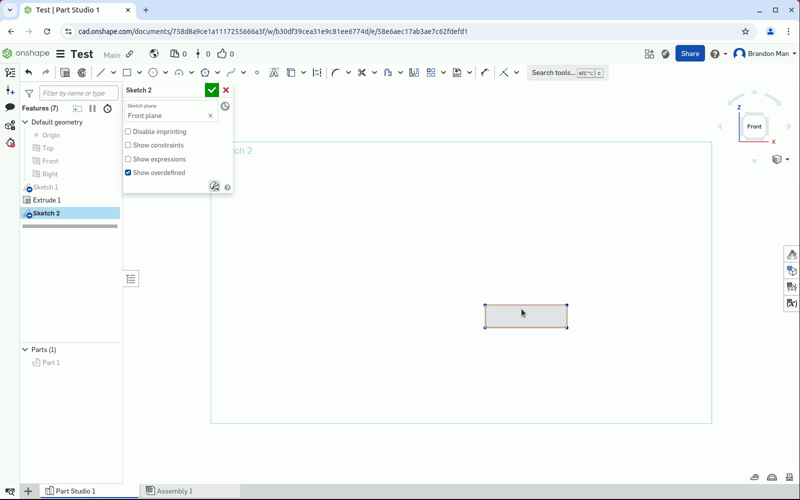
click(521, 308)
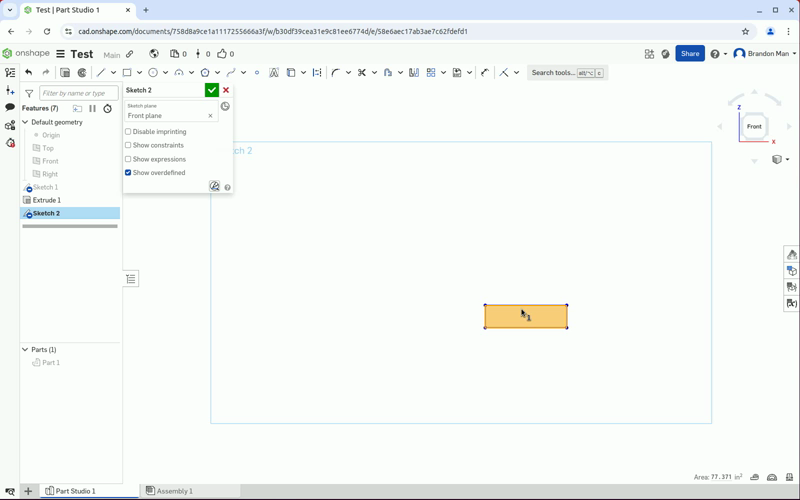
mouse_move(73, 352)
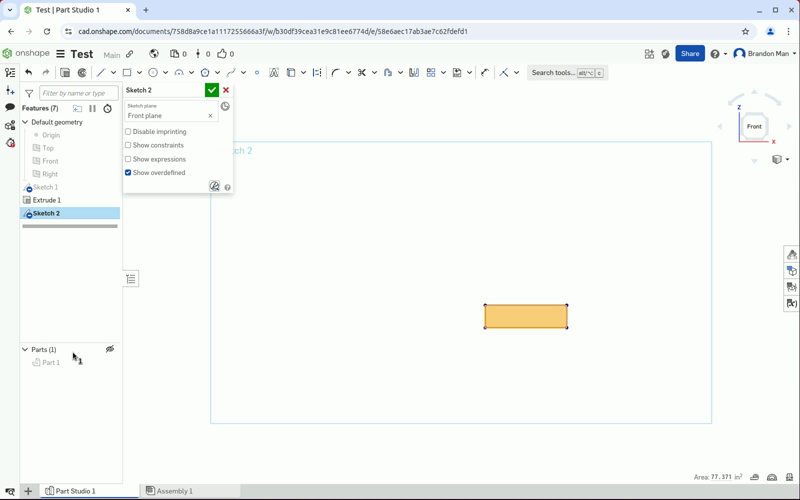
key(shift+y)
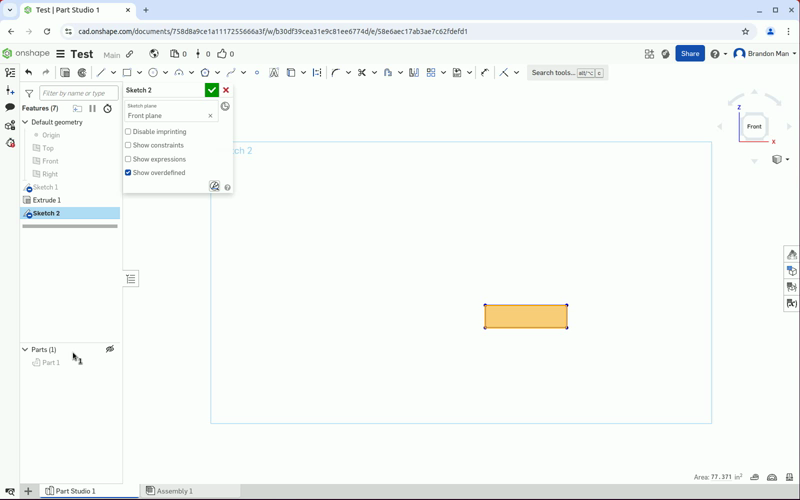
key(shift+e)
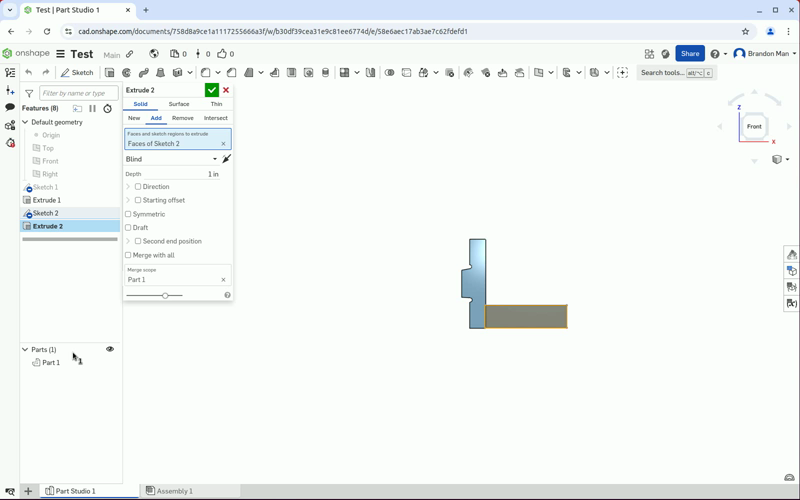
mouse_move(143, 106)
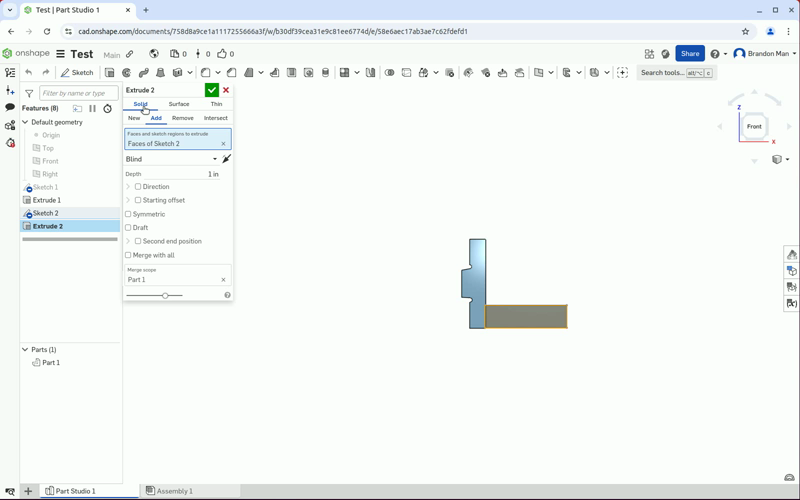
click(143, 106)
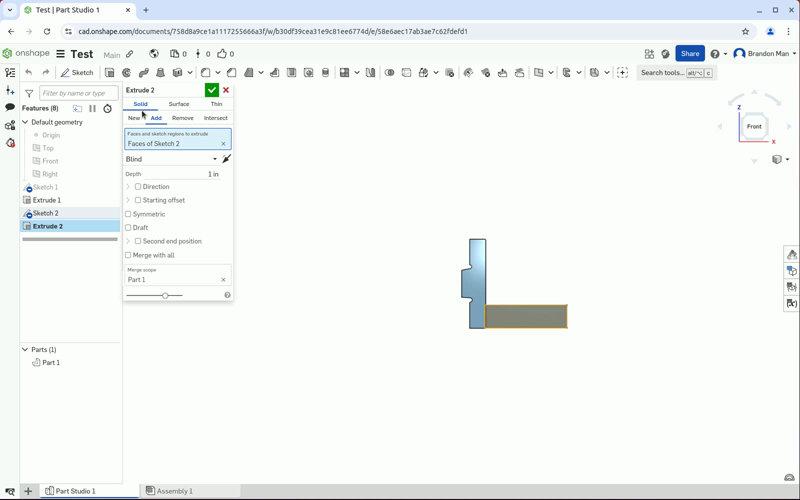
mouse_move(137, 120)
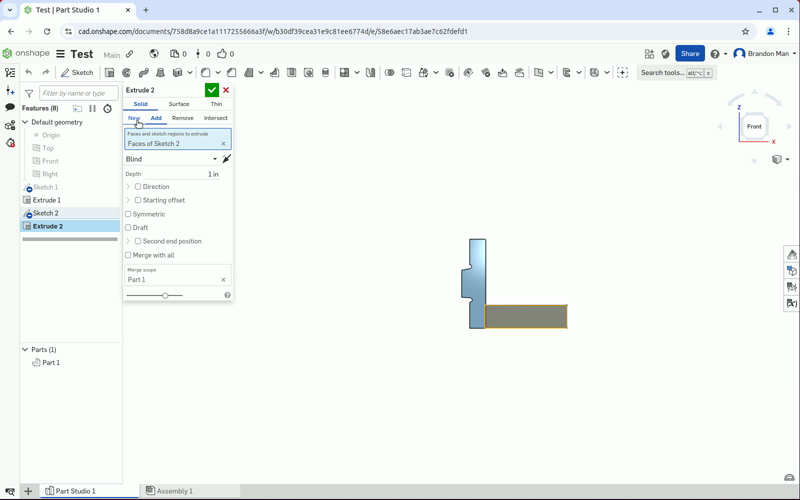
click(137, 120)
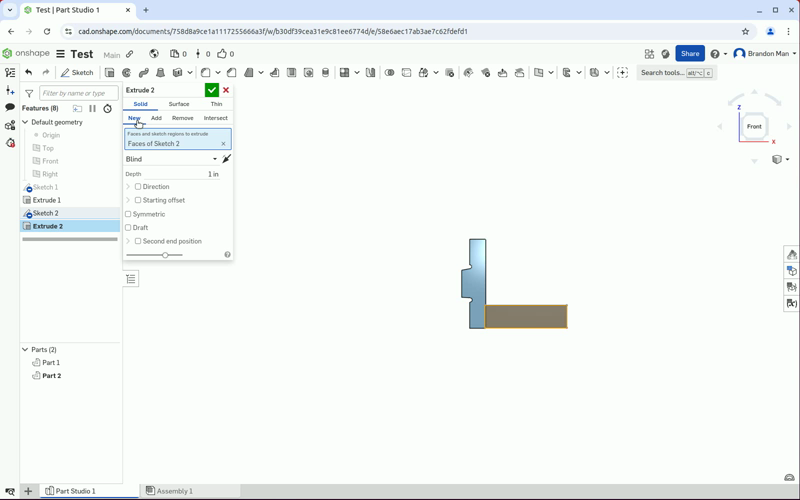
key(tab, 4)
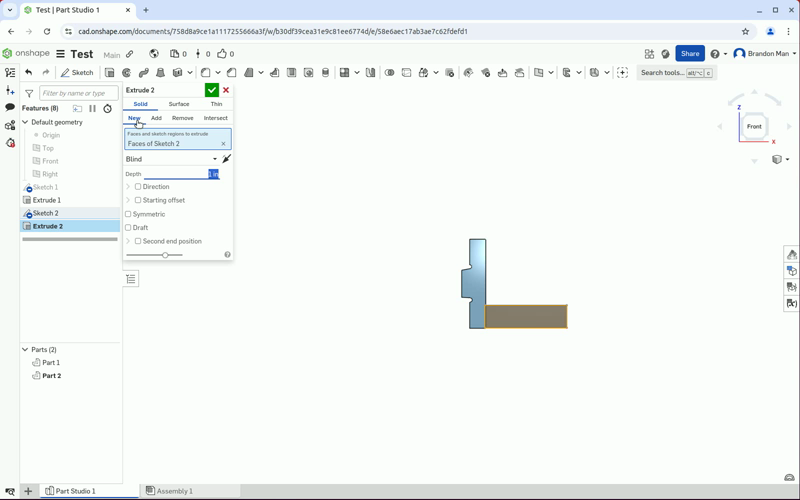
text(23.108)
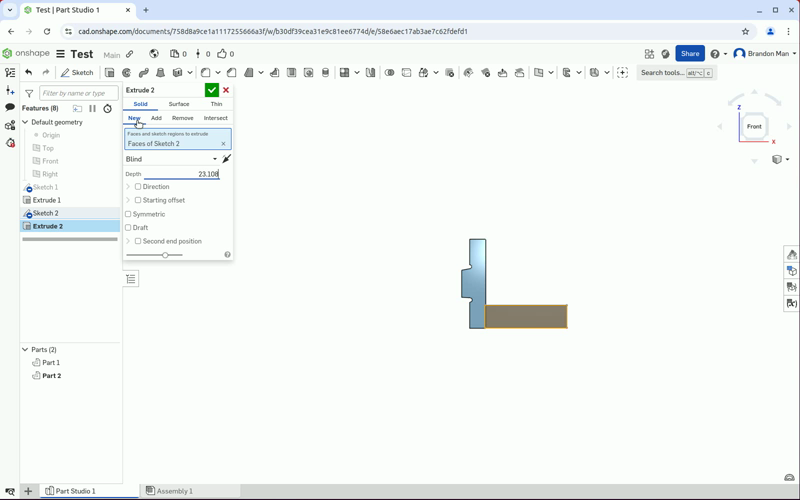
key(enter)
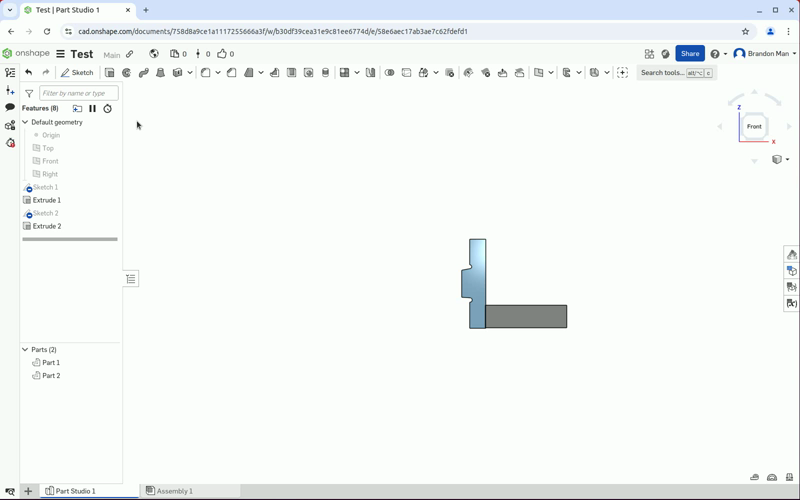
key(shift+h)
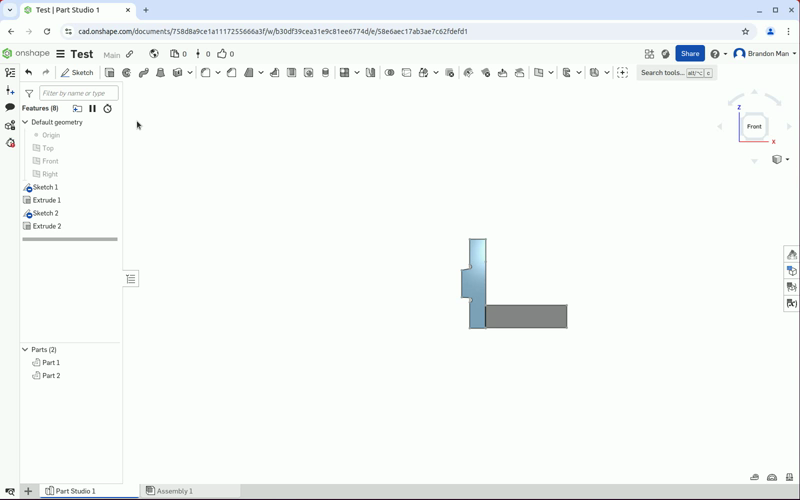
key(shift+h)
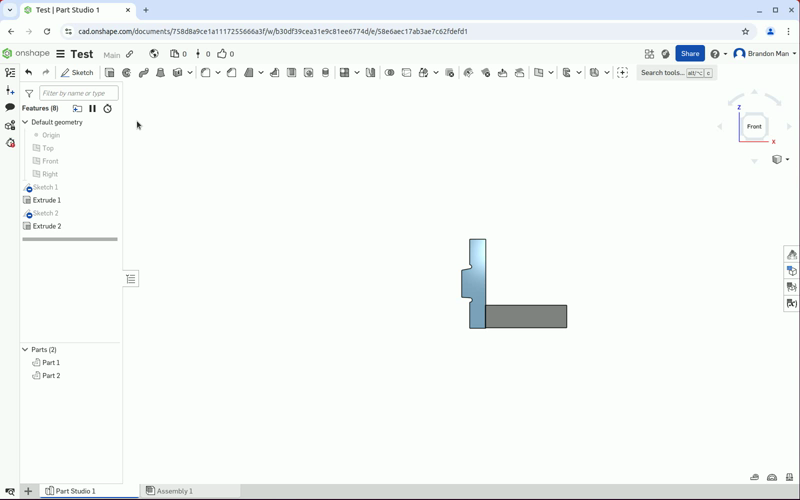
mouse_move(73, 189)
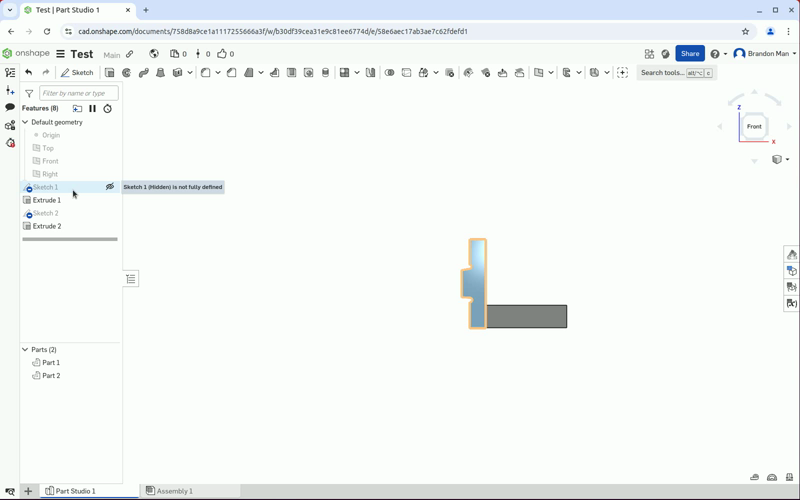
click(73, 189)
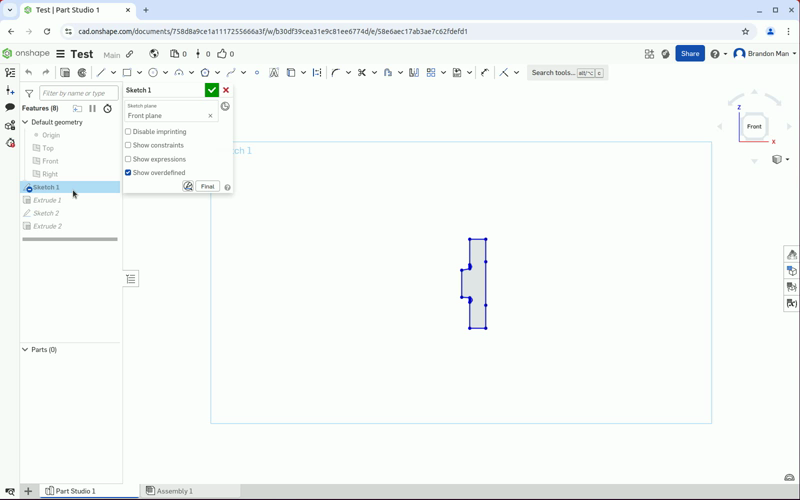
mouse_move(229, 92)
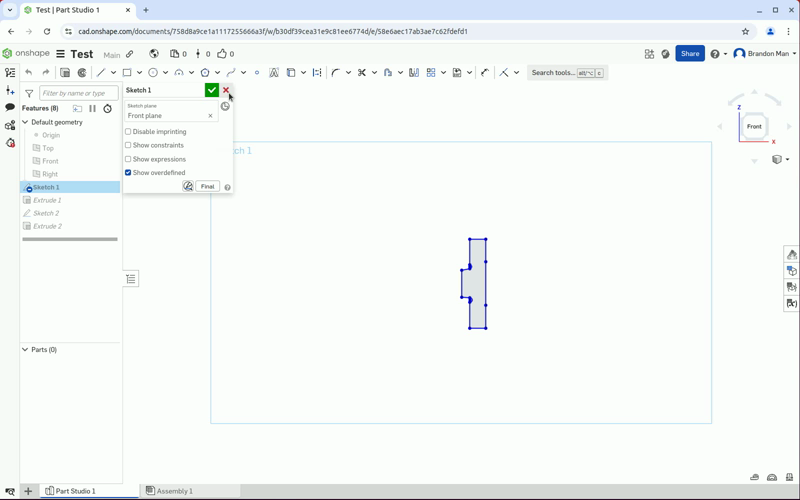
click(229, 92)
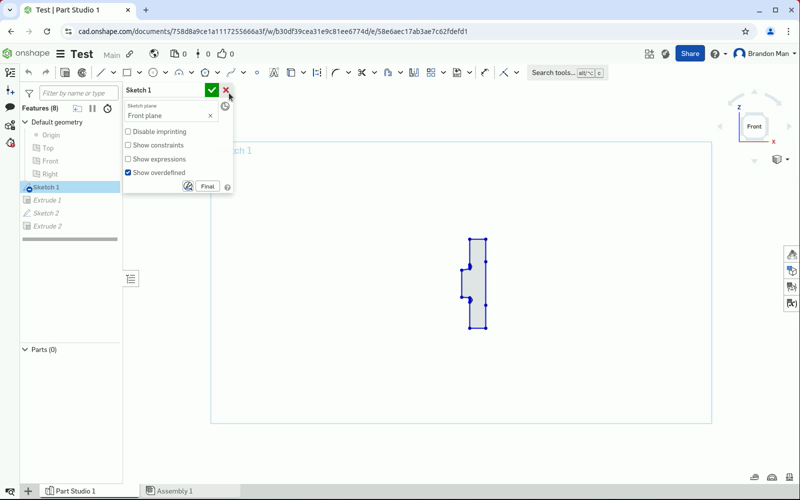
key(shift+s)
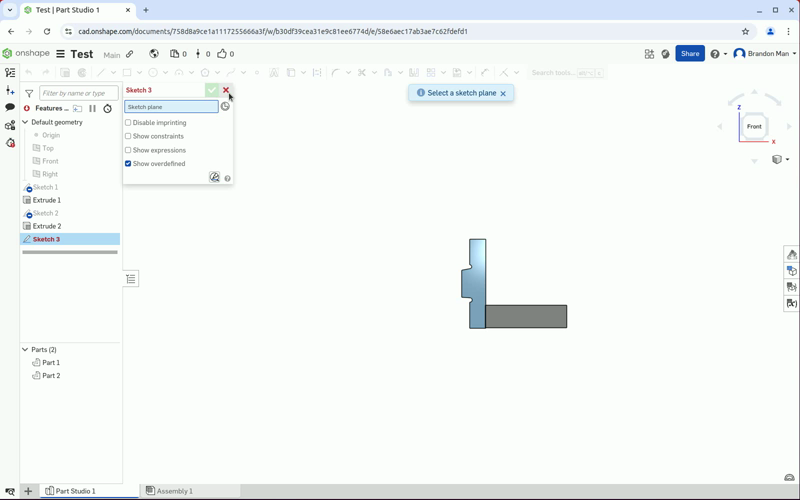
mouse_move(73, 163)
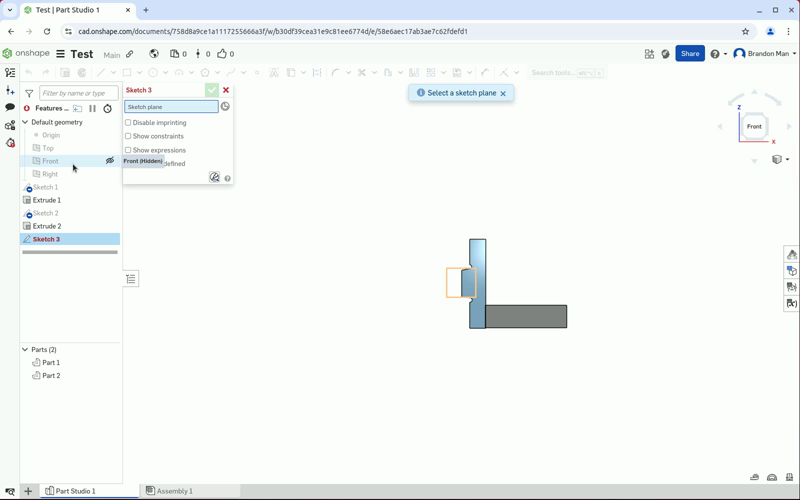
click(73, 163)
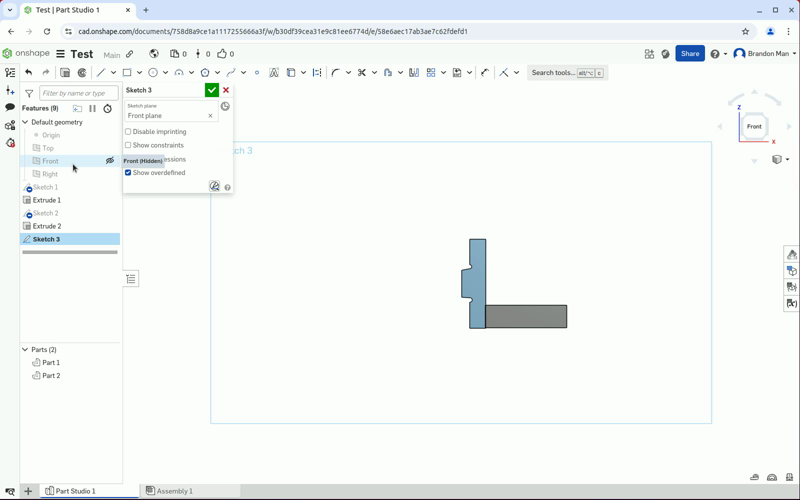
mouse_move(73, 352)
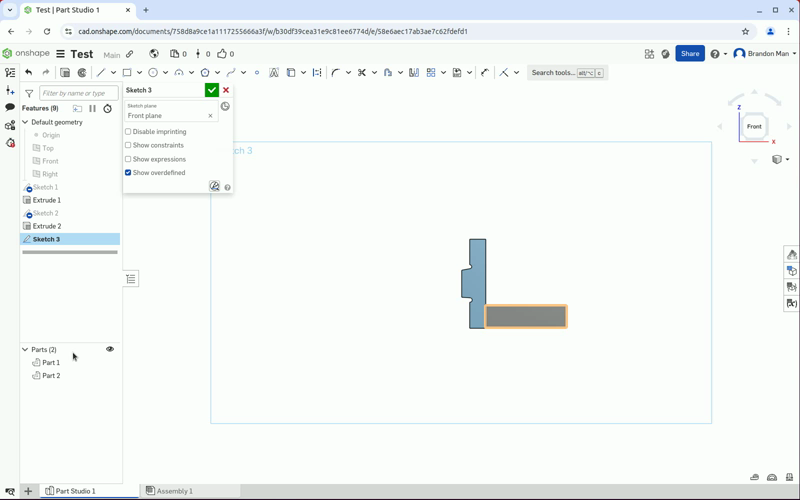
key(y)
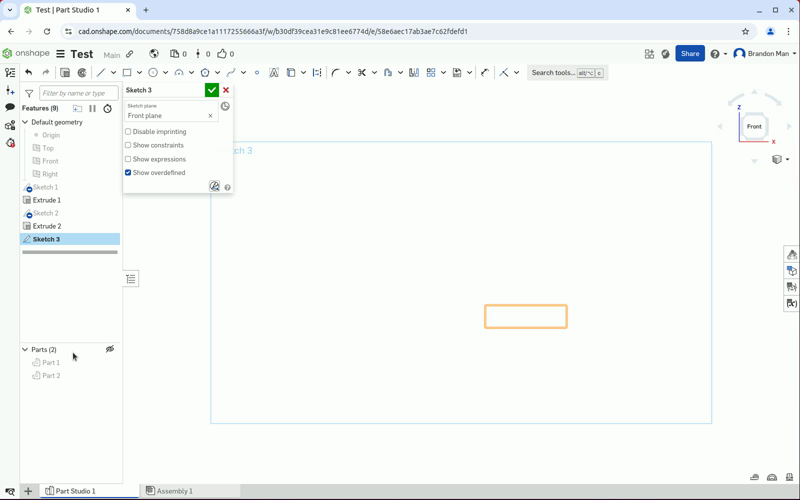
key(l)
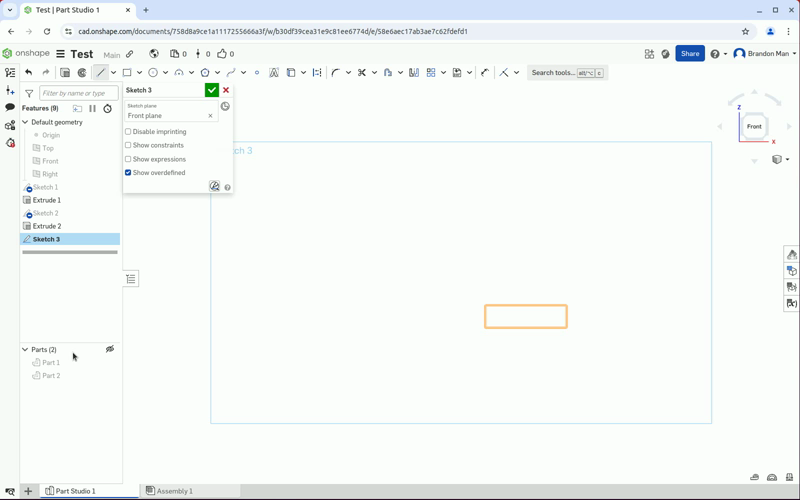
key_down(shift)
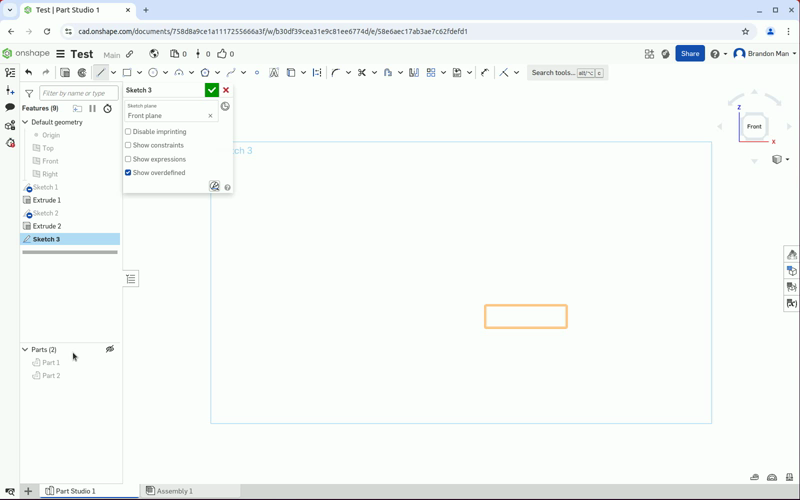
mouse_move(485, 260)
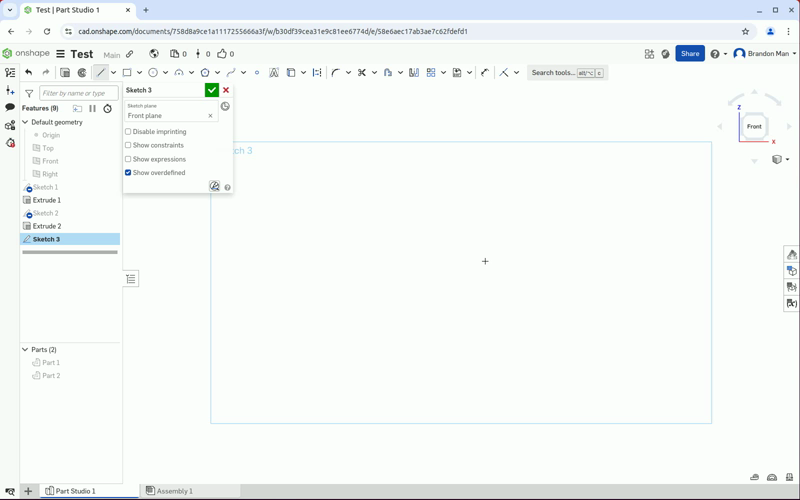
click(485, 260)
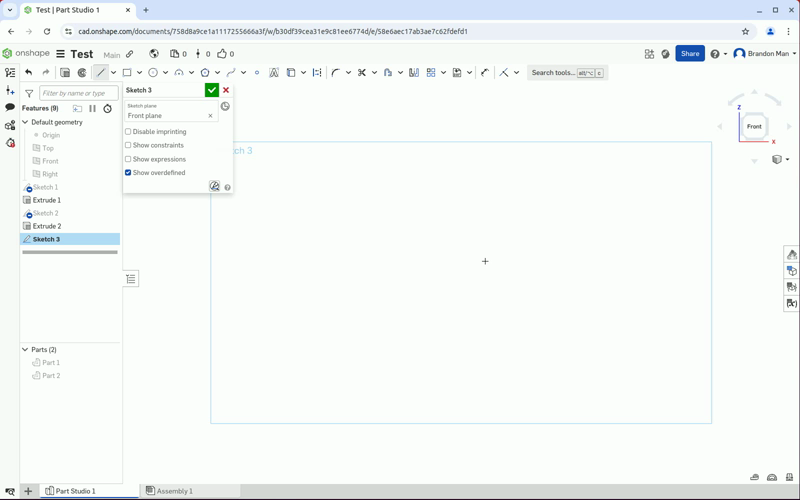
key_up(shift)
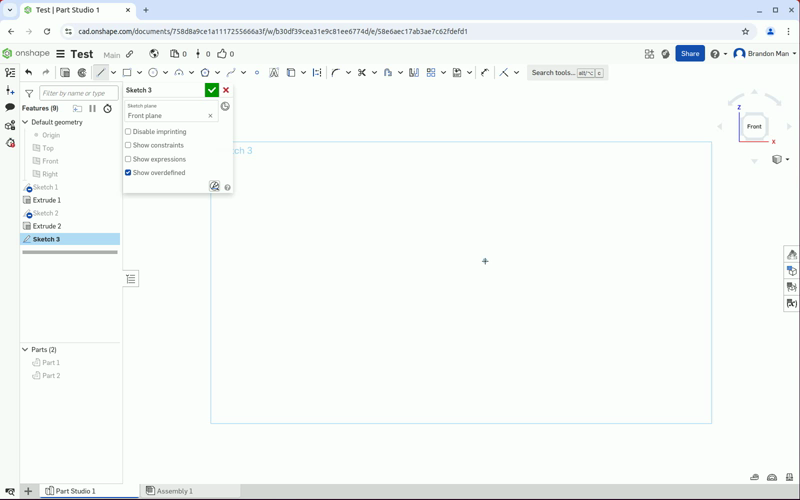
key_down(shift)
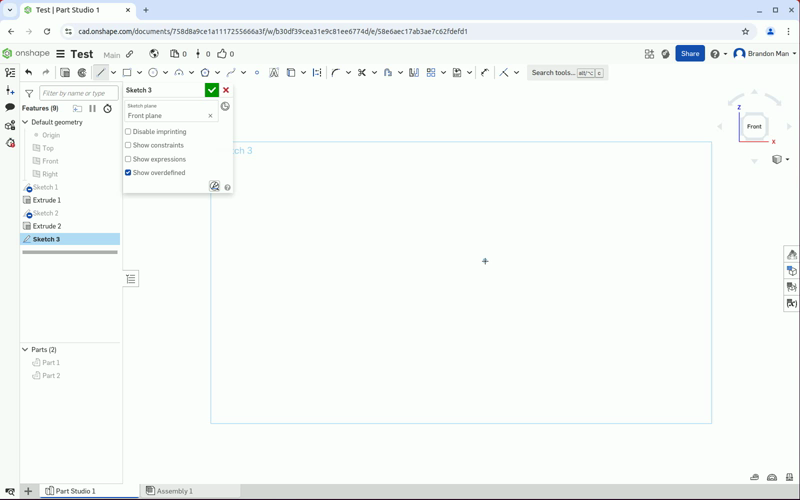
mouse_move(566, 260)
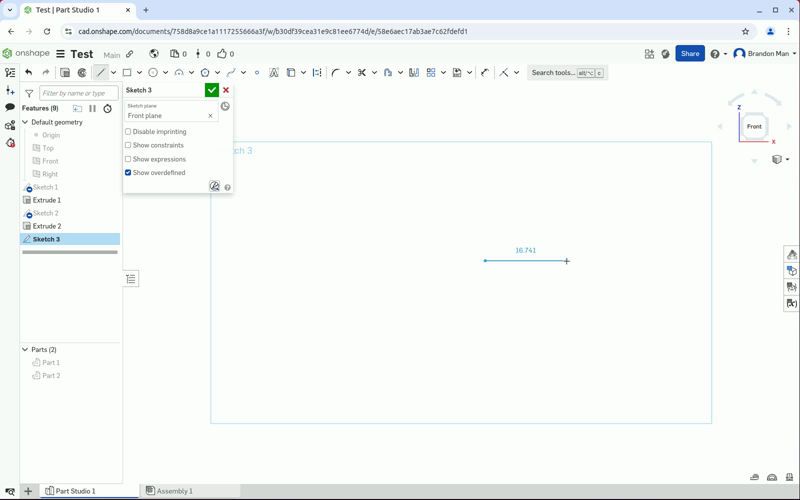
click(566, 260)
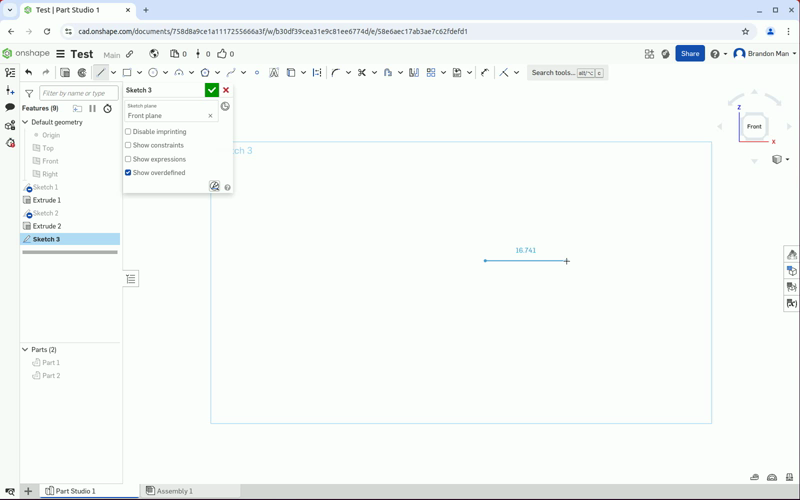
key_up(shift)
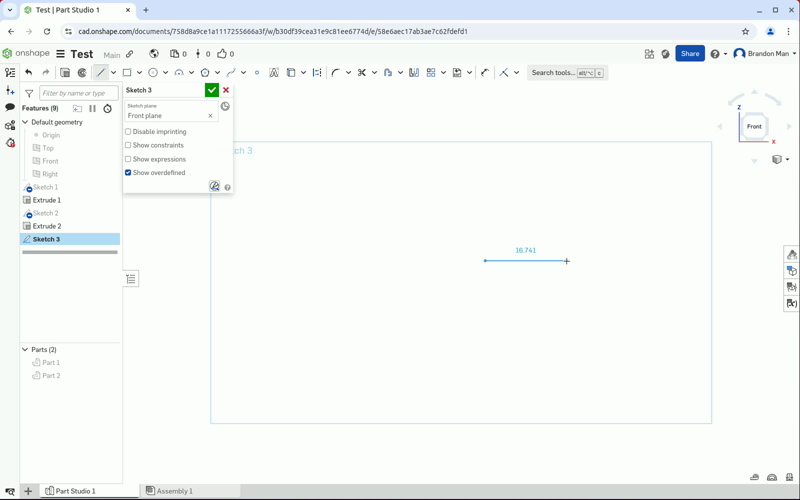
key_down(shift)
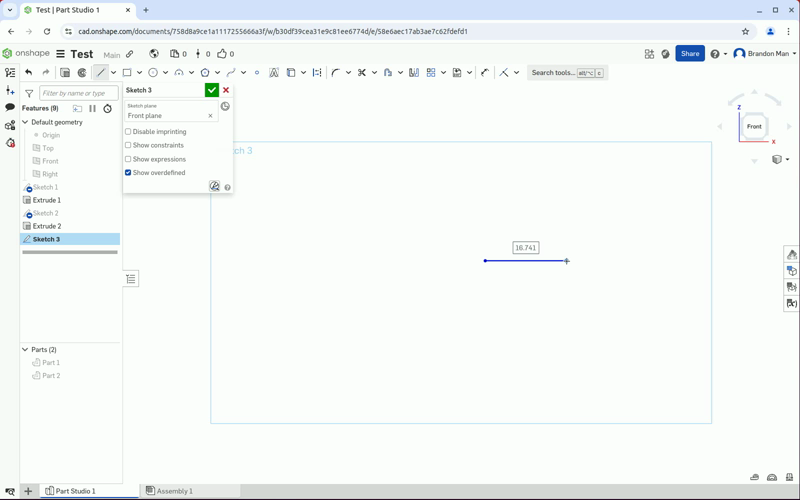
mouse_move(589, 260)
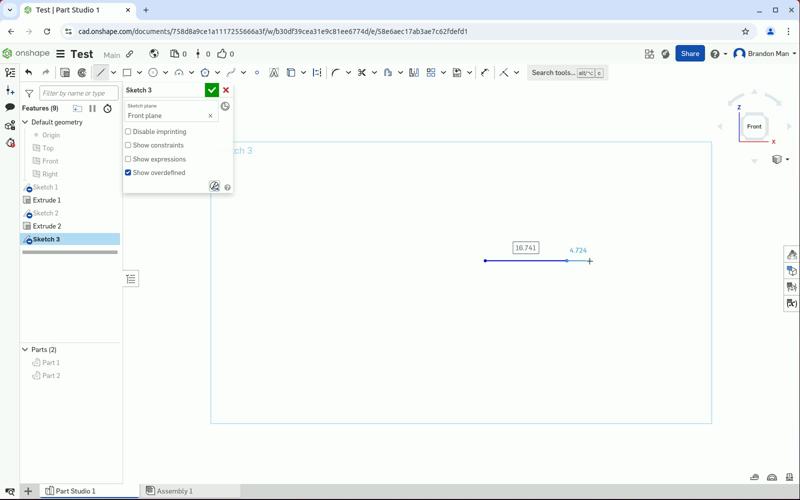
mouse_move(566, 238)
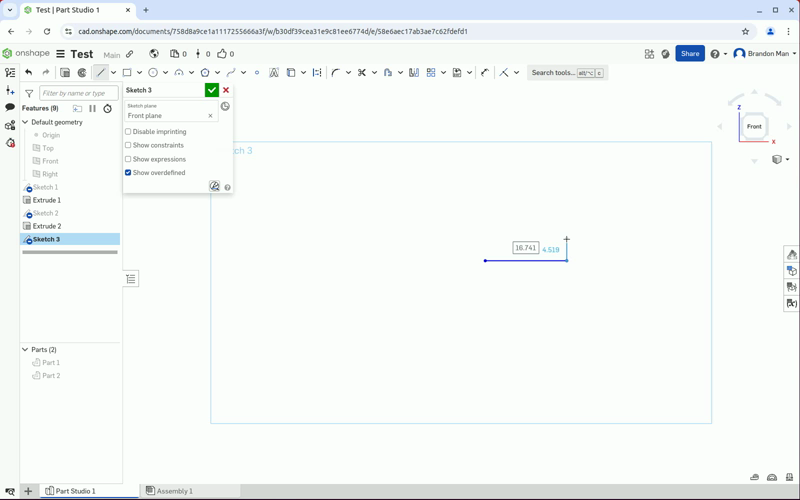
click(566, 238)
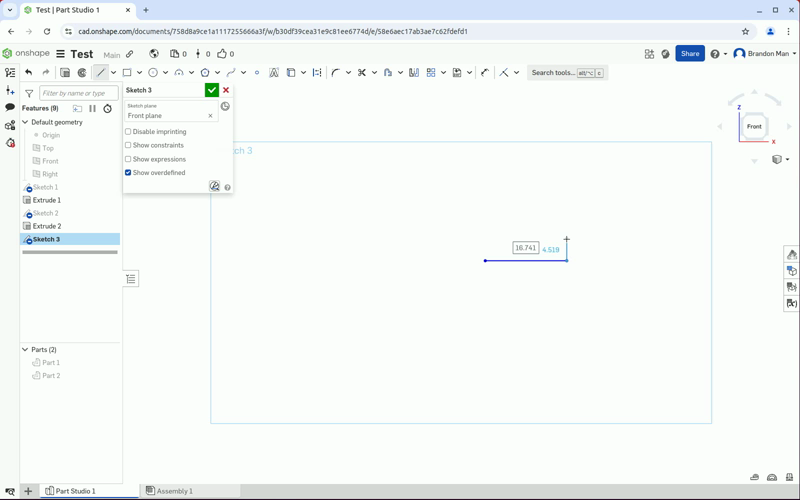
key_up(shift)
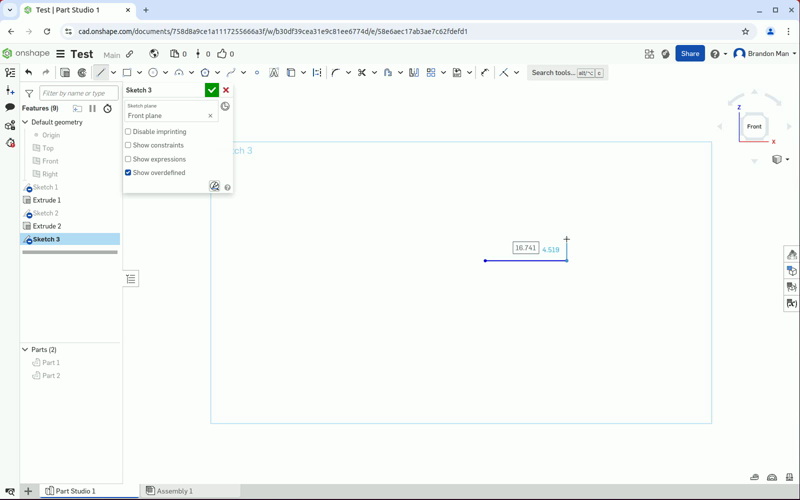
key_down(shift)
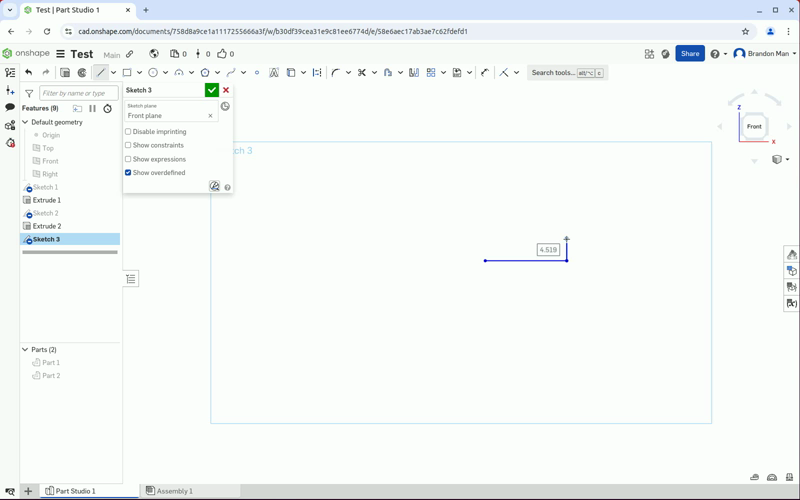
mouse_move(485, 238)
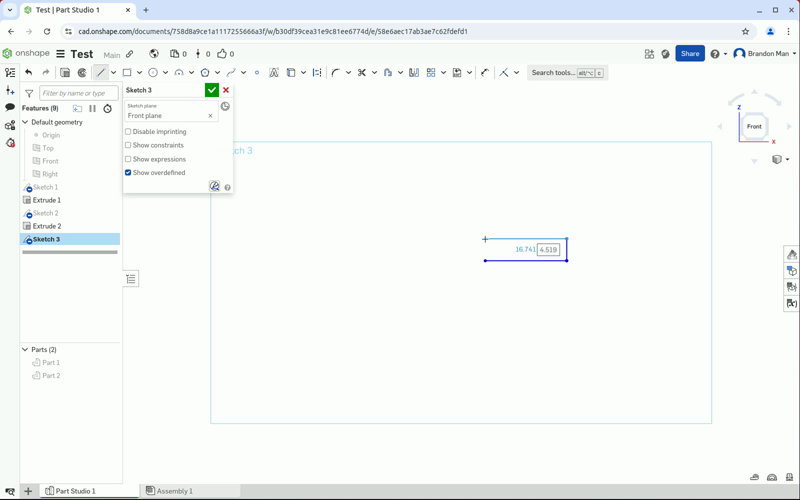
click(485, 238)
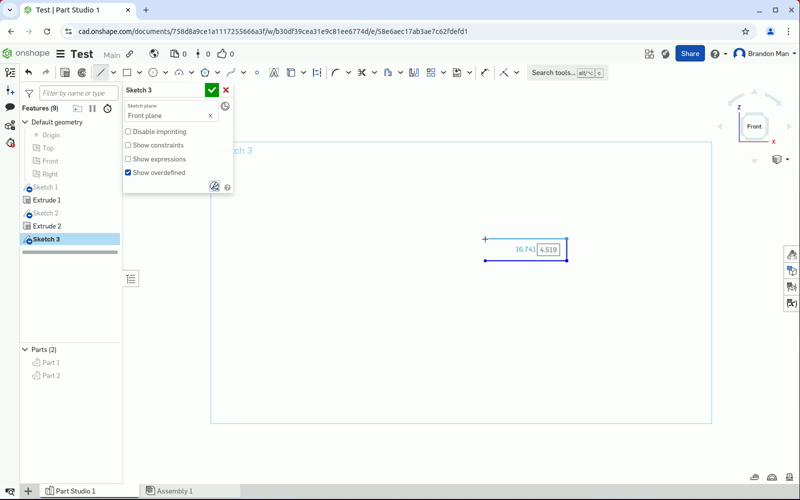
key_up(shift)
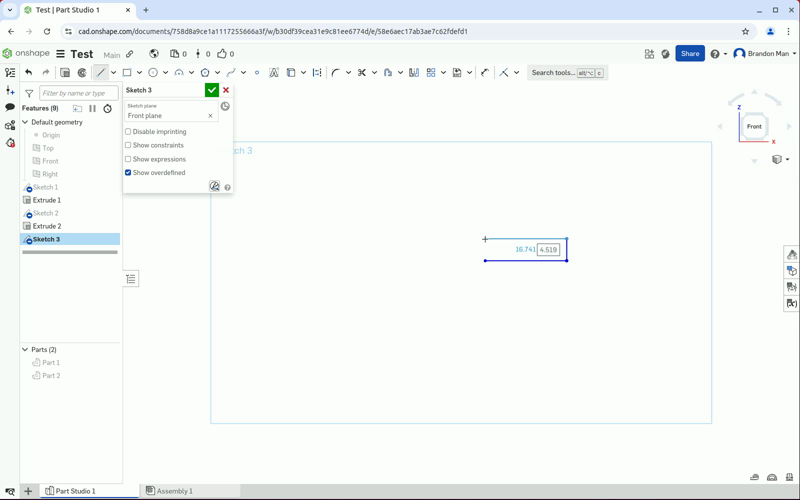
mouse_move(515, 238)
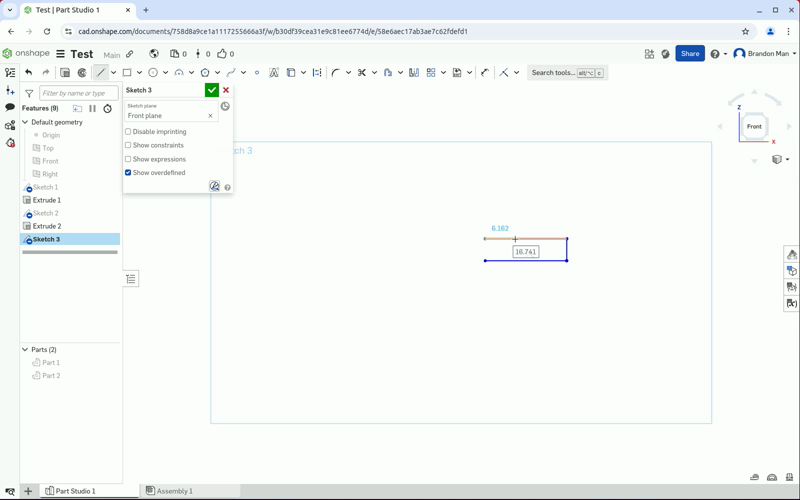
key_down(shift)
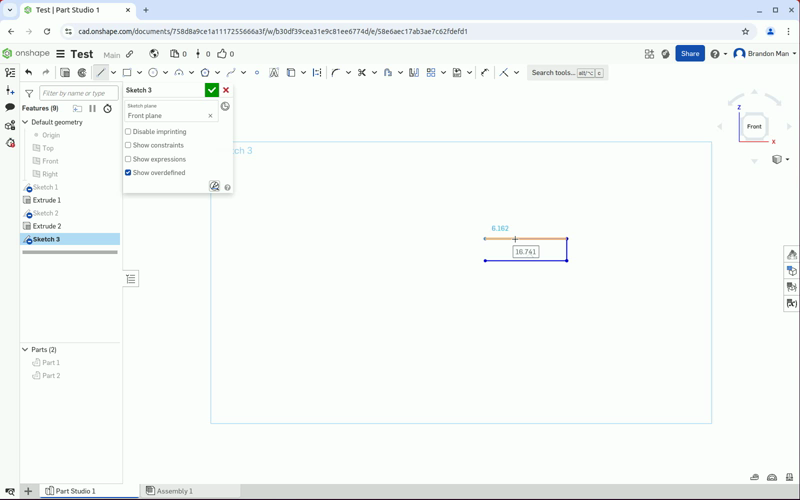
mouse_move(485, 260)
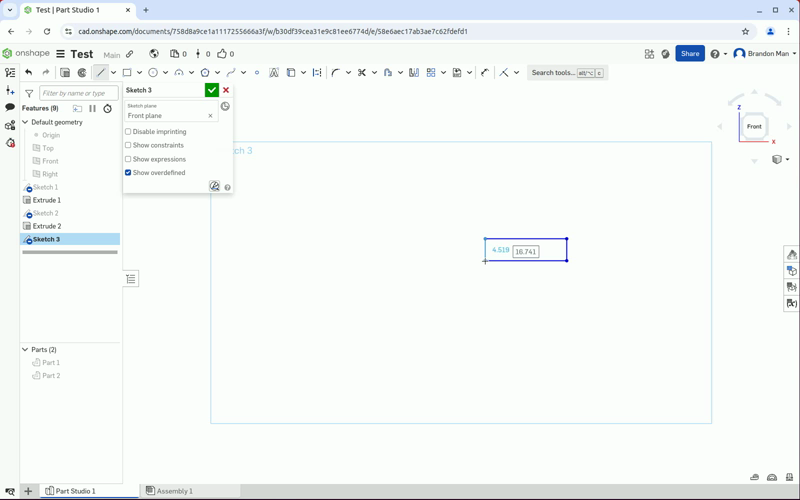
key_up(shift)
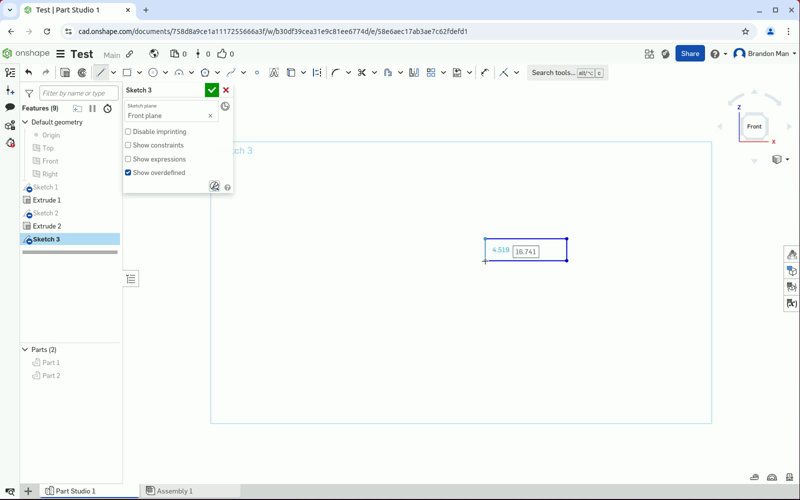
click(485, 260)
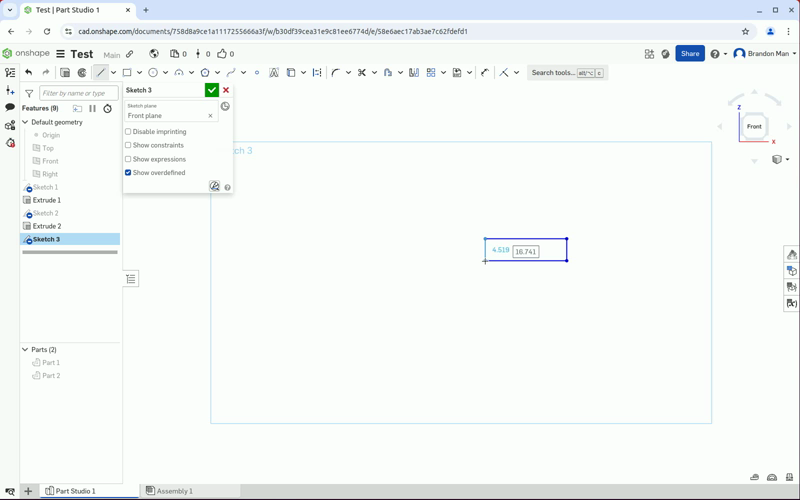
key(esc)
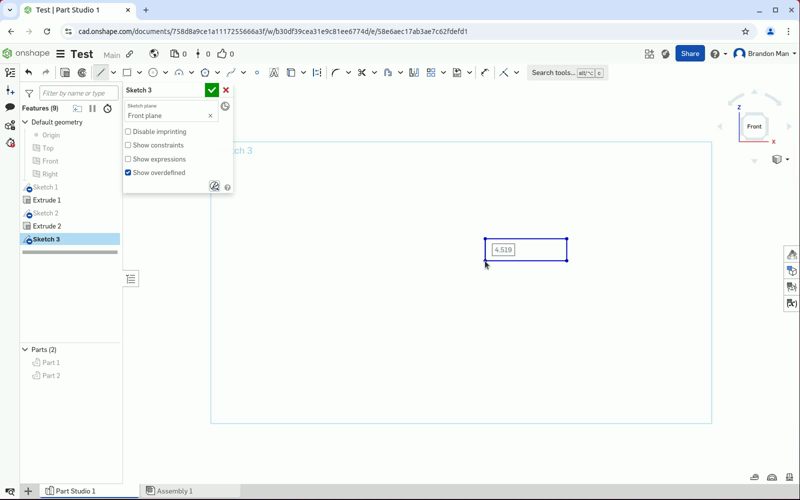
mouse_move(556, 258)
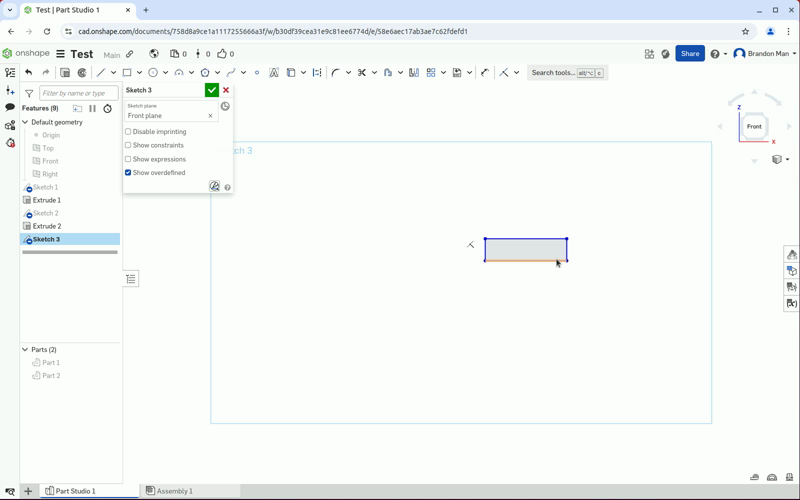
click(556, 258)
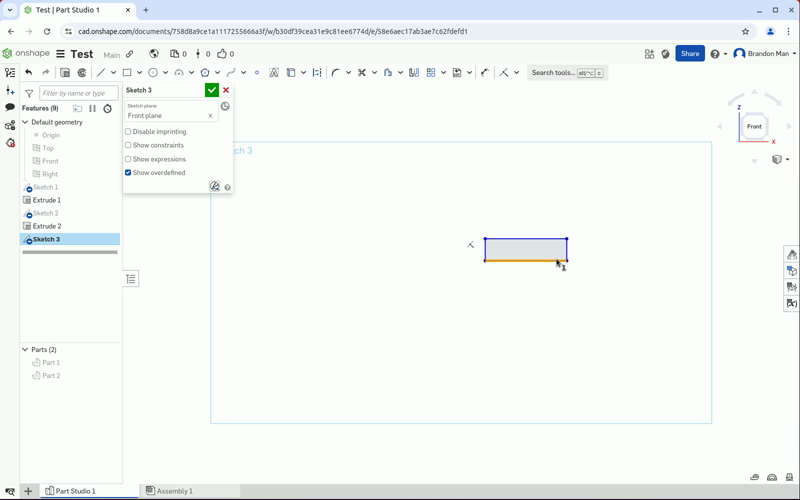
mouse_move(73, 352)
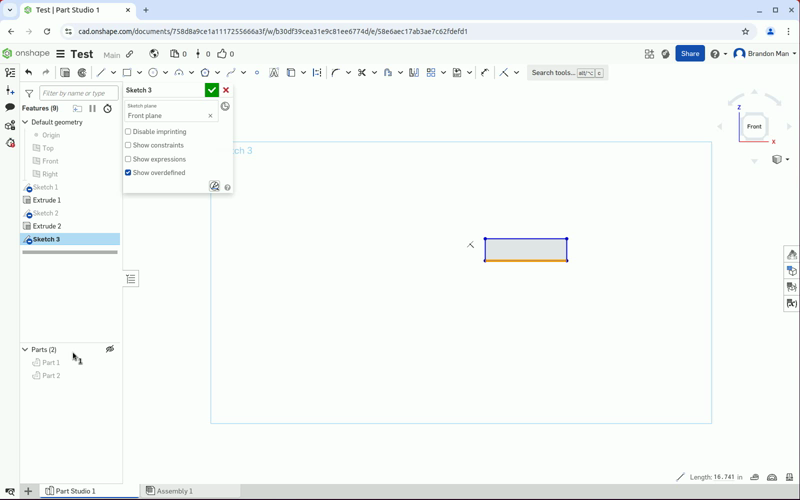
key(shift+y)
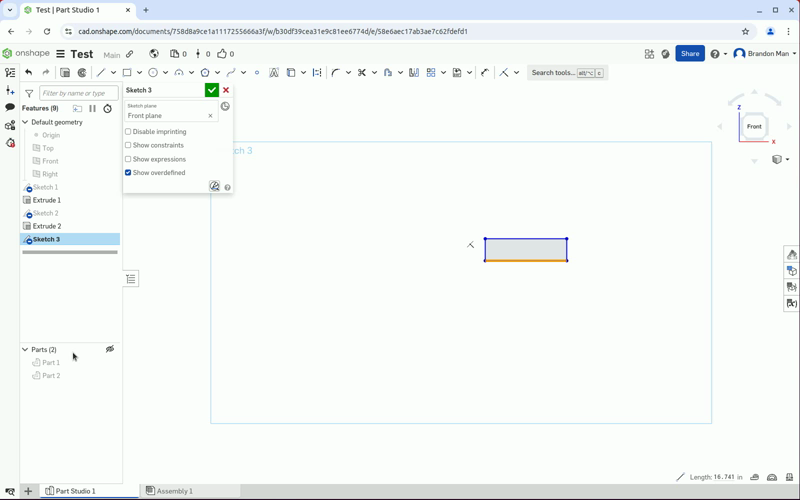
key(shift+e)
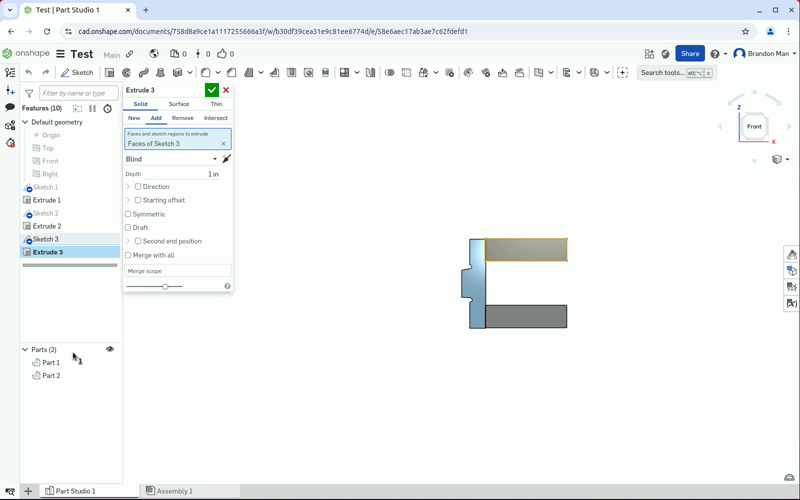
mouse_move(143, 106)
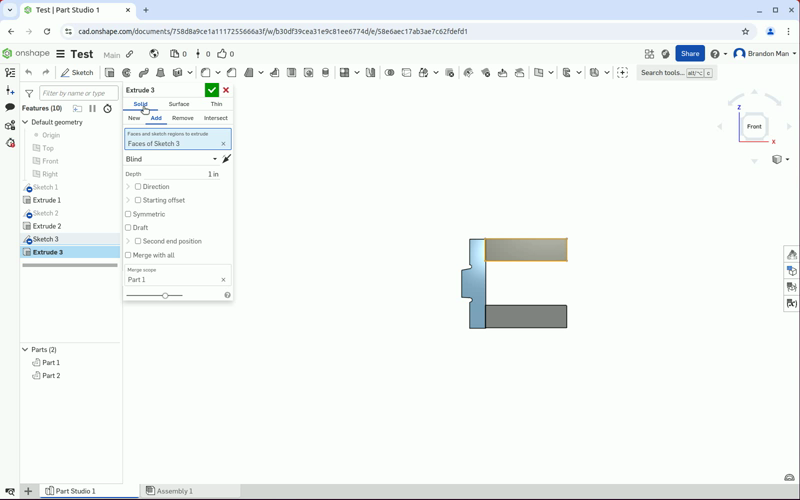
click(143, 106)
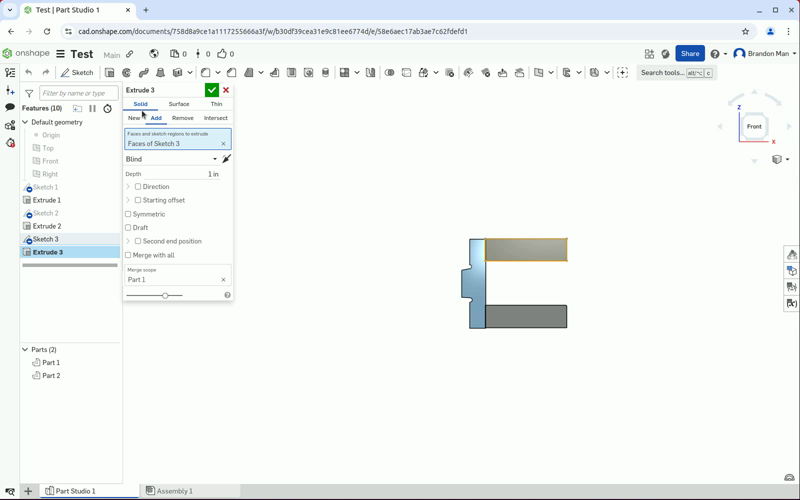
mouse_move(137, 120)
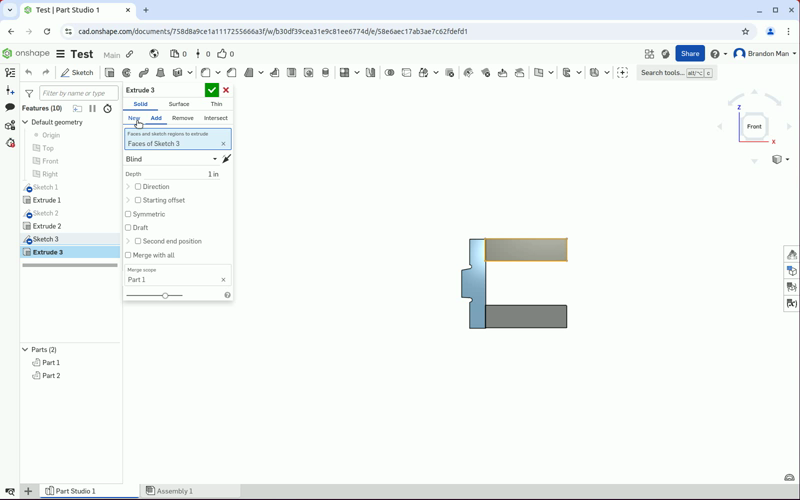
click(137, 120)
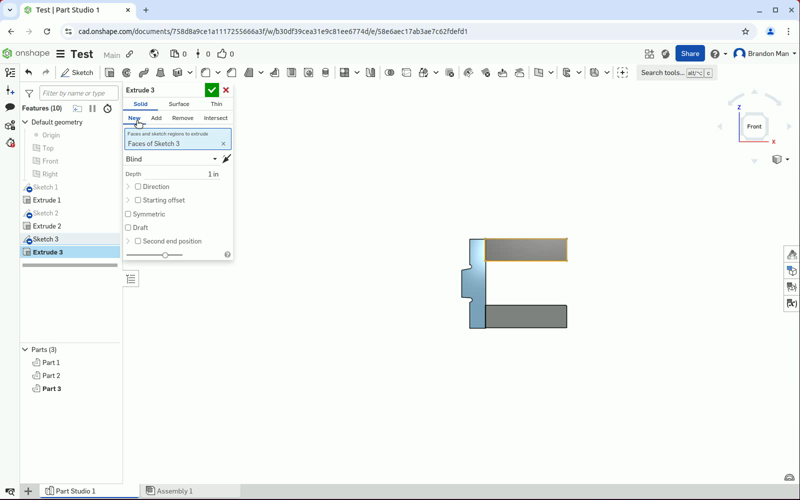
key(tab, 4)
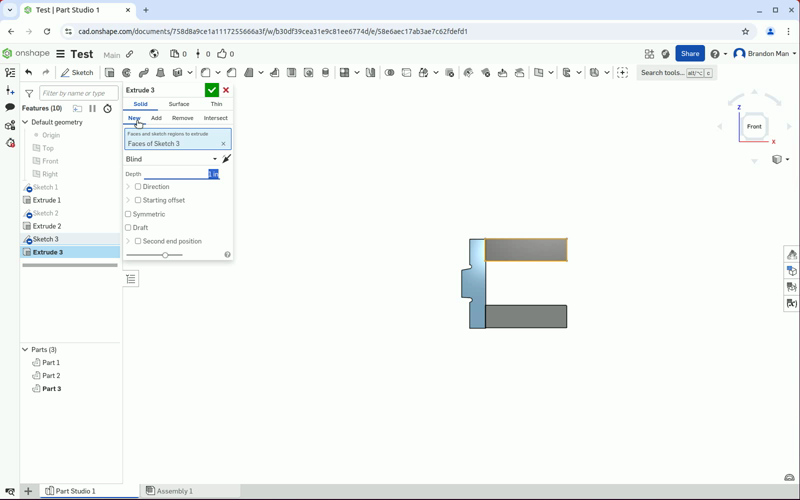
text(23.108)
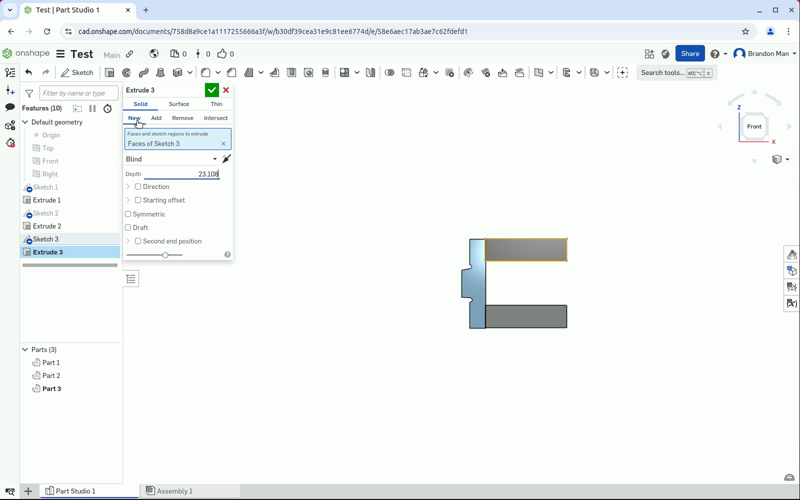
key(enter)
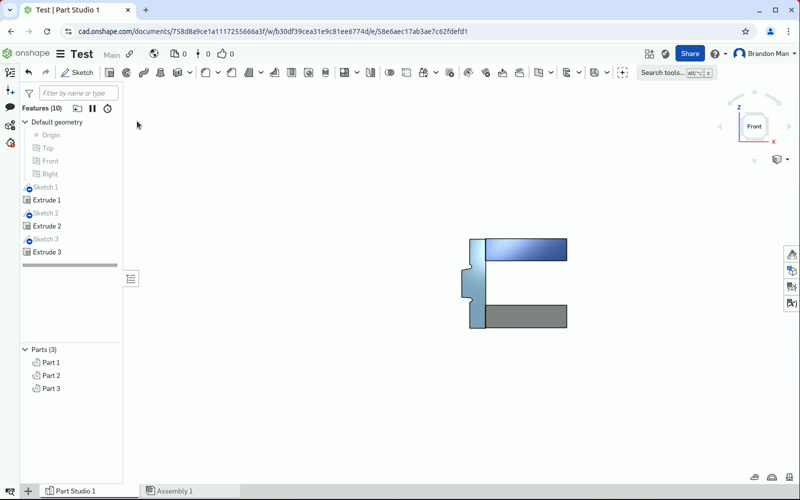
key(shift+h)
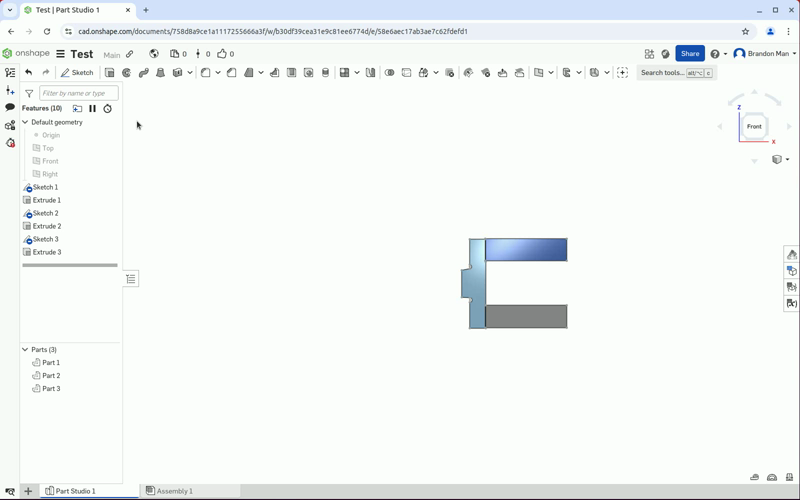
key(shift+h)
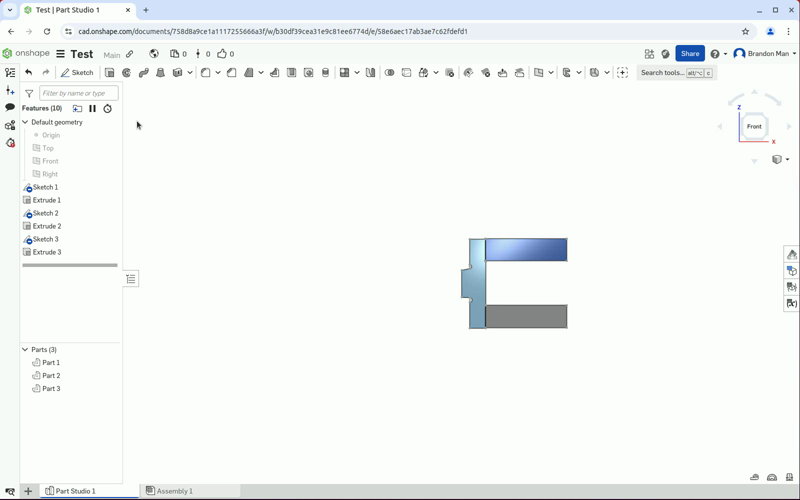
key(shift+7)
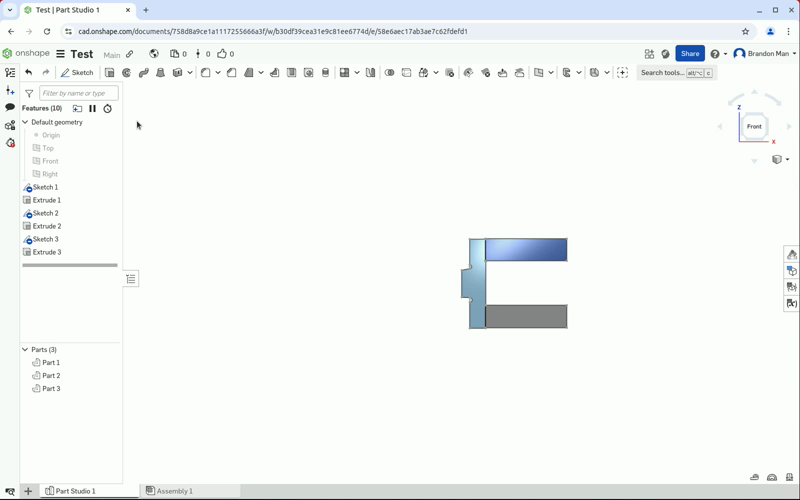
key(left, 2)
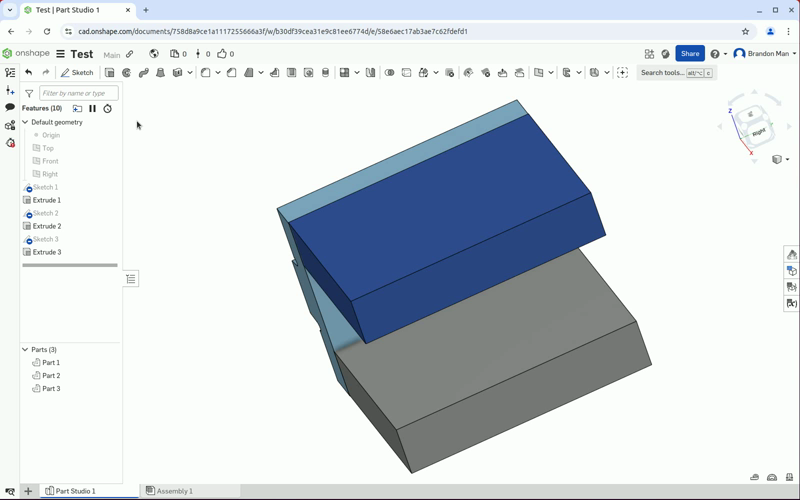
key(down, 2)
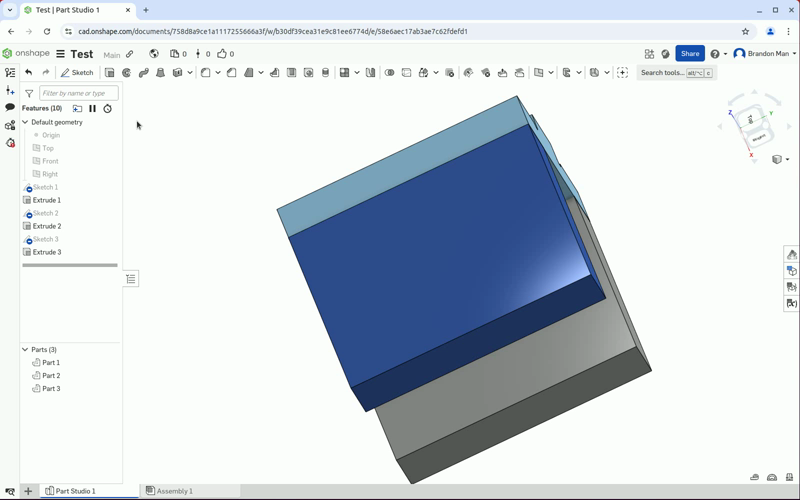
key(up, 2)
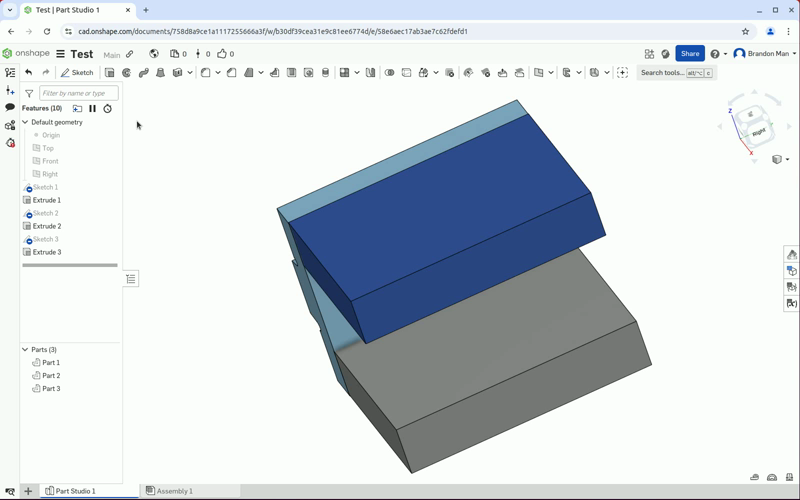
key(right, 2)
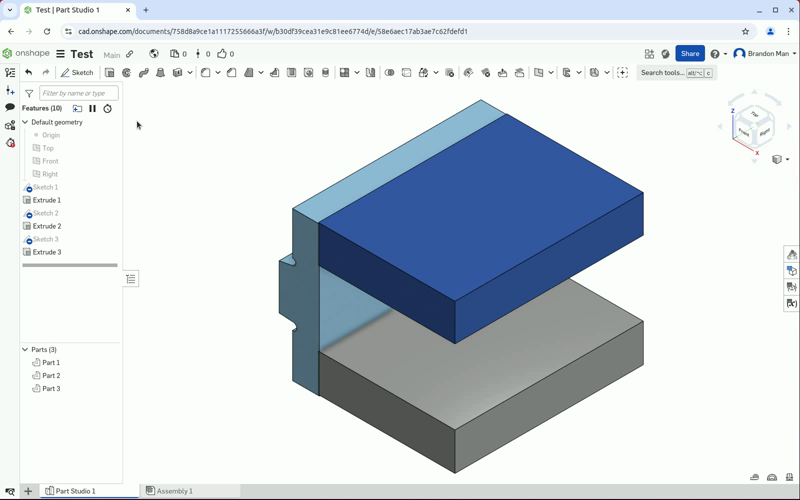
mouse_move(73, 189)
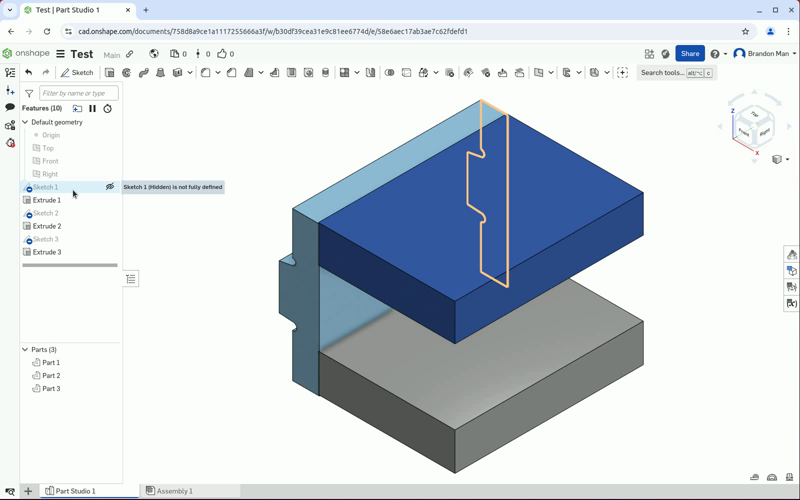
click(73, 189)